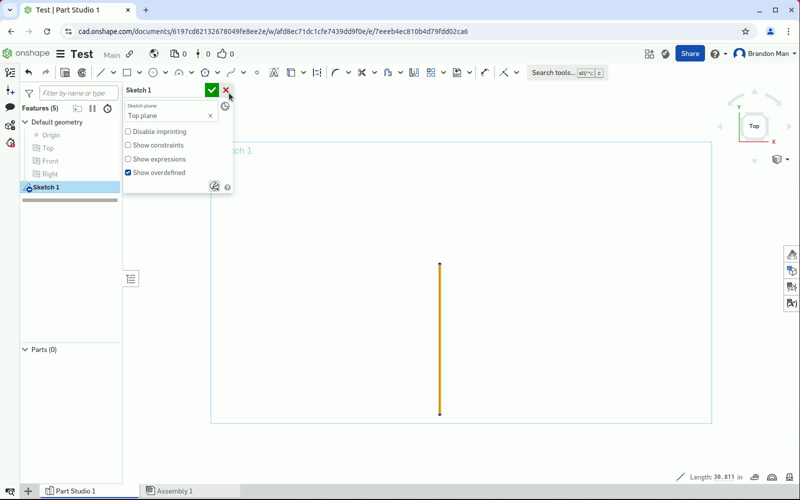
key(shift+h)
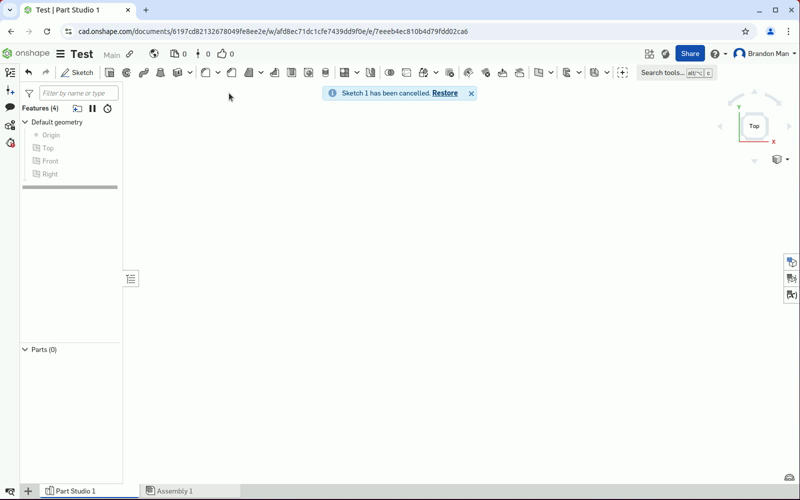
mouse_move(73, 352)
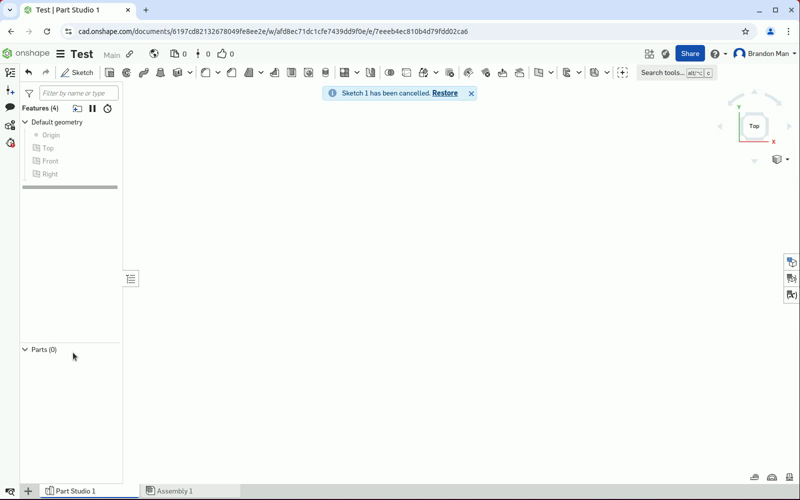
key(y)
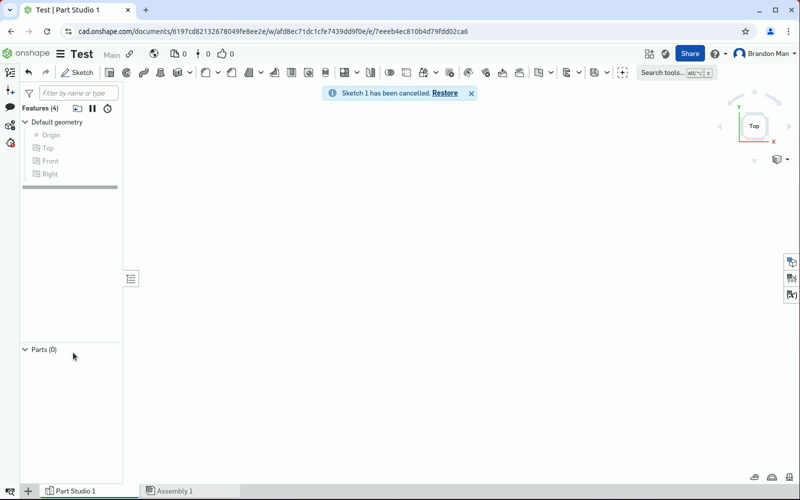
key(shift+p)
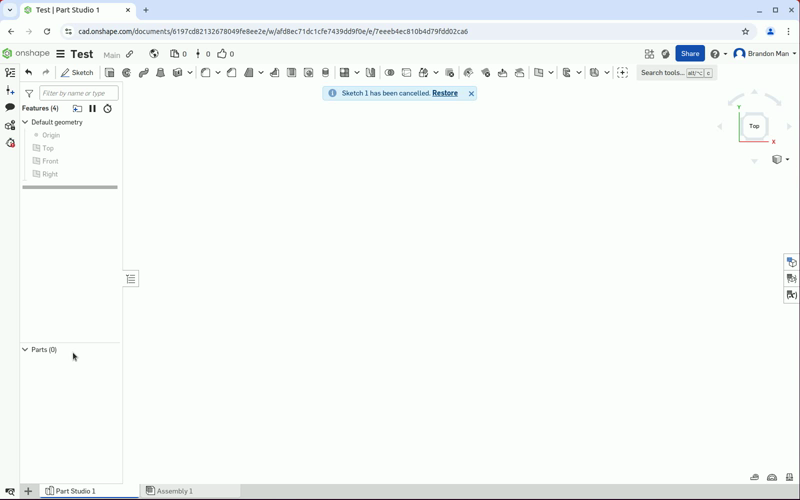
key(space)
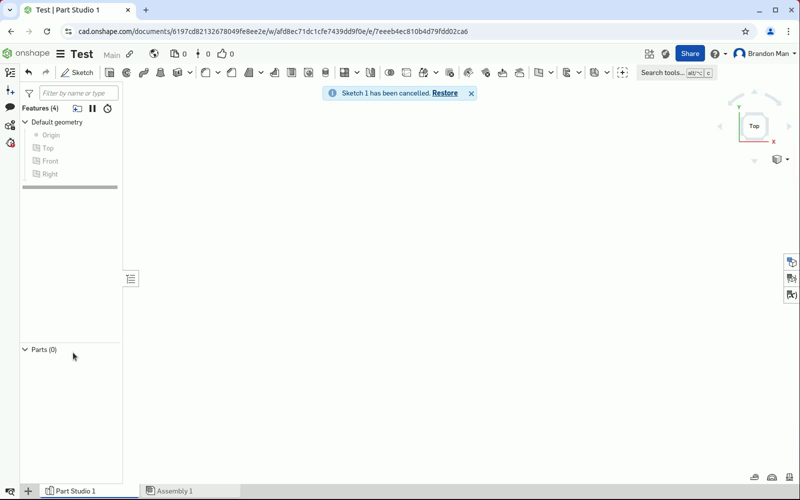
key_down(shift)
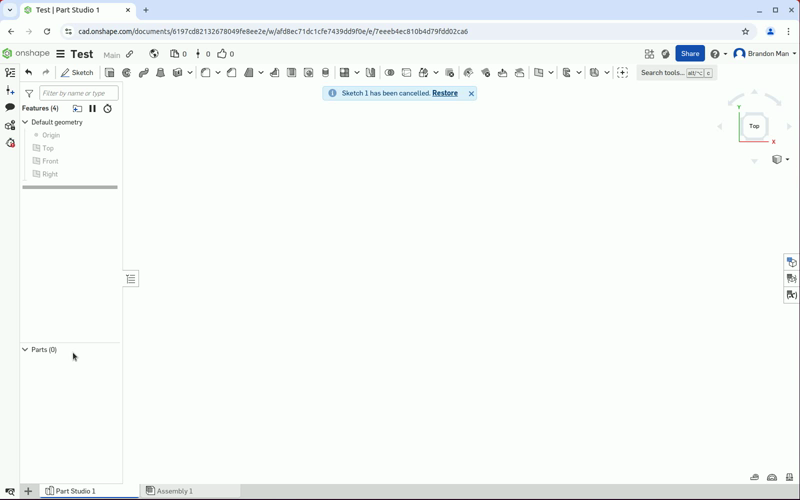
key(up)
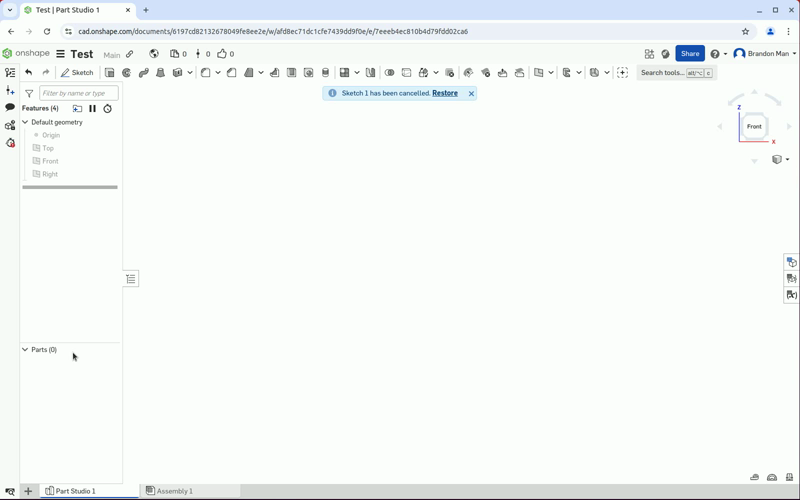
key_up(shift)
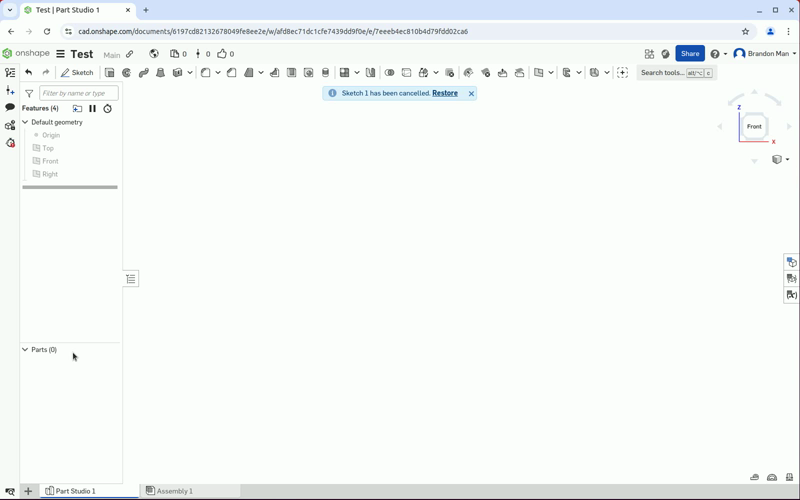
mouse_move(73, 352)
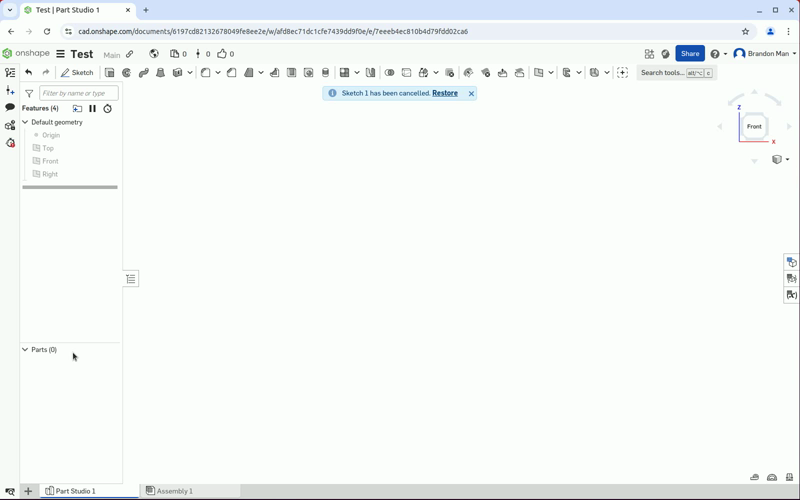
key(shift+y)
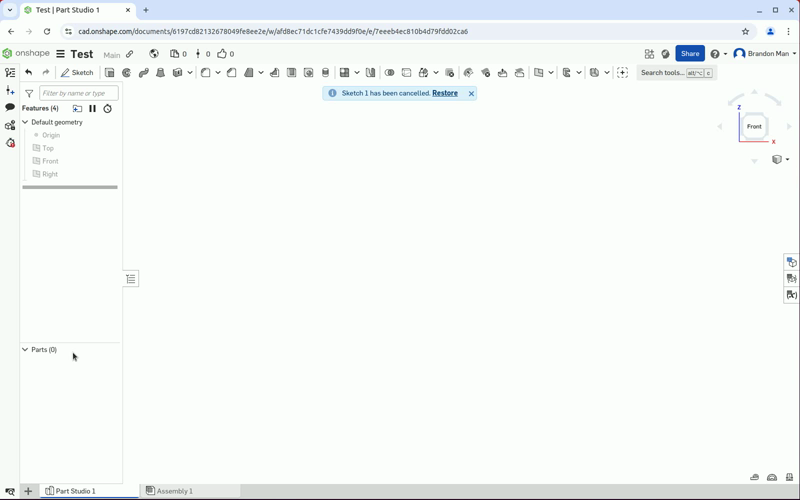
key(shift+s)
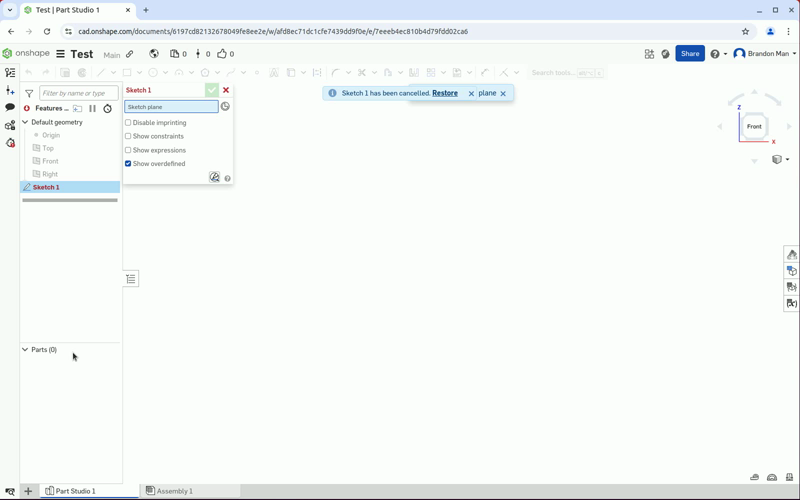
mouse_move(73, 163)
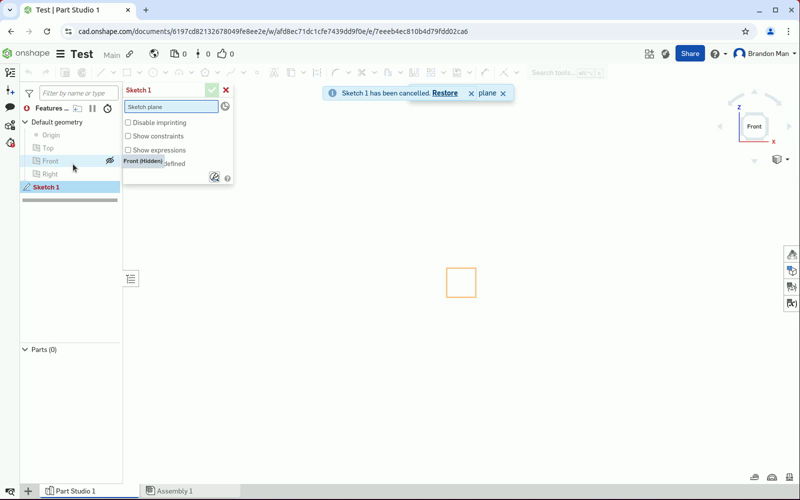
click(73, 163)
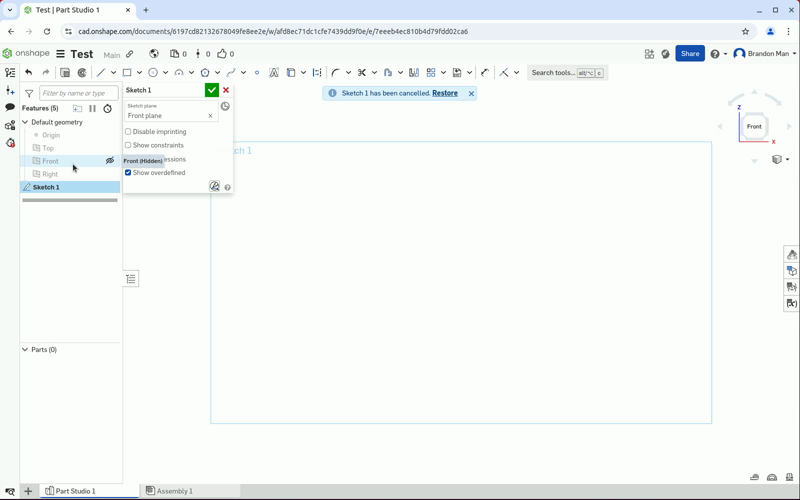
mouse_move(73, 352)
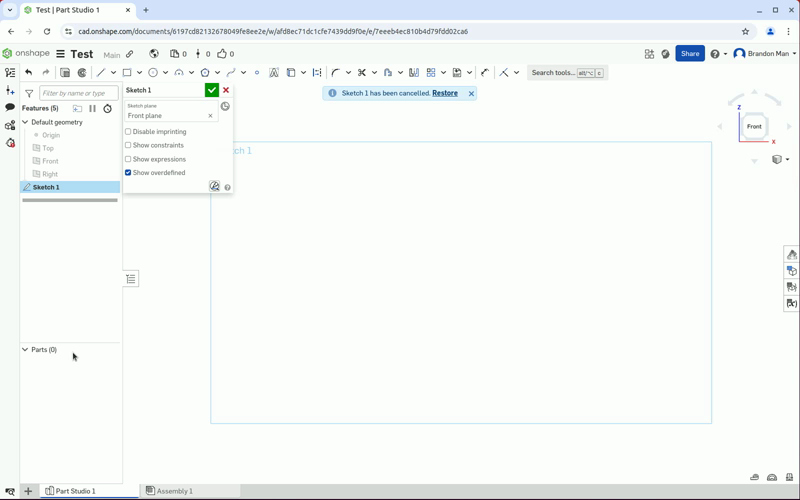
key(y)
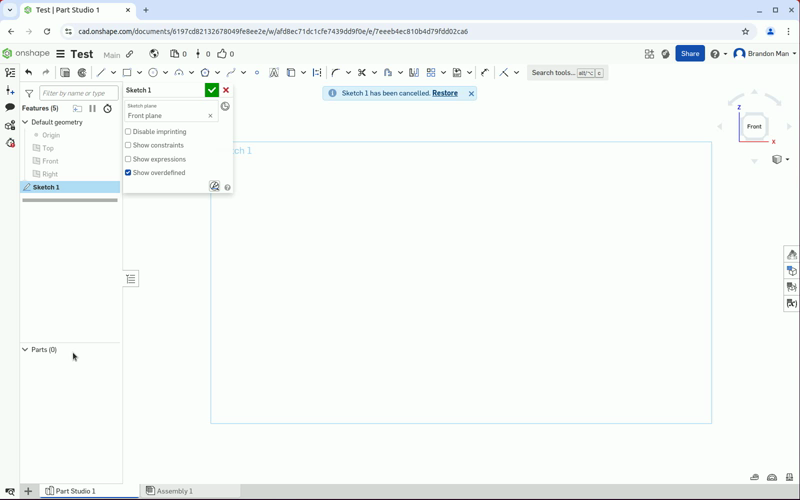
key(a)
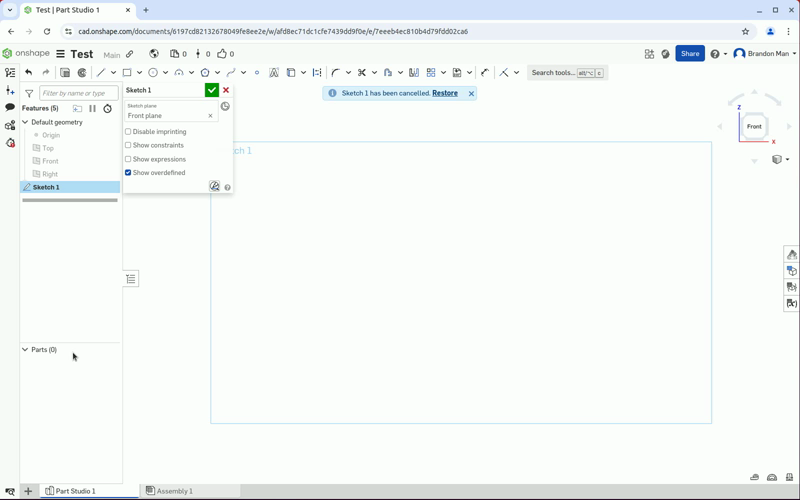
key_down(shift)
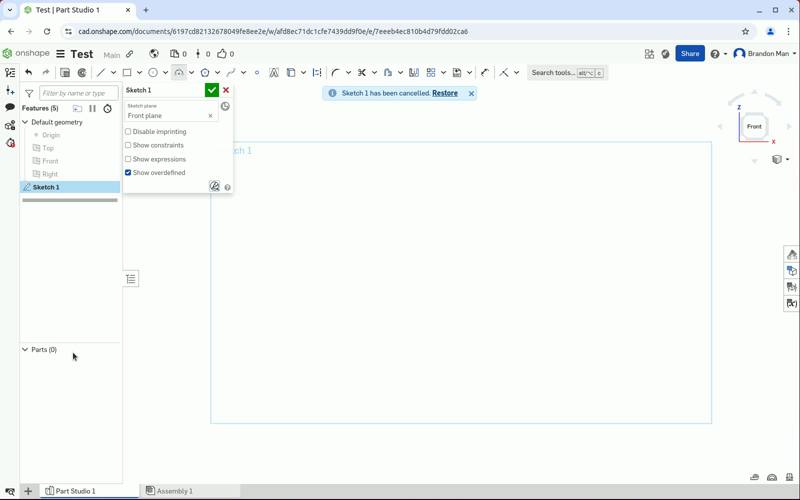
mouse_move(413, 199)
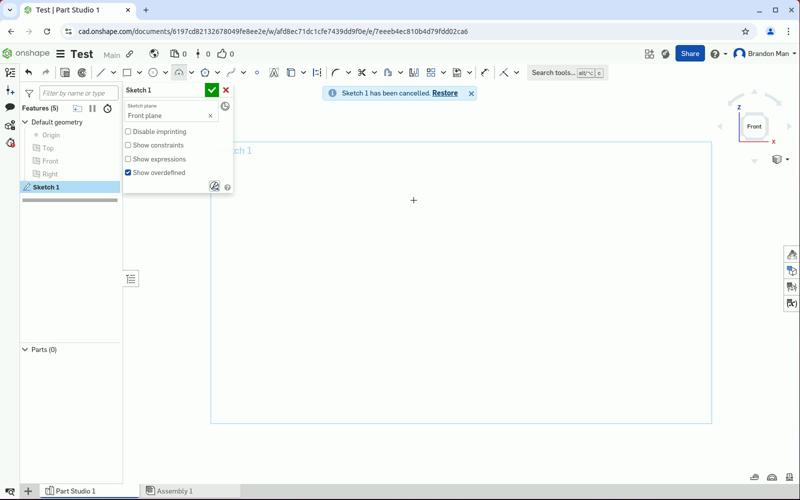
click(413, 199)
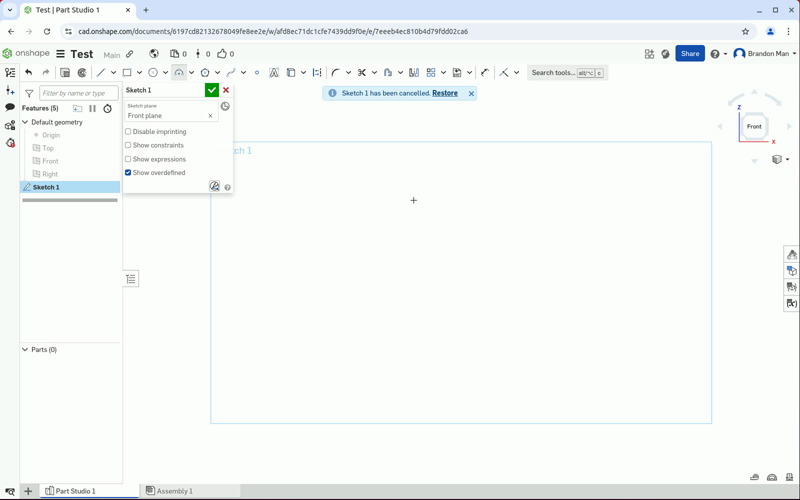
key_up(shift)
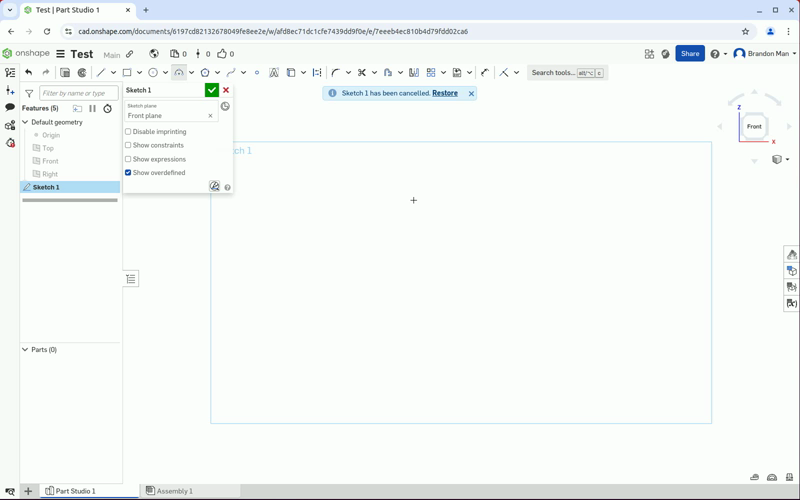
key_down(shift)
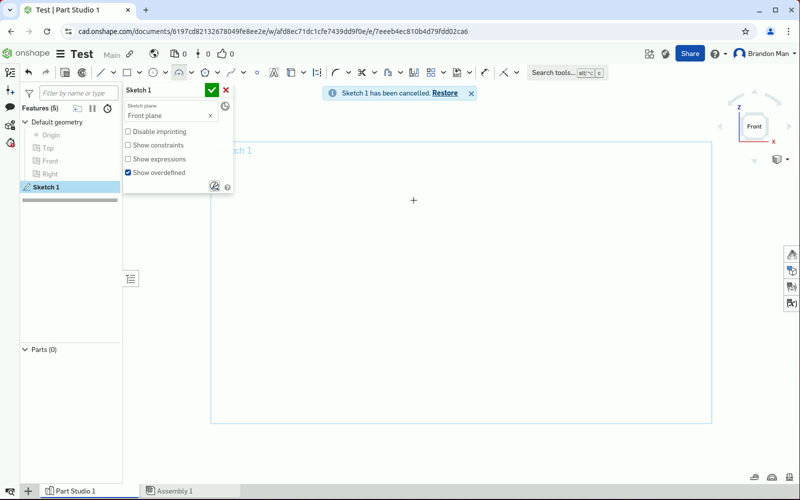
mouse_move(422, 388)
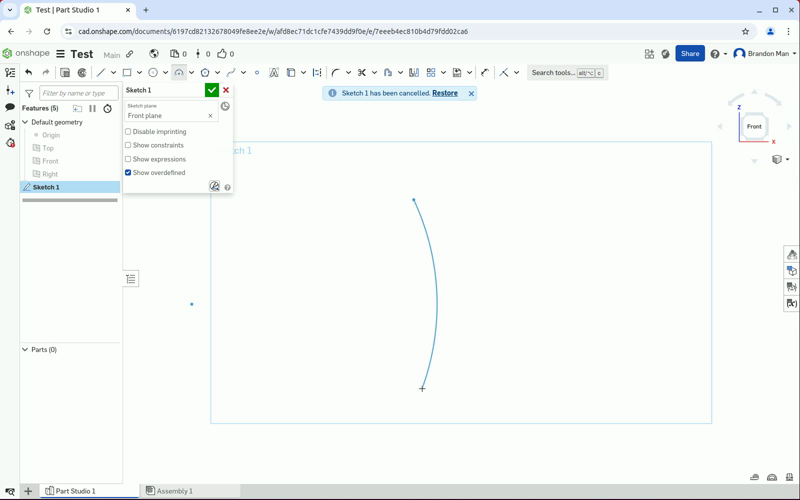
click(422, 388)
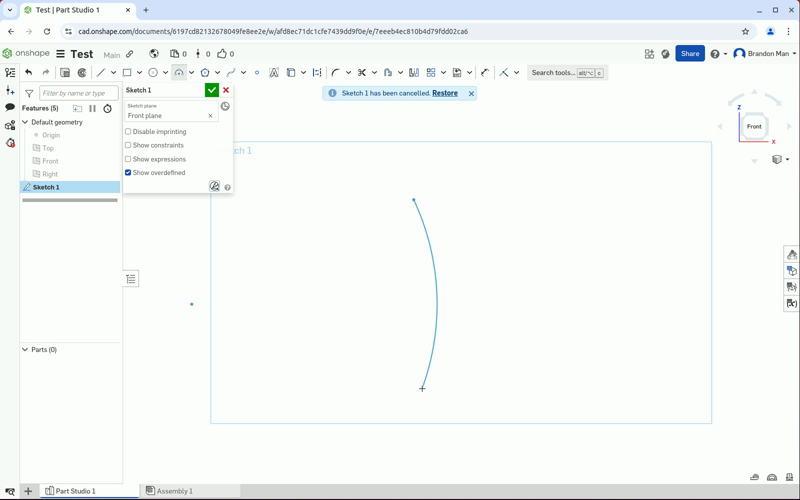
mouse_move(366, 296)
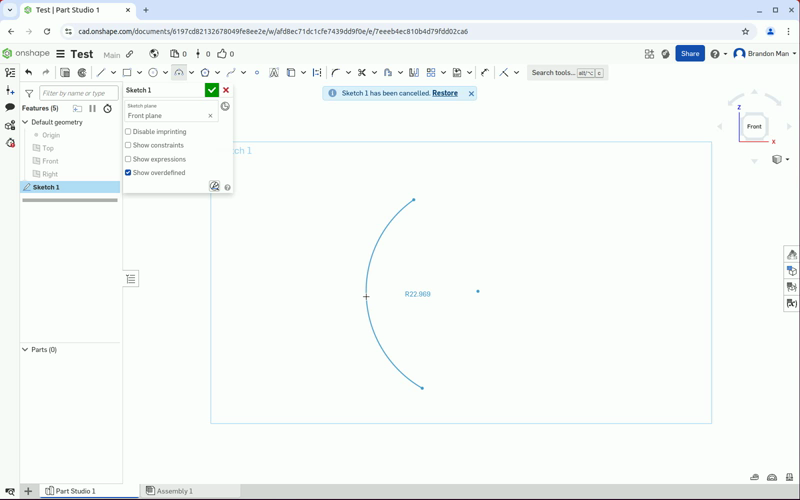
click(366, 296)
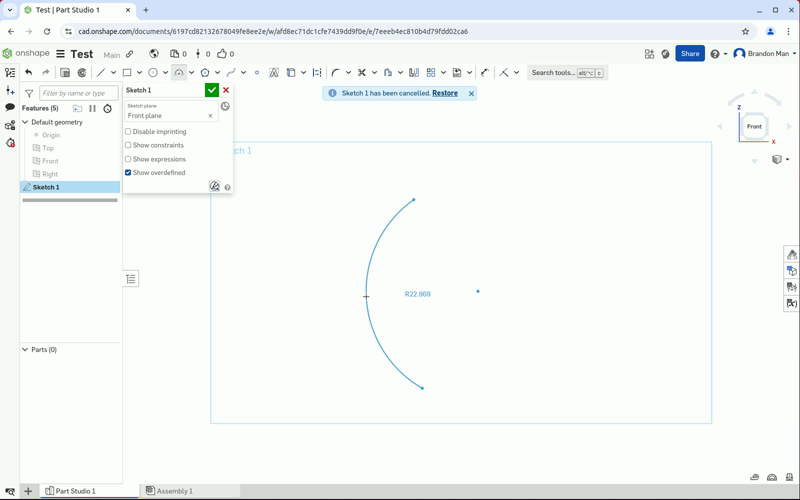
key_up(shift)
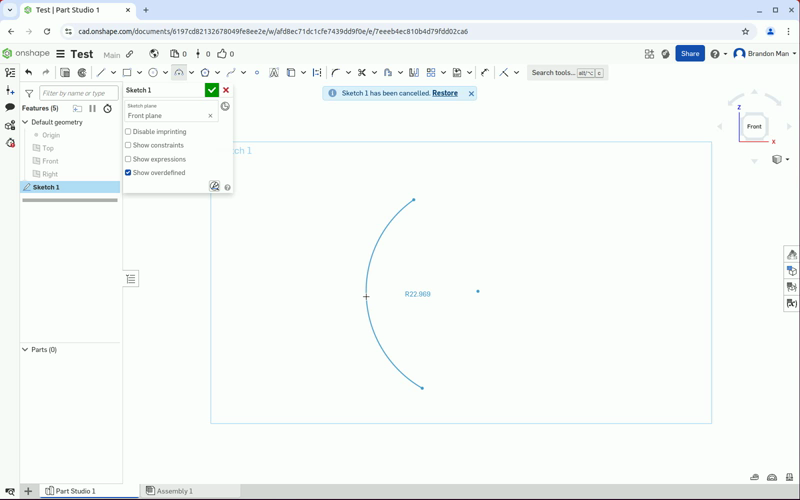
mouse_move(422, 388)
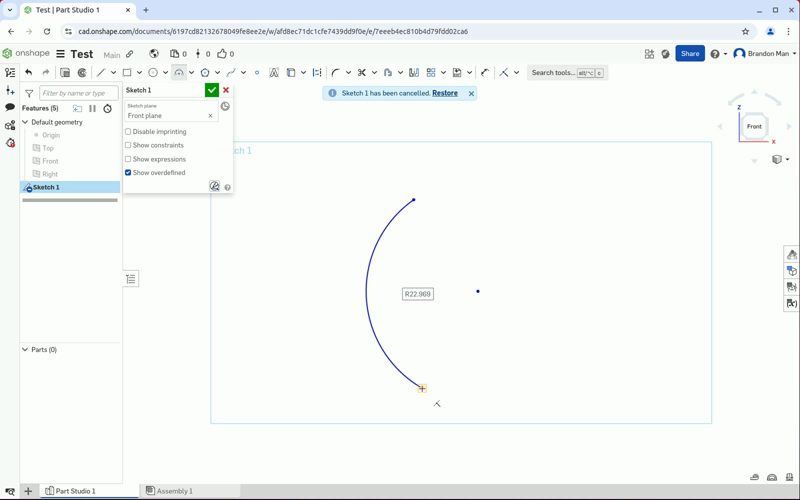
click(422, 388)
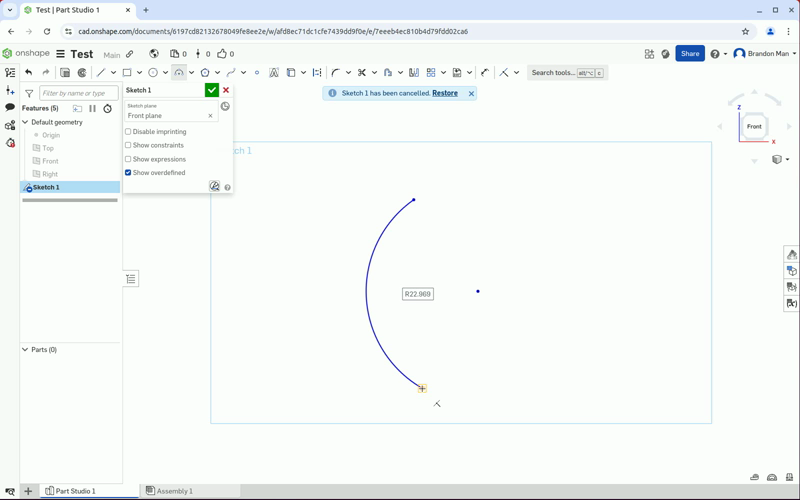
key_down(shift)
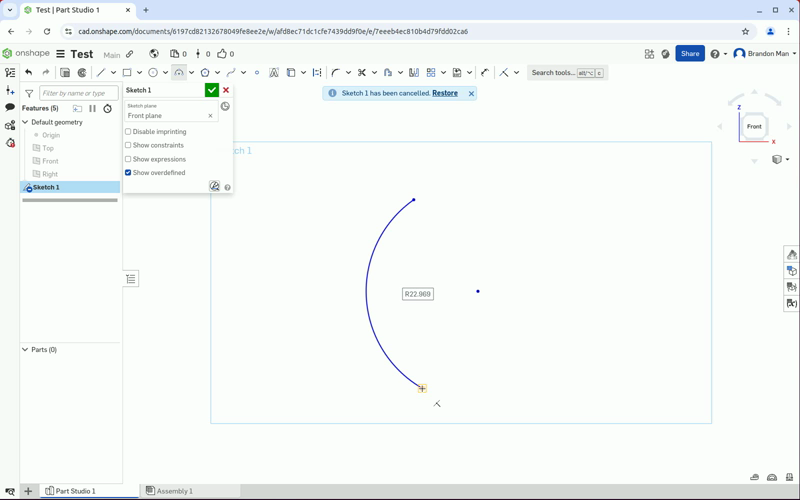
mouse_move(498, 388)
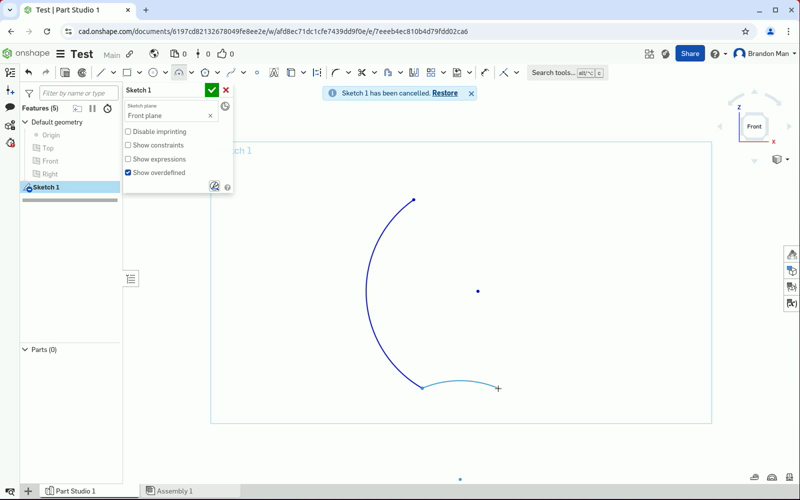
click(498, 388)
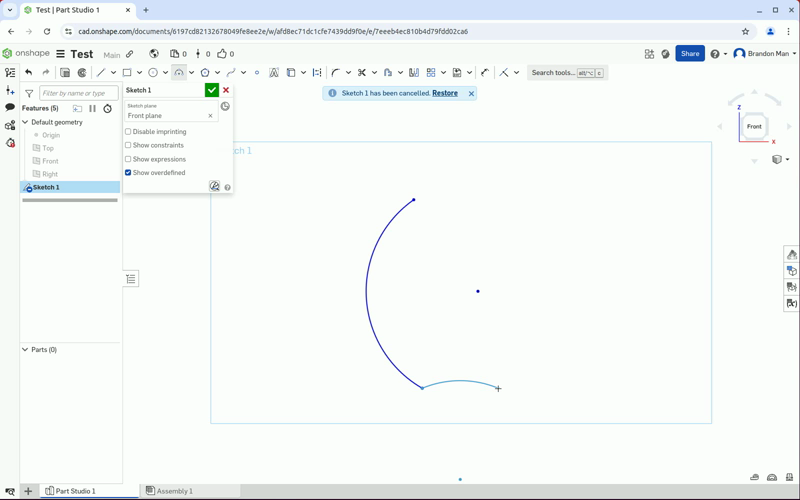
mouse_move(460, 394)
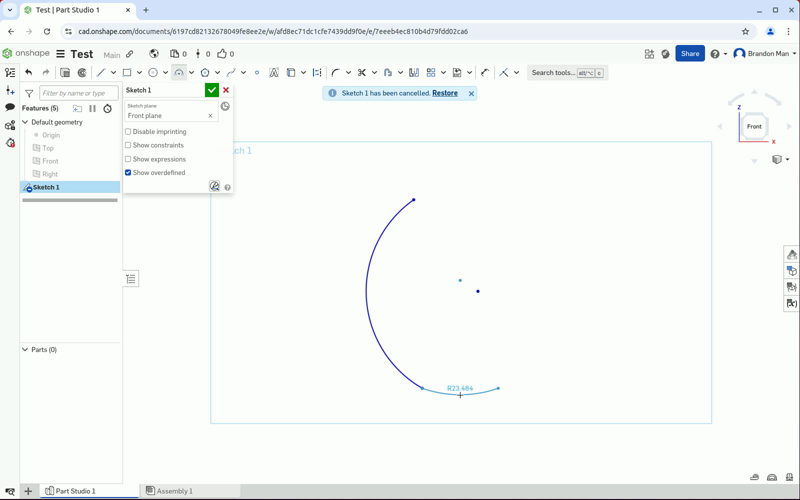
click(460, 394)
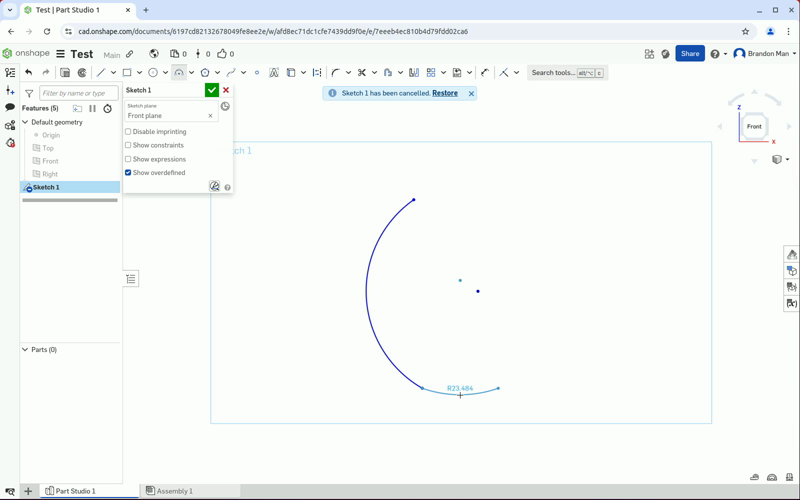
key_up(shift)
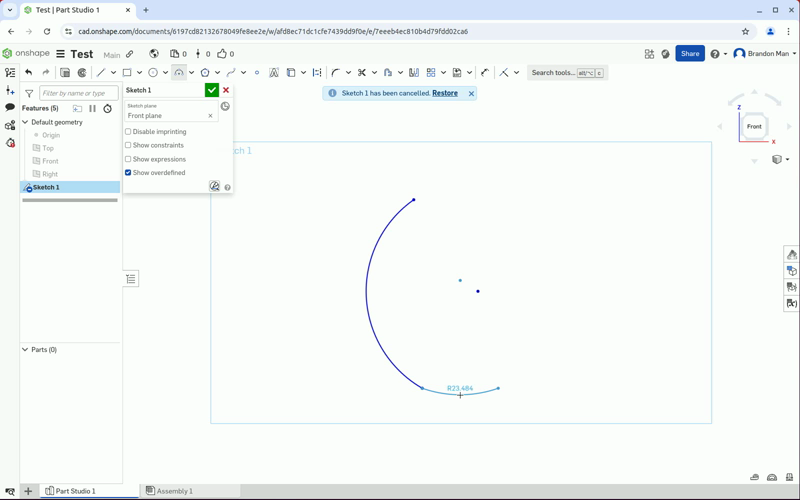
mouse_move(498, 388)
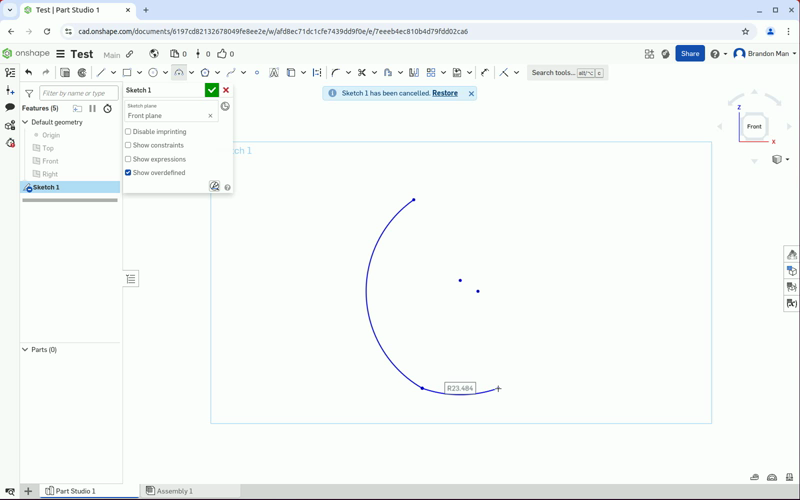
click(498, 388)
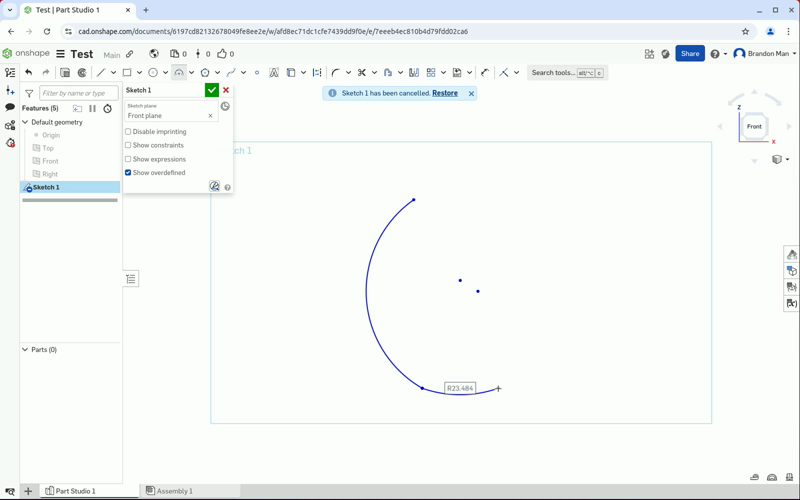
key_down(shift)
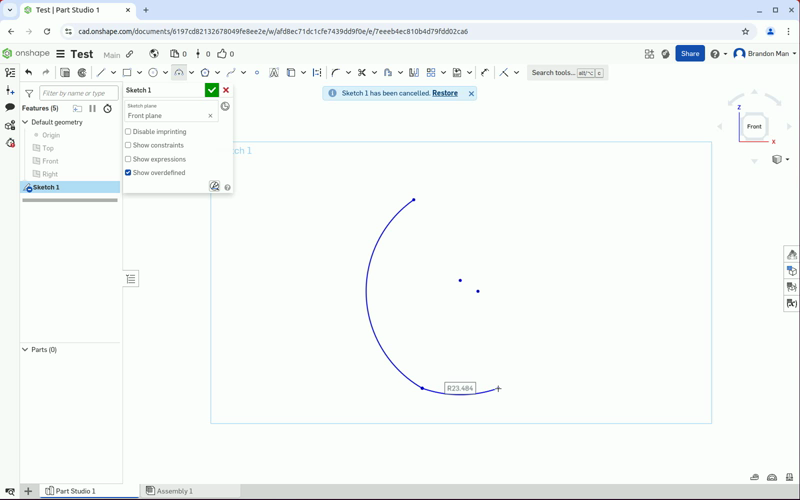
mouse_move(506, 199)
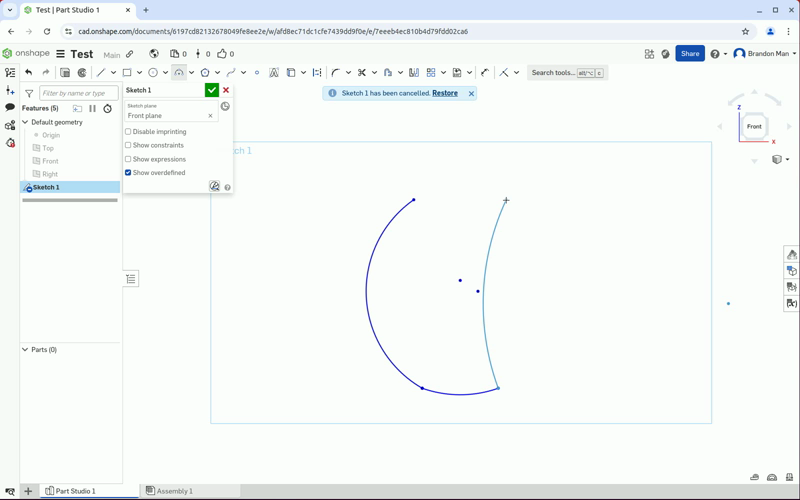
click(506, 199)
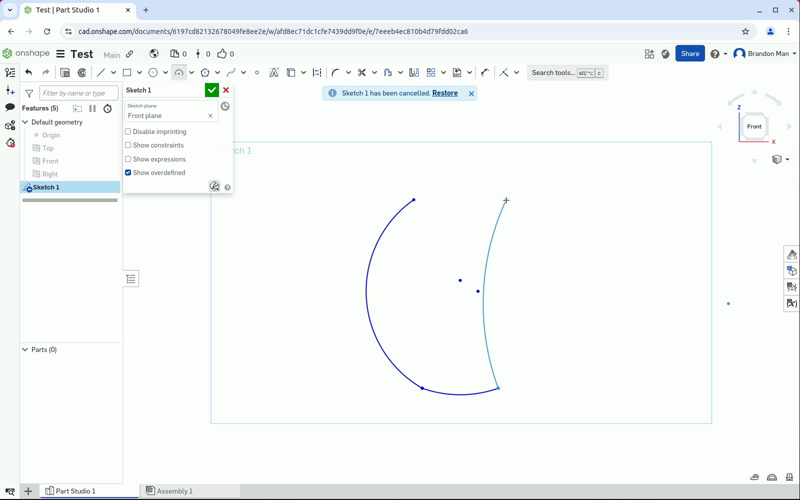
mouse_move(554, 296)
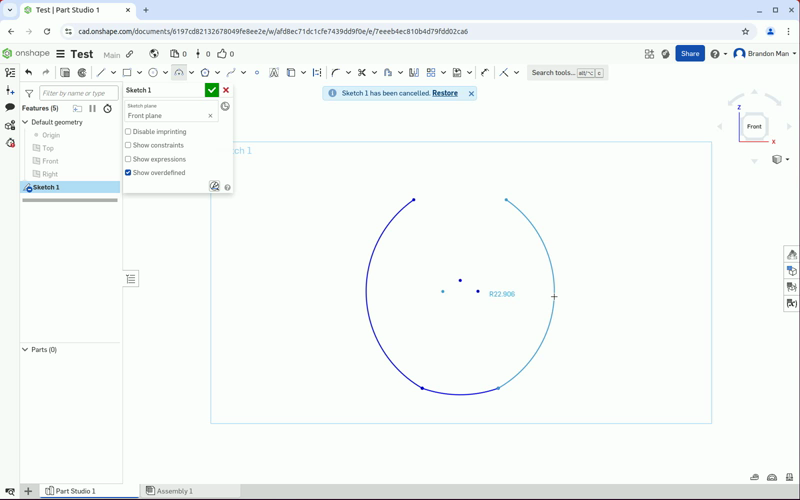
click(554, 296)
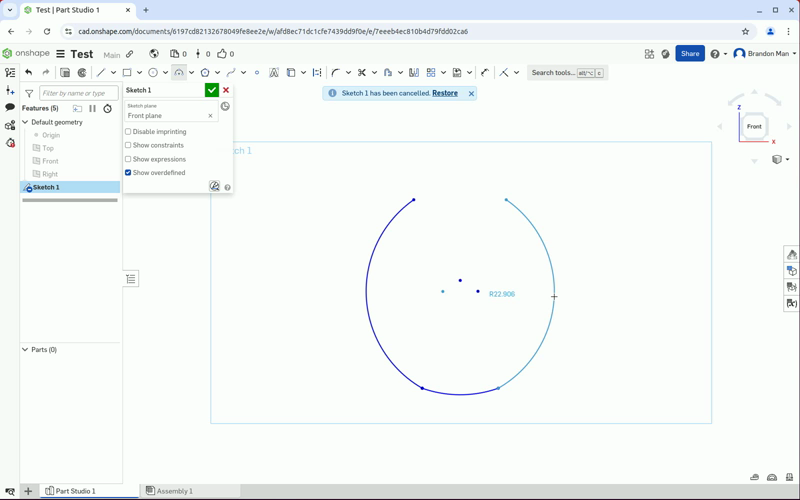
key_up(shift)
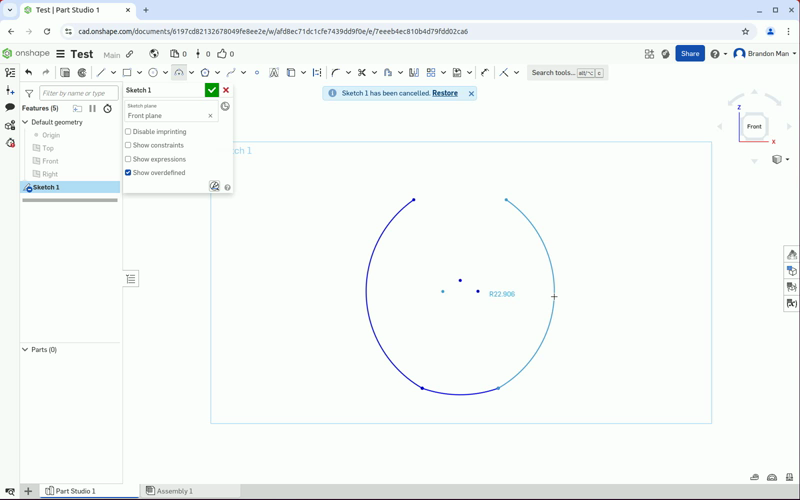
mouse_move(506, 199)
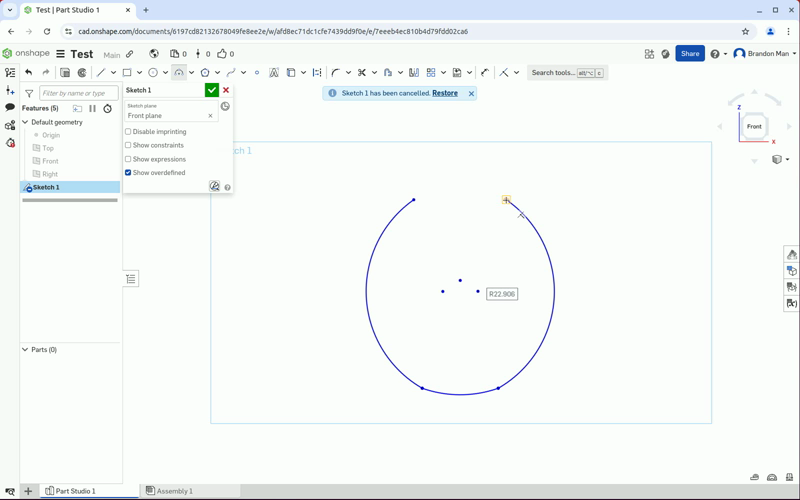
click(506, 199)
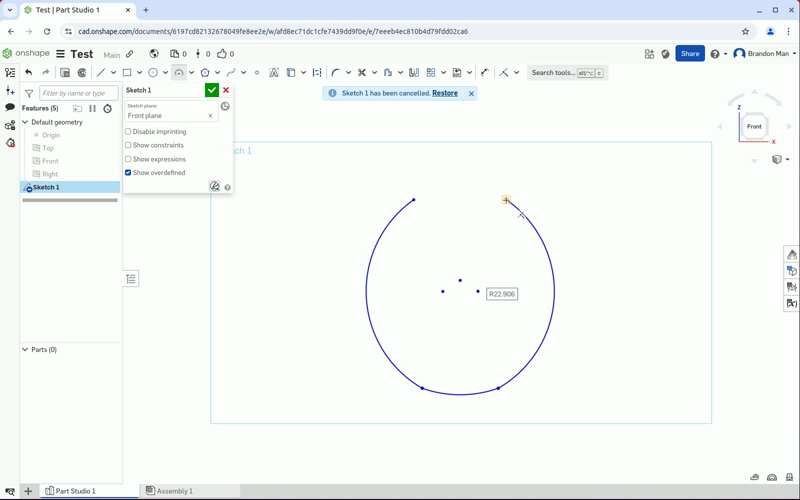
mouse_move(413, 199)
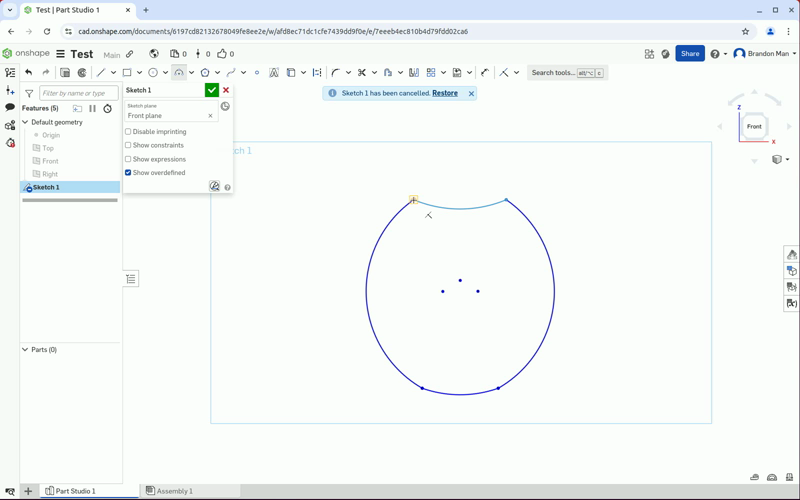
click(413, 199)
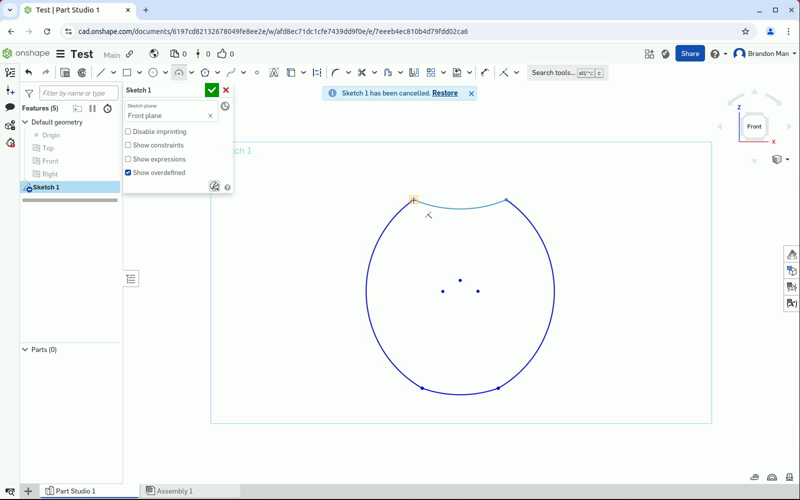
key_down(shift)
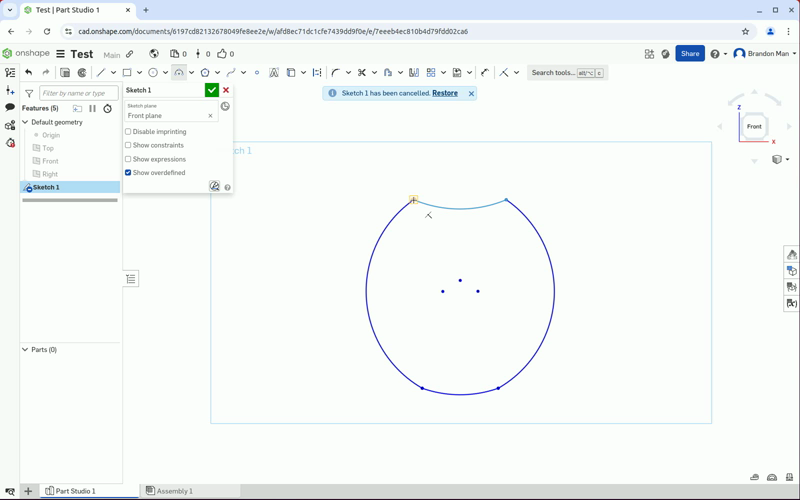
mouse_move(460, 194)
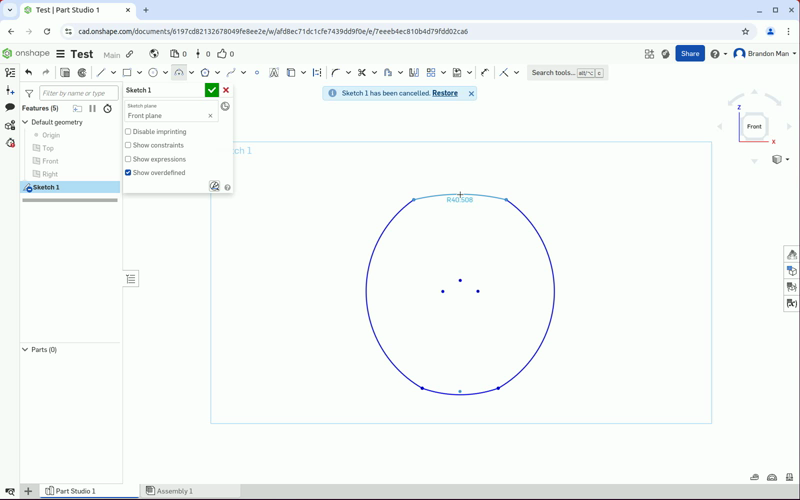
click(460, 194)
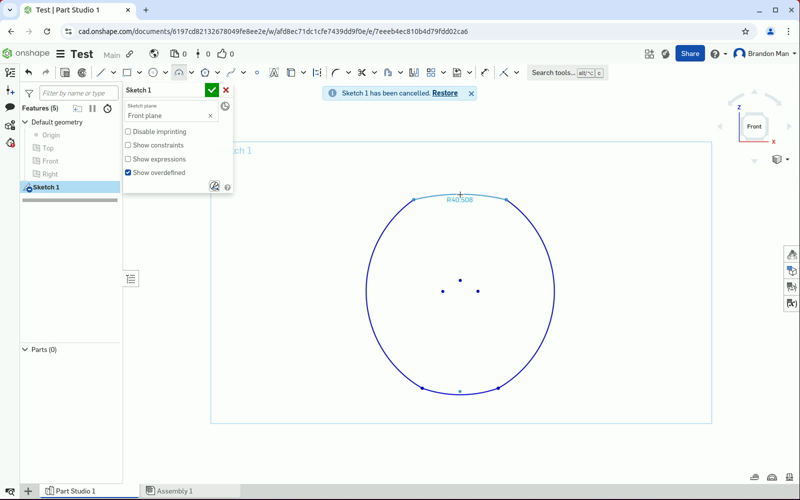
key_up(shift)
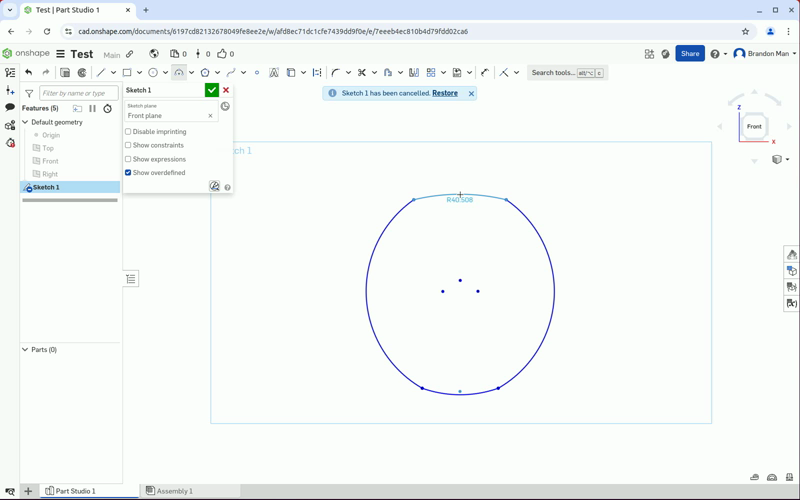
key(esc)
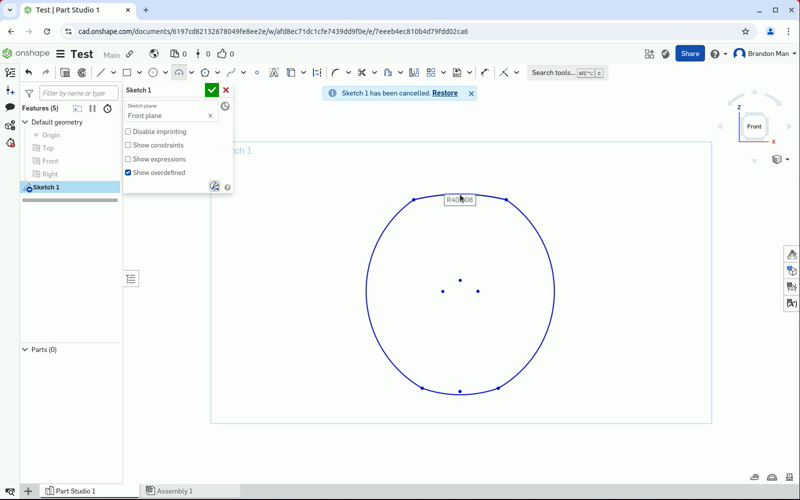
mouse_move(428, 340)
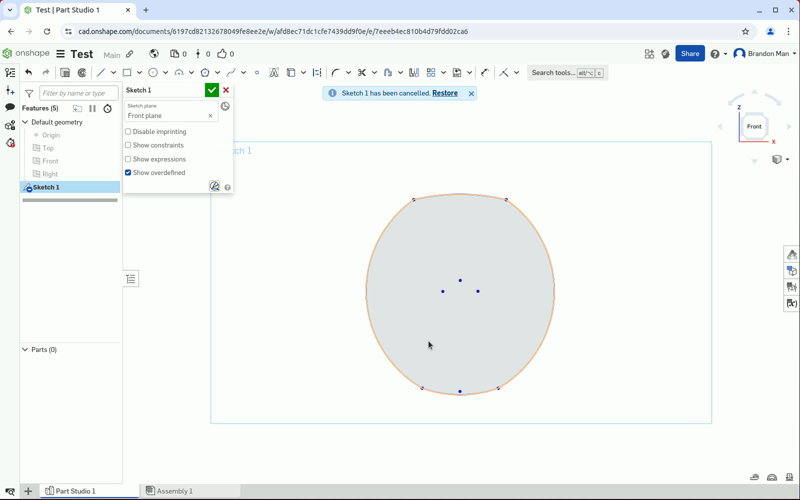
click(428, 340)
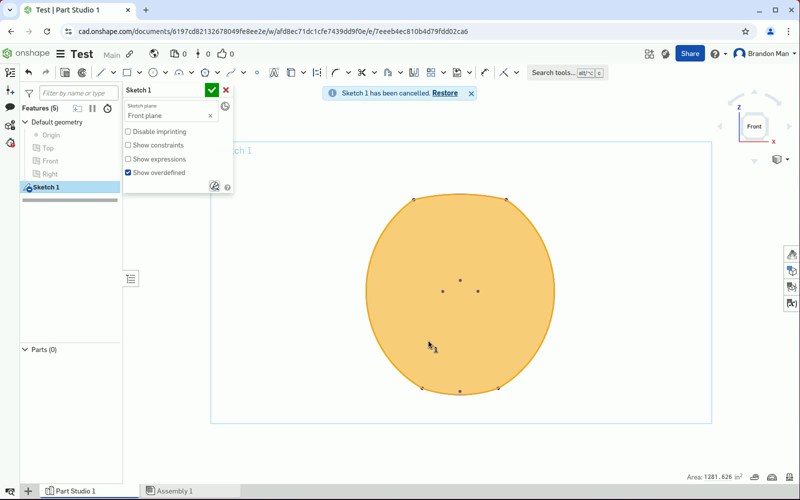
mouse_move(73, 352)
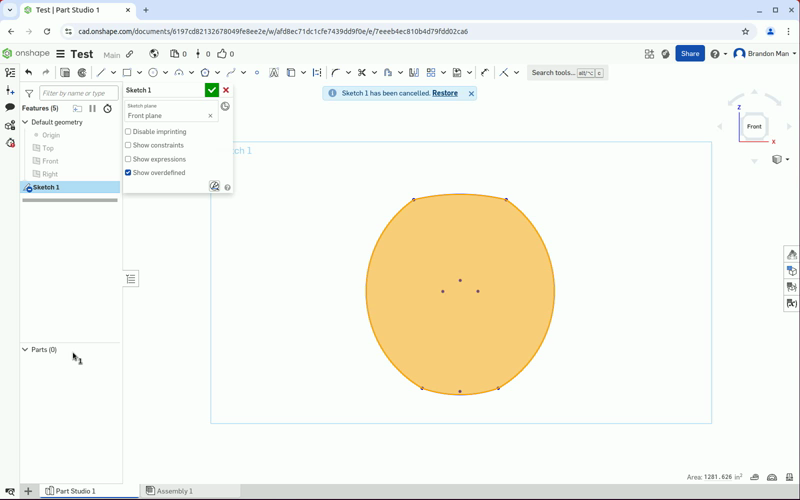
key(shift+y)
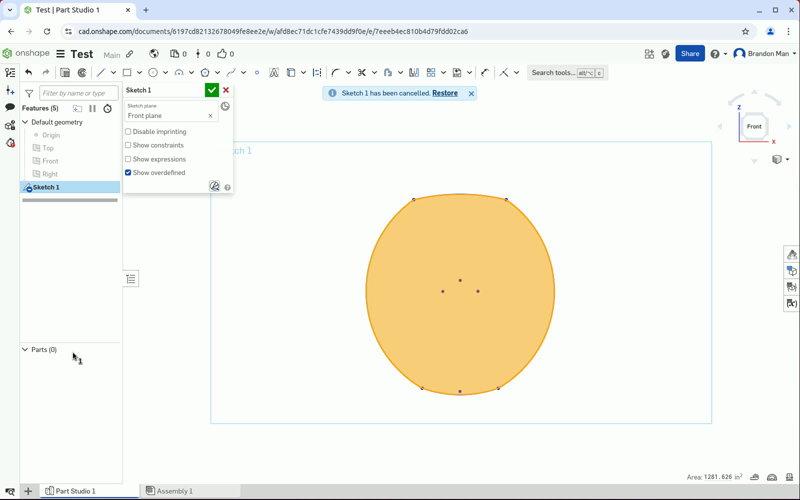
key(shift+e)
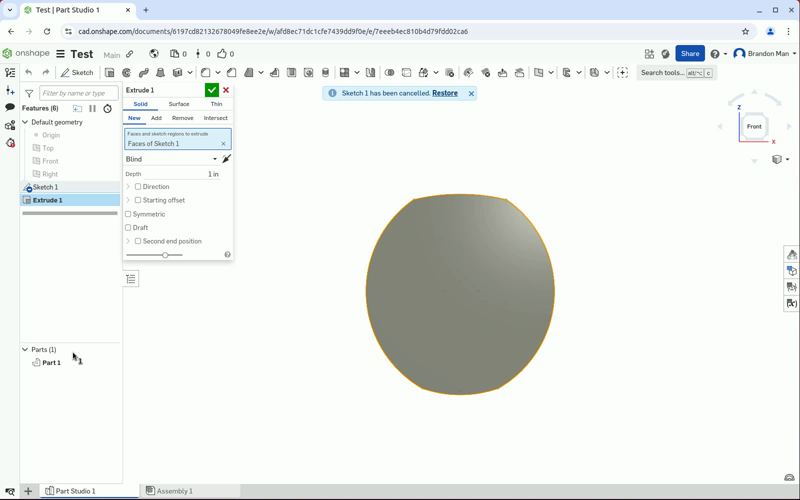
mouse_move(143, 106)
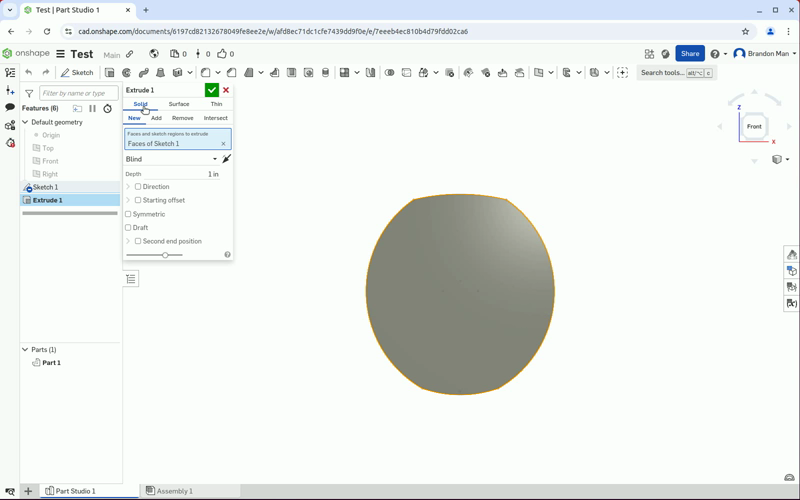
click(143, 106)
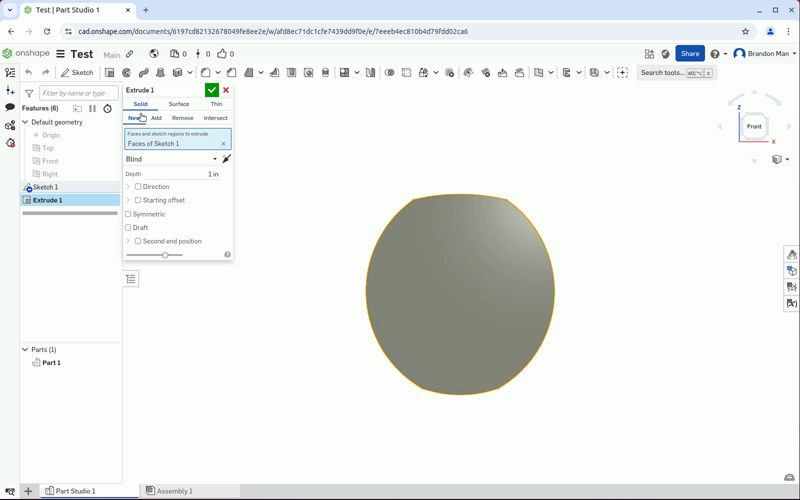
mouse_move(137, 120)
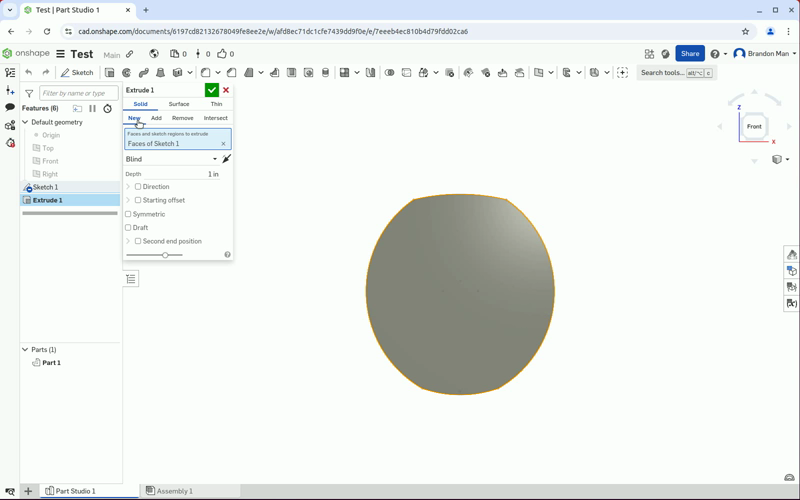
click(137, 120)
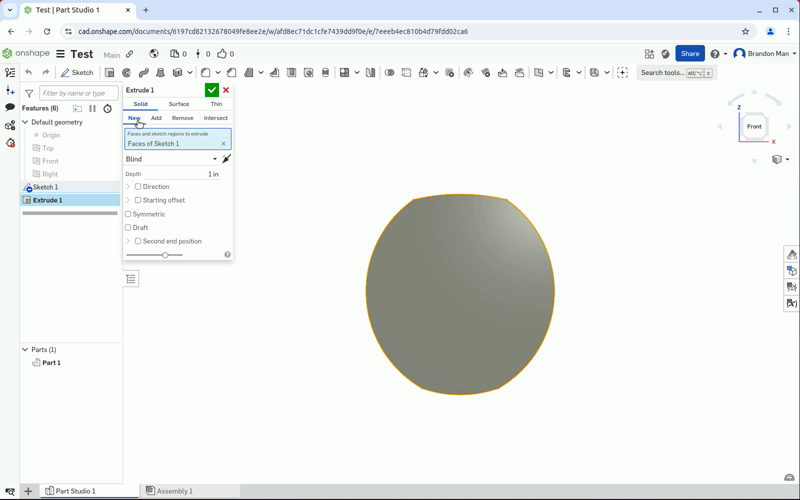
key(tab, 4)
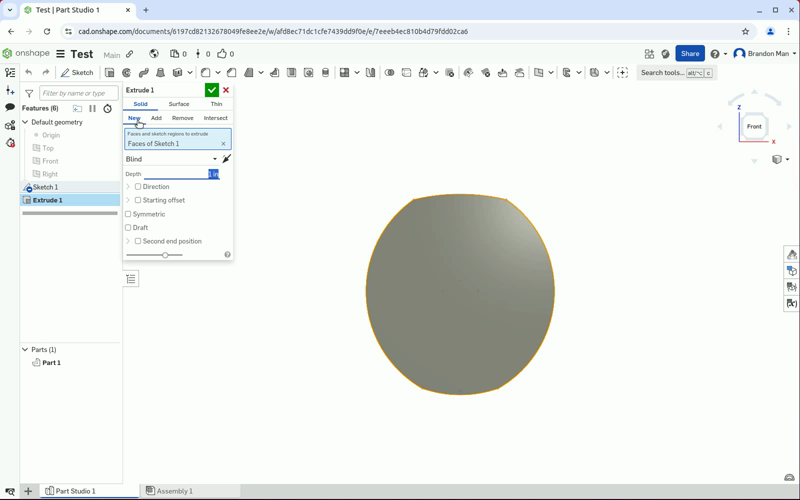
text(16.128)
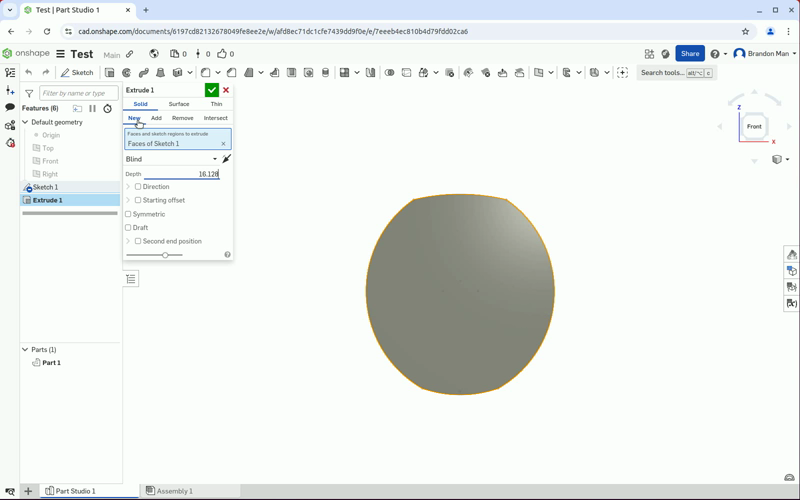
key(enter)
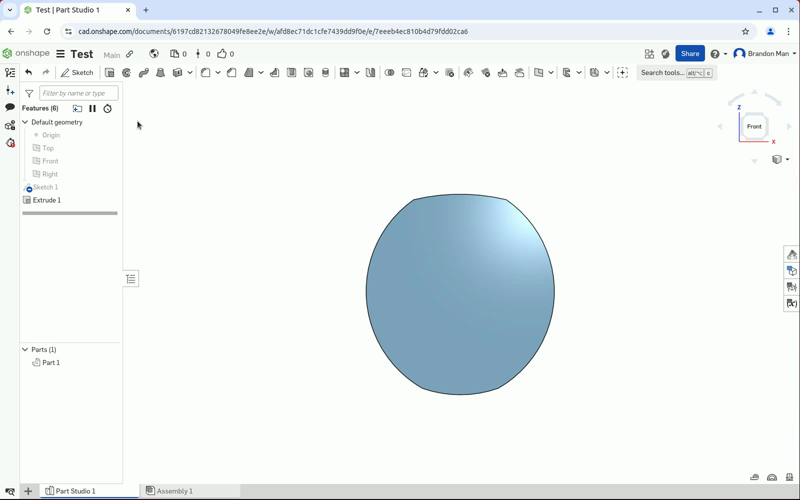
key(shift+h)
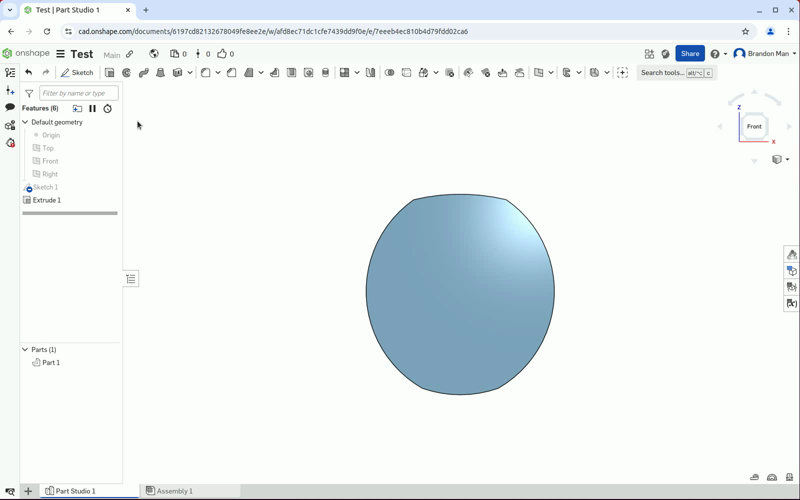
key(shift+h)
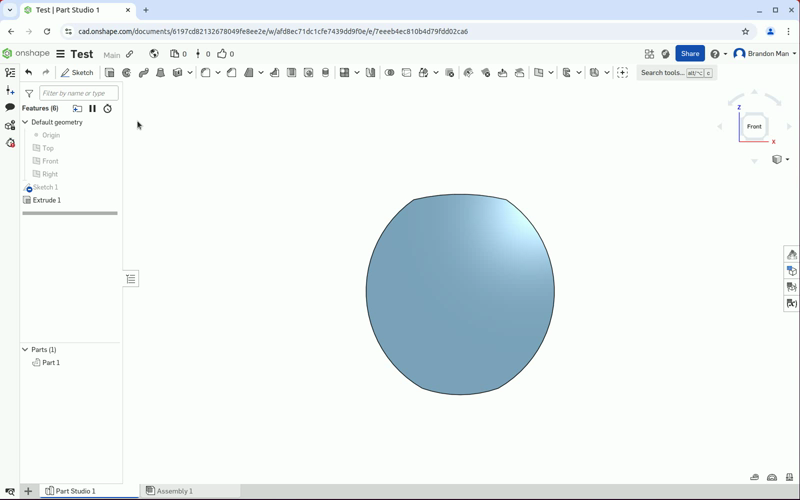
mouse_move(73, 189)
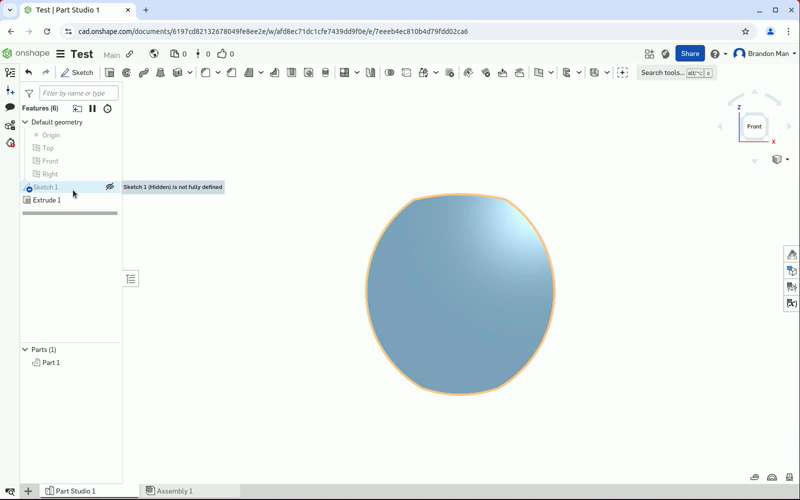
click(73, 189)
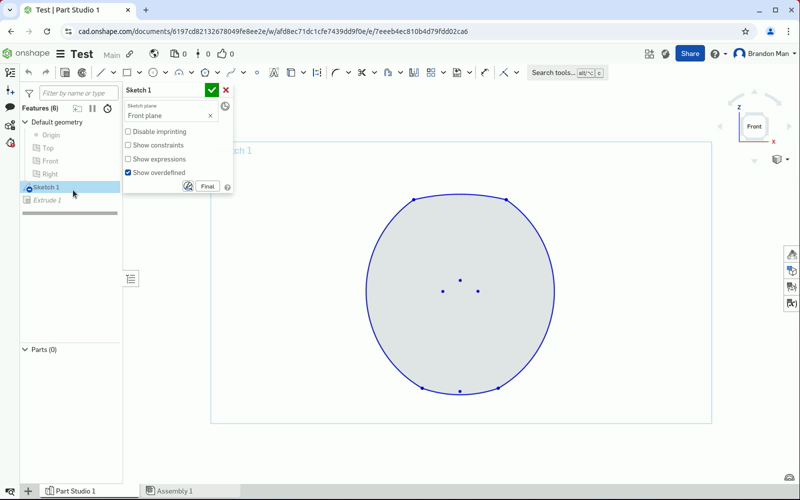
mouse_move(229, 92)
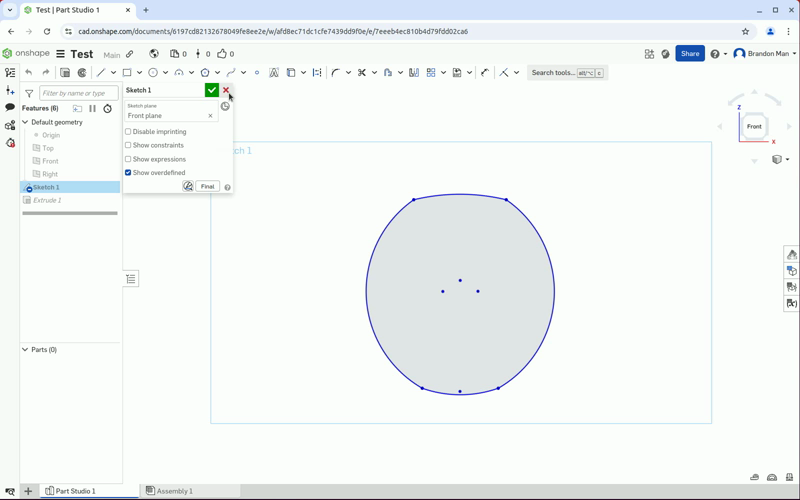
click(229, 92)
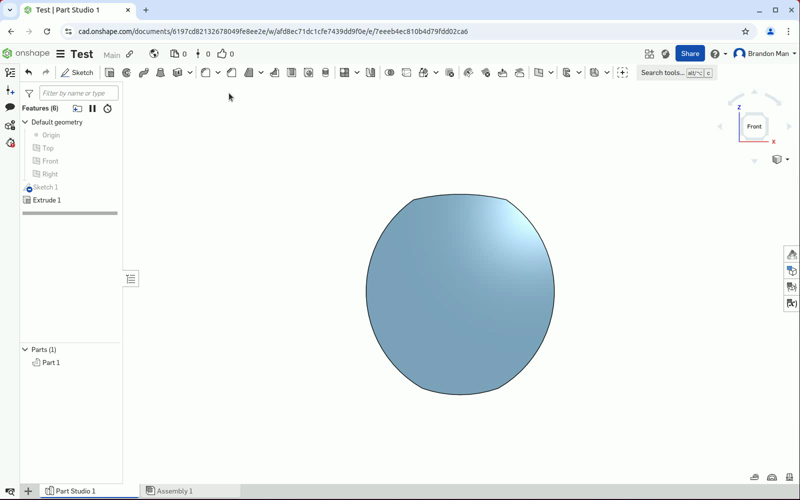
mouse_move(541, 75)
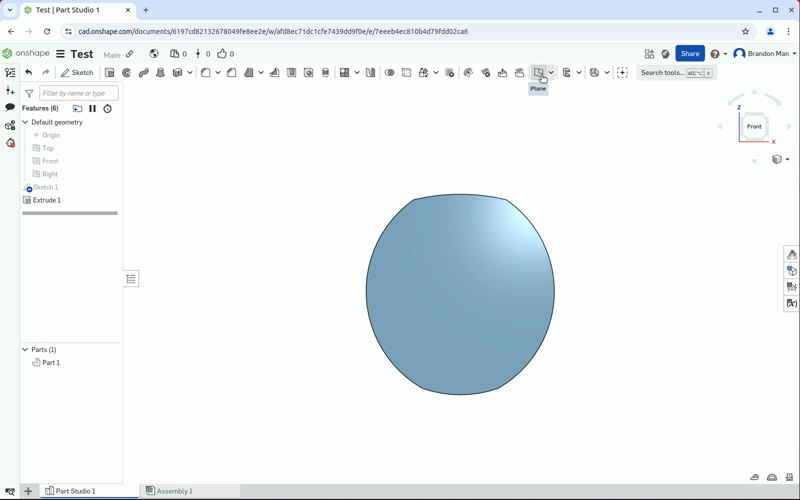
click(541, 75)
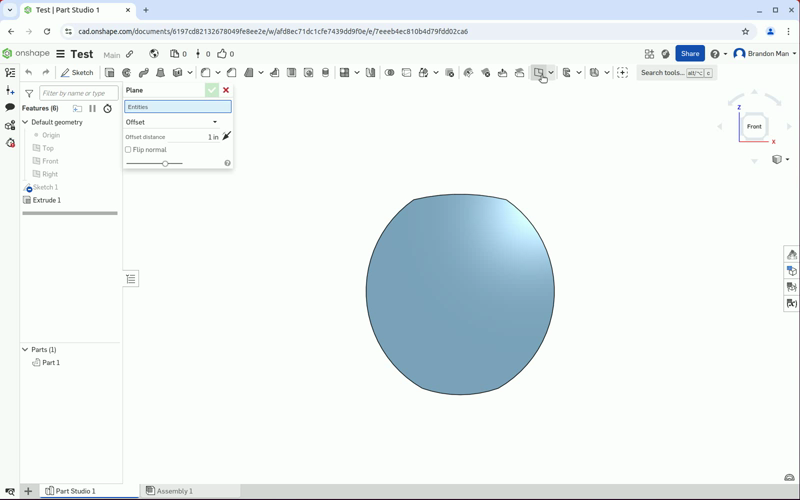
mouse_move(73, 163)
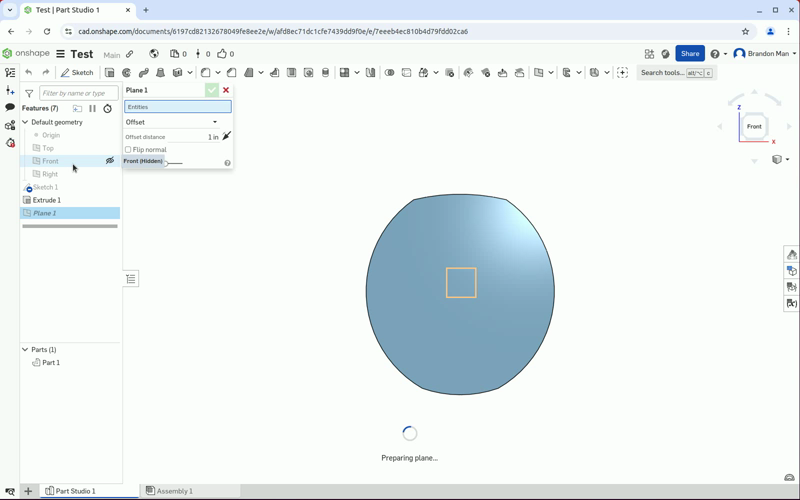
click(73, 163)
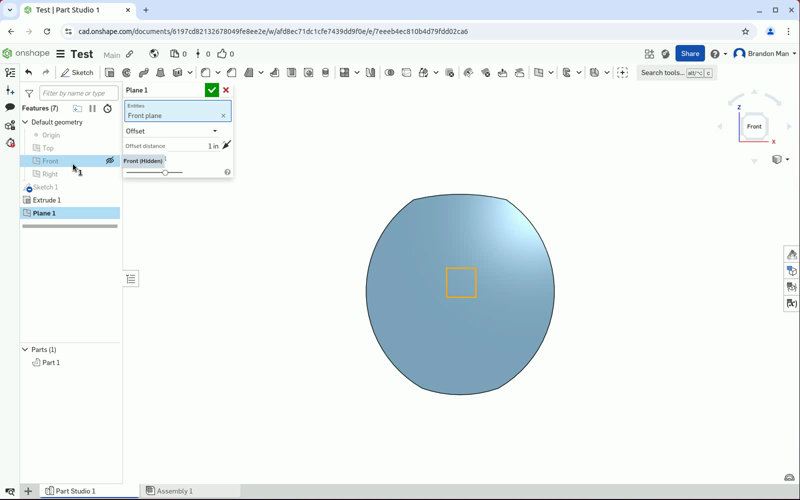
key(tab, 2)
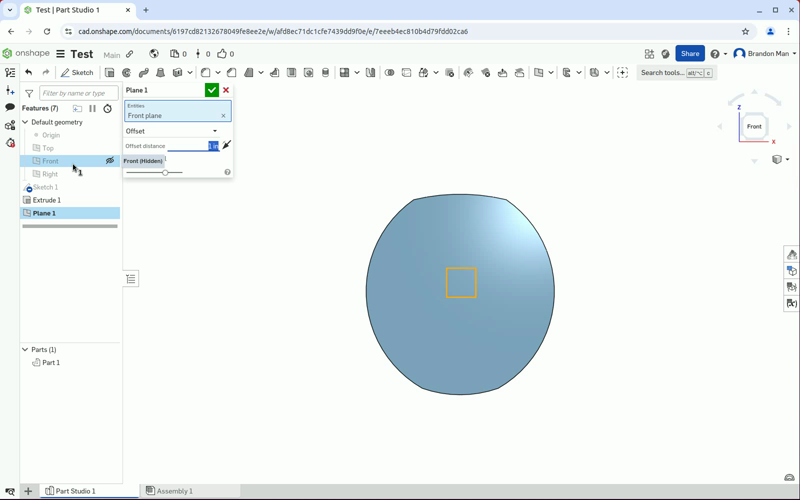
text(16.114)
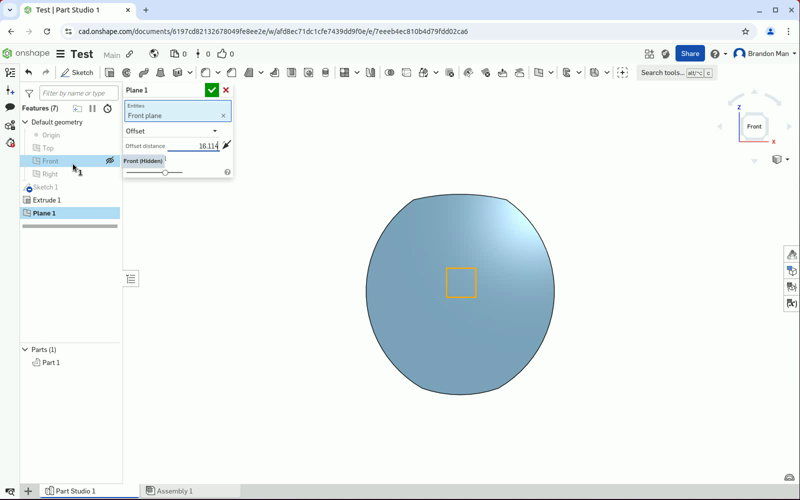
key(enter, 2)
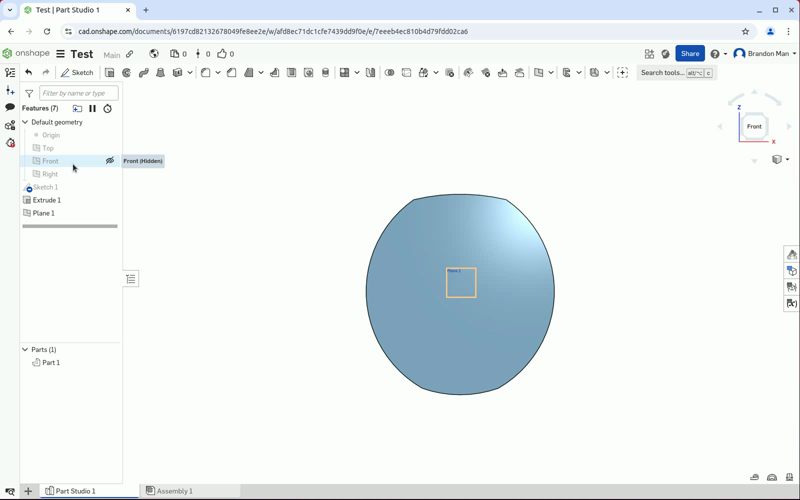
key(shift+s)
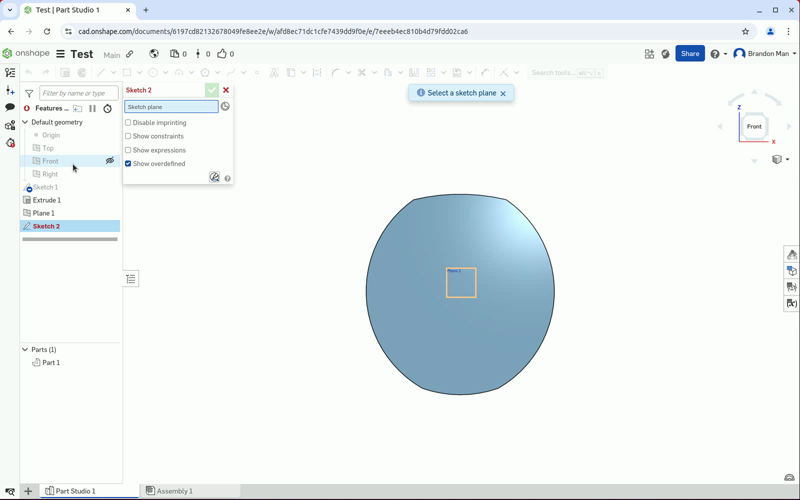
mouse_move(73, 215)
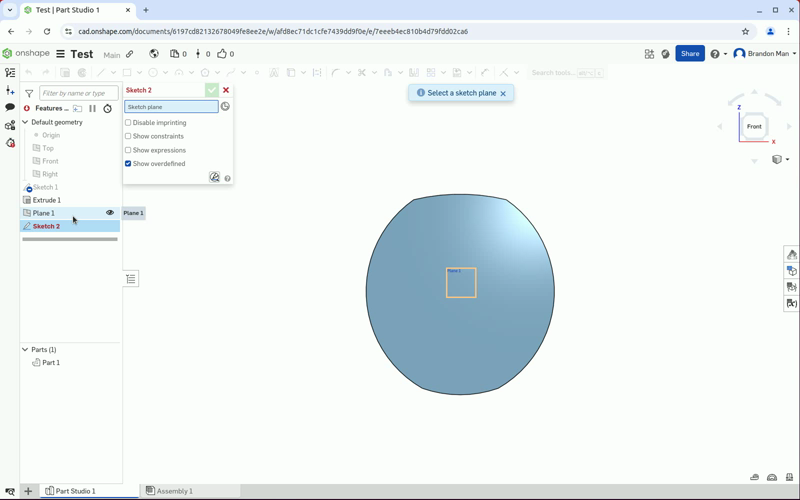
click(73, 215)
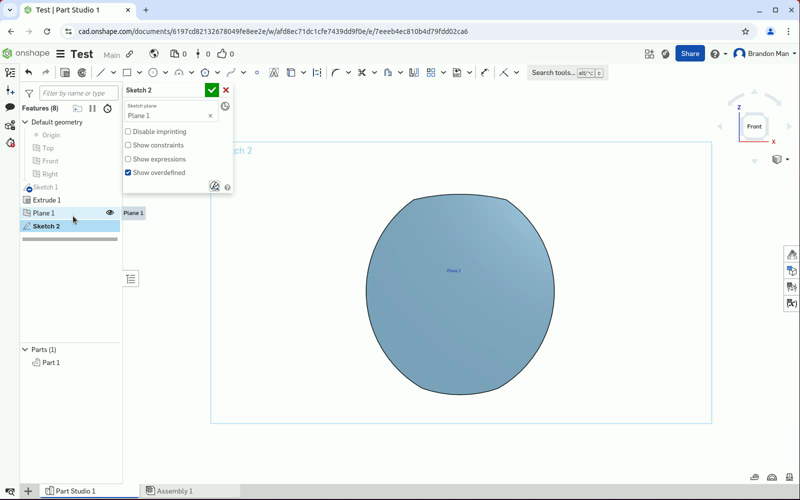
mouse_move(73, 352)
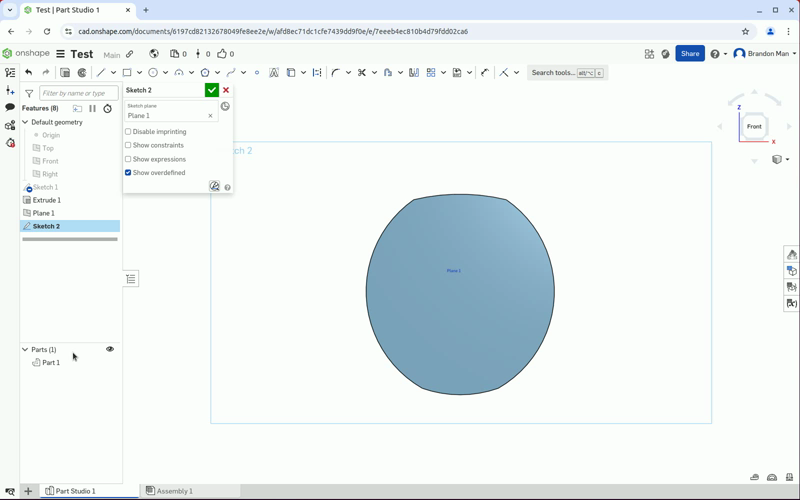
key(y)
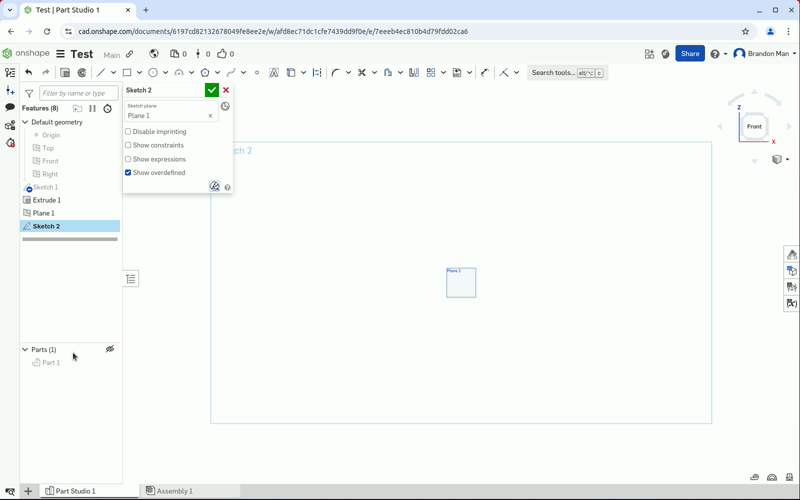
key(l)
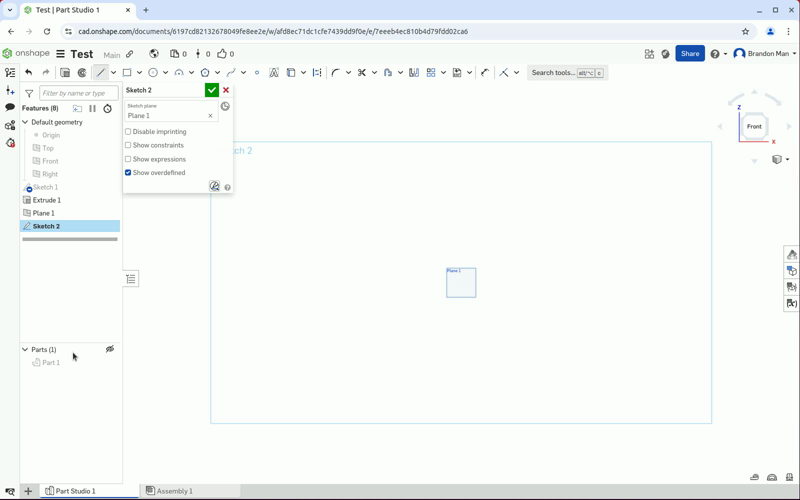
key_down(shift)
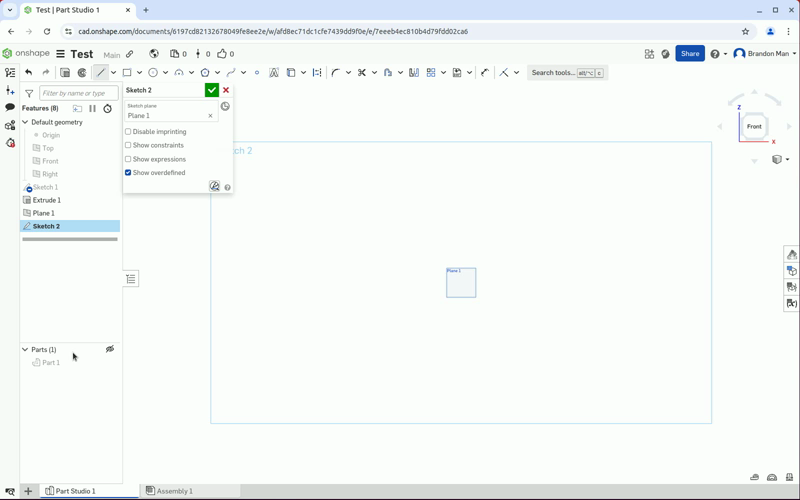
mouse_move(399, 219)
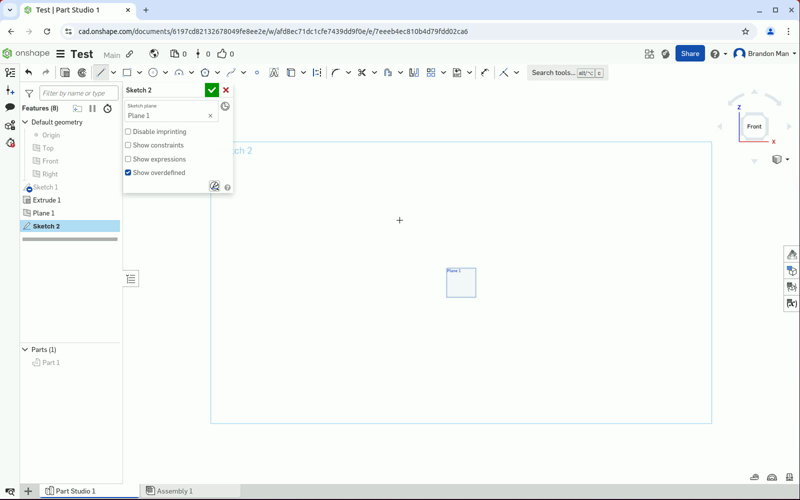
click(399, 219)
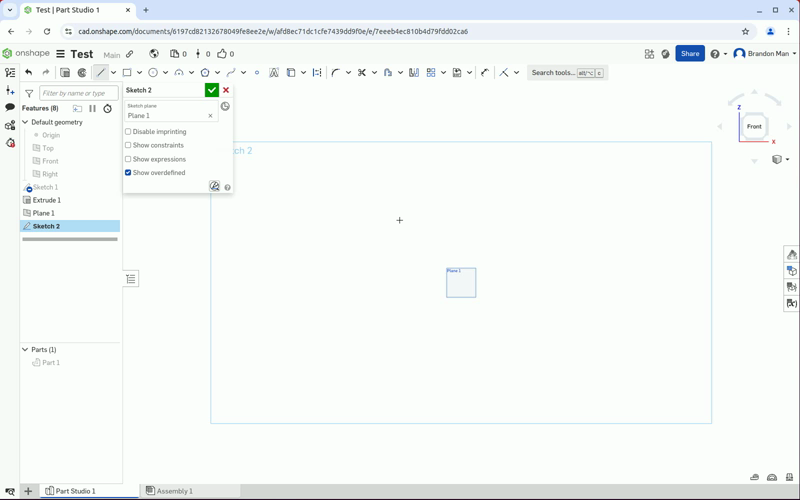
key_up(shift)
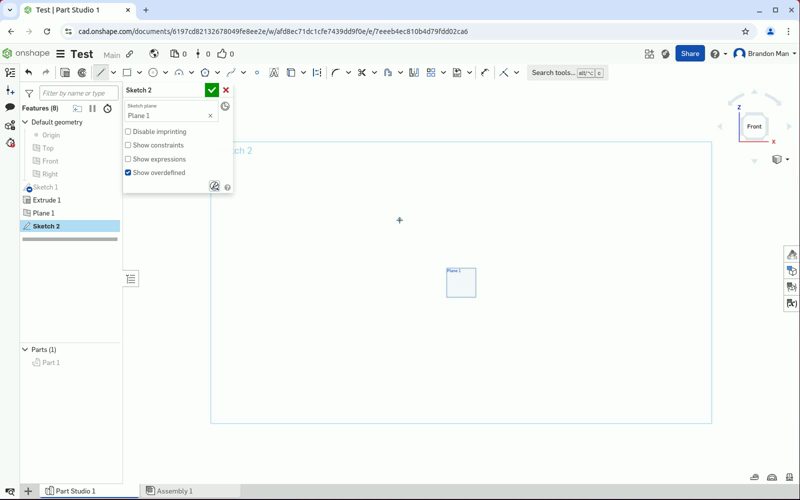
key_down(shift)
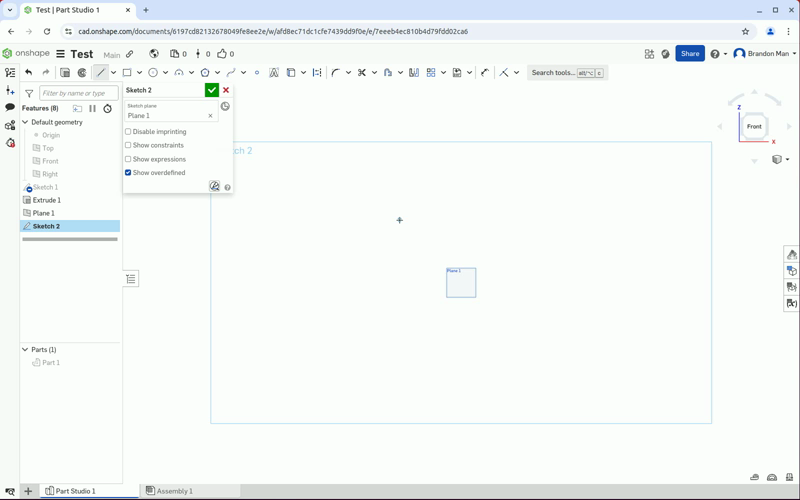
mouse_move(429, 219)
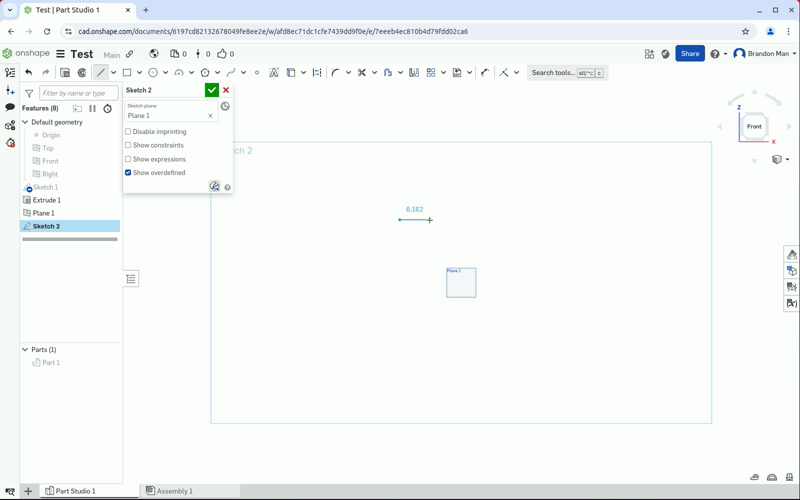
mouse_move(407, 242)
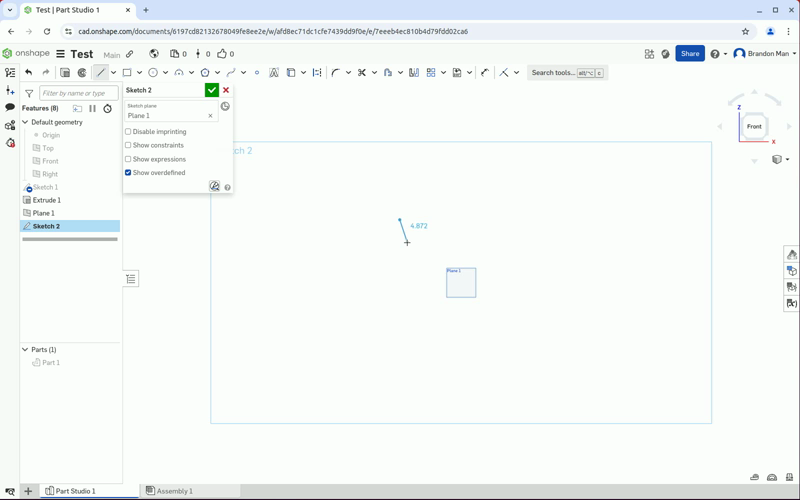
click(407, 242)
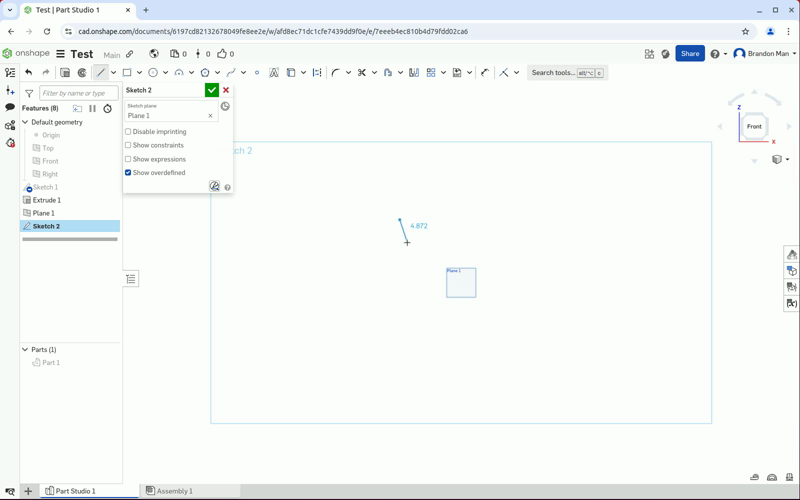
key_up(shift)
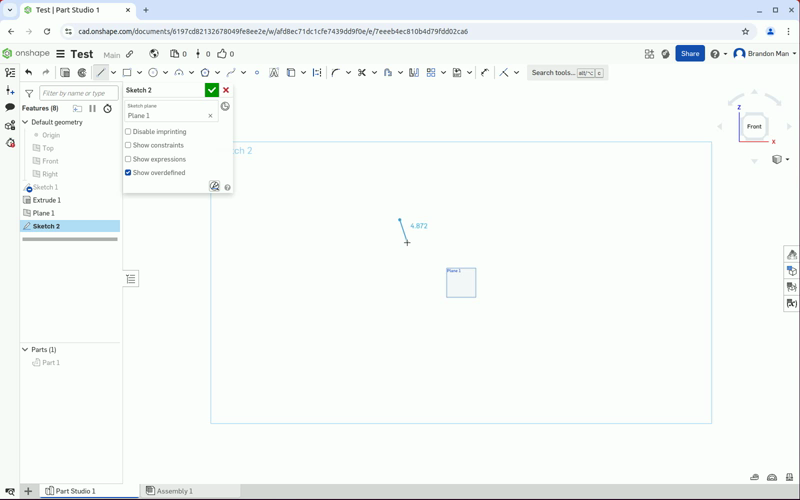
key(esc)
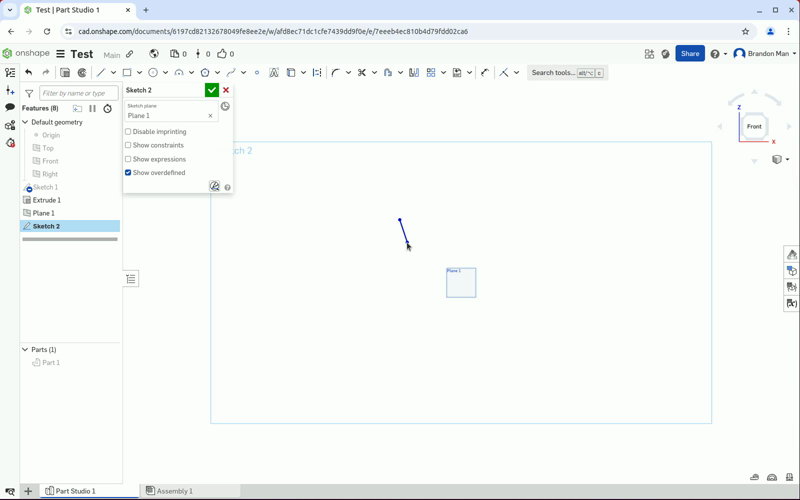
key(a)
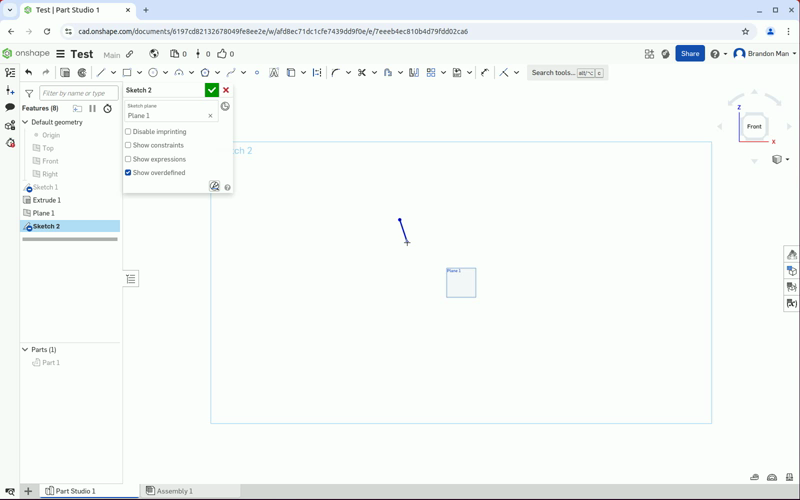
mouse_move(407, 242)
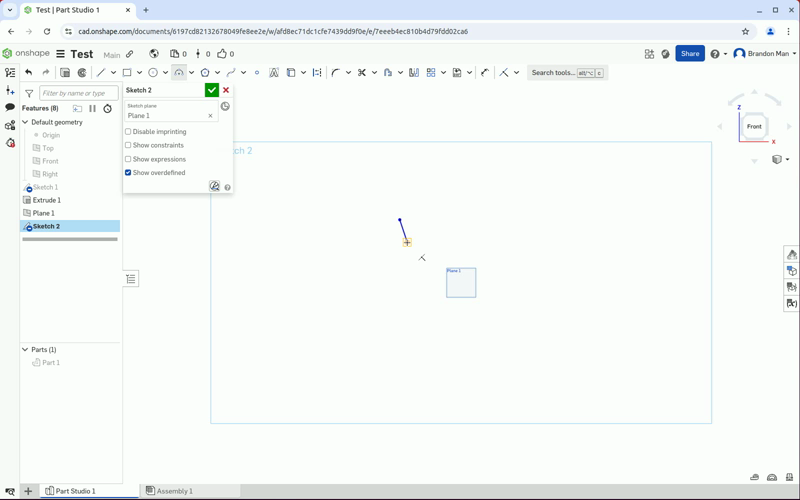
click(407, 242)
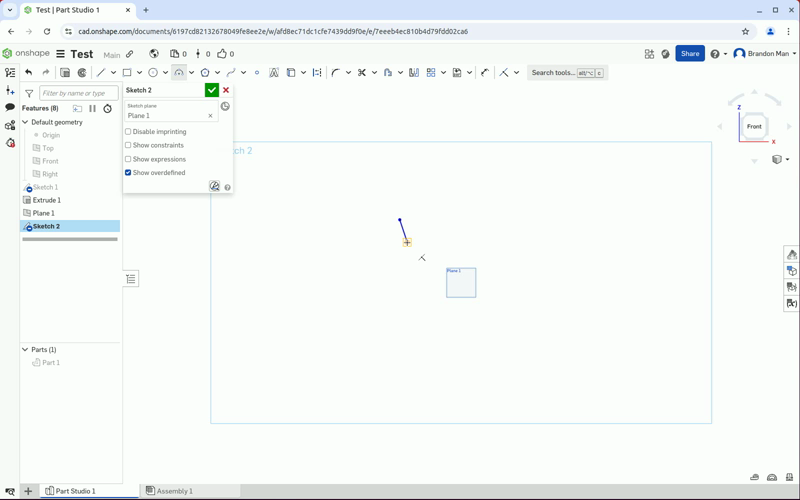
key_down(shift)
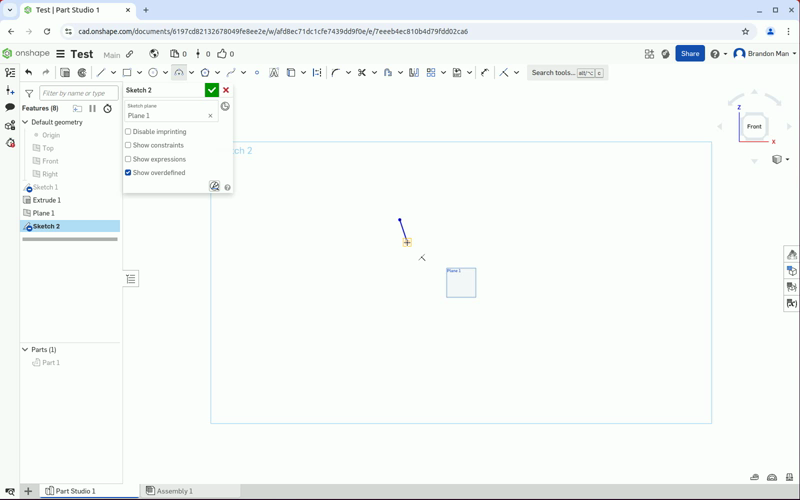
mouse_move(445, 227)
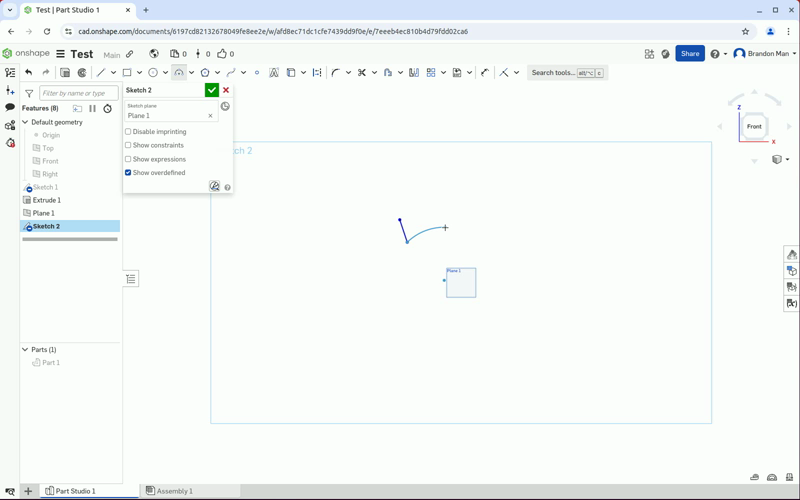
click(445, 227)
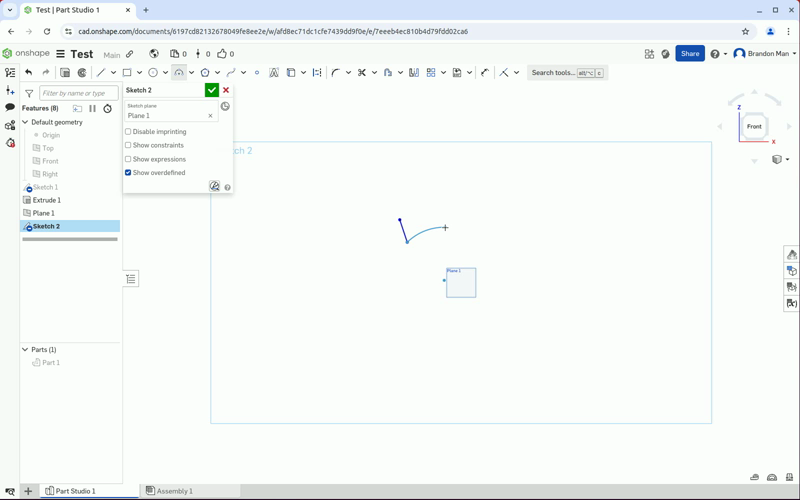
mouse_move(424, 230)
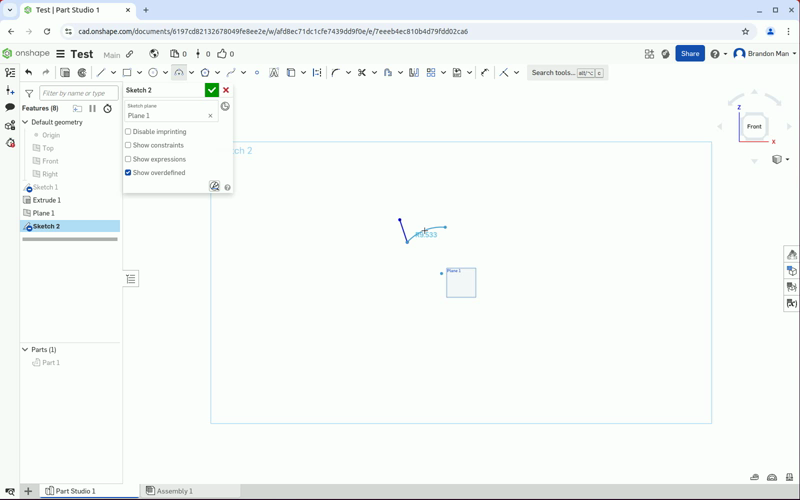
click(424, 230)
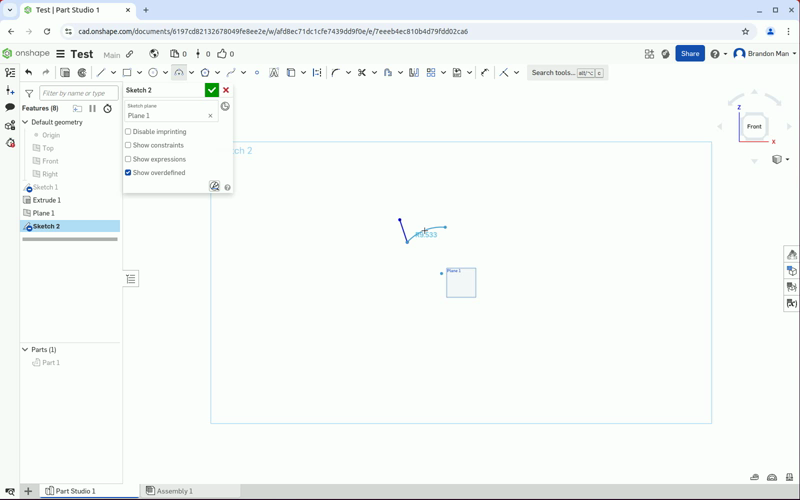
key_up(shift)
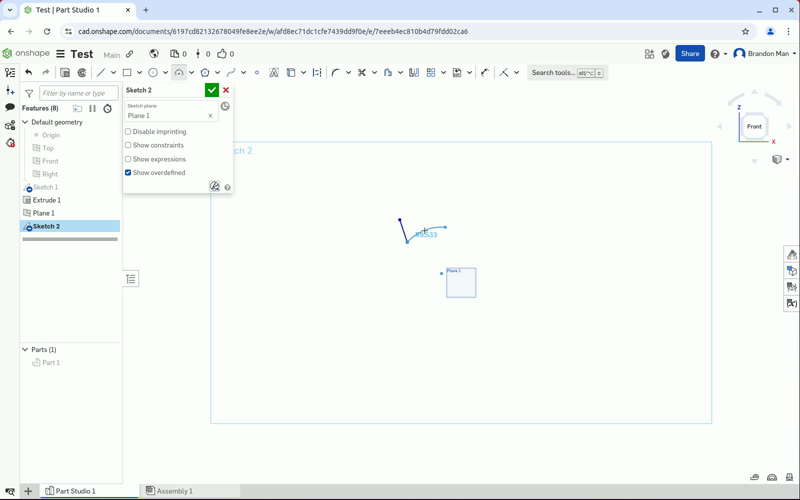
mouse_move(445, 227)
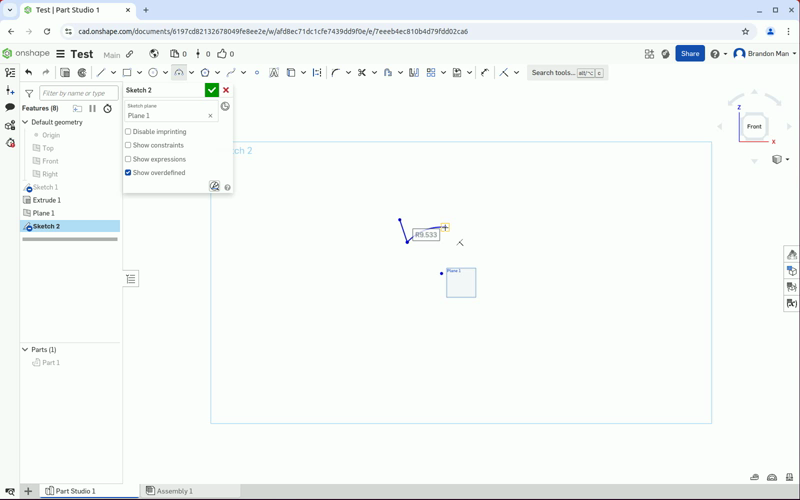
click(445, 227)
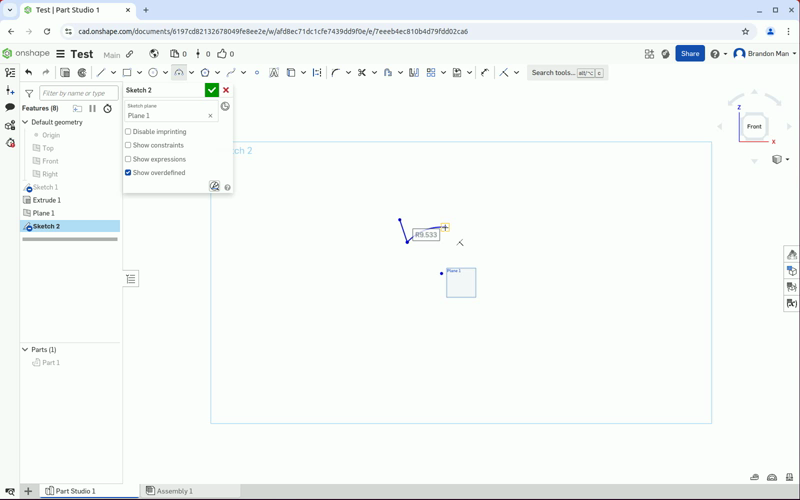
key_down(shift)
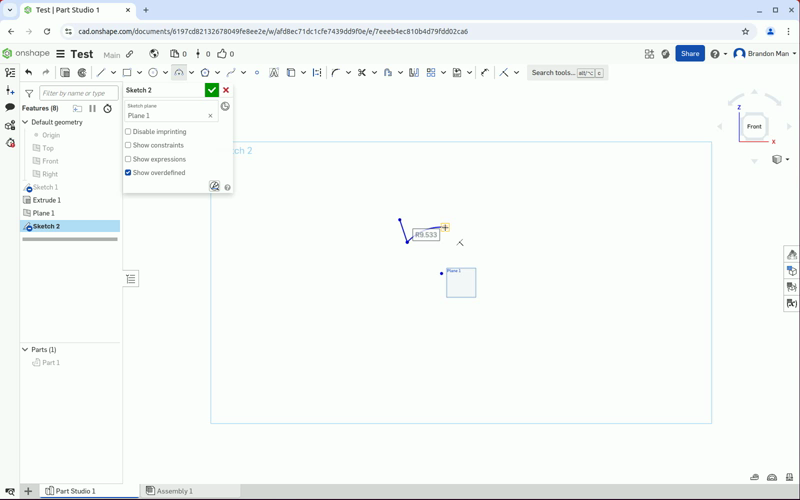
mouse_move(443, 199)
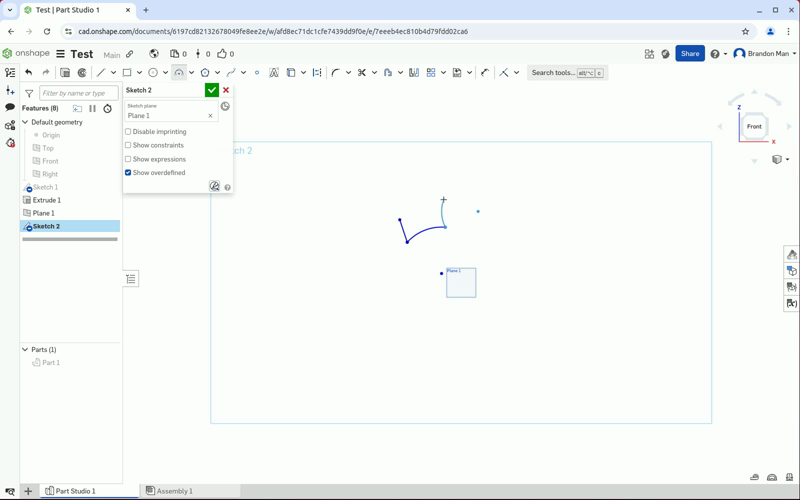
click(443, 199)
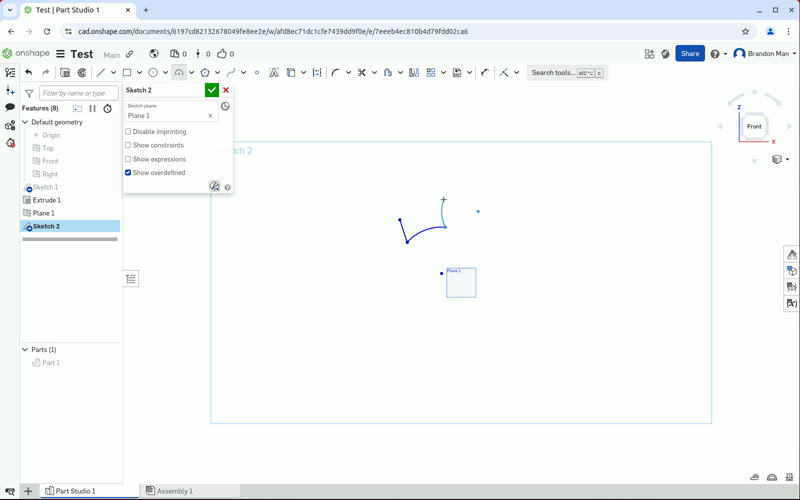
mouse_move(433, 213)
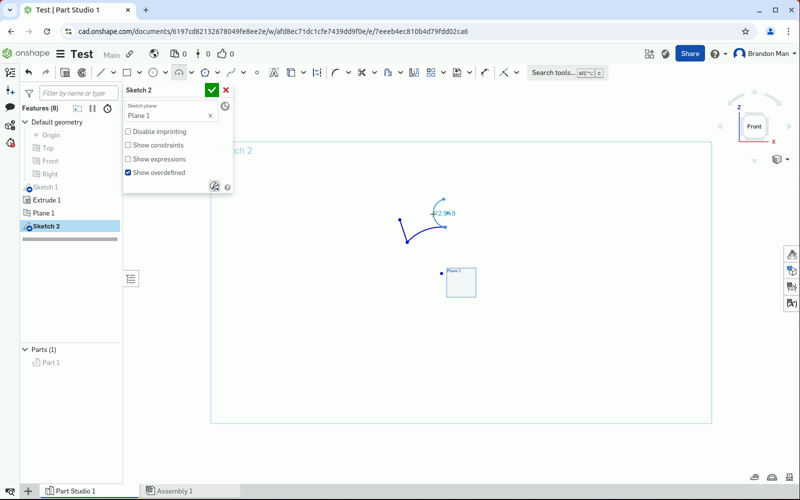
click(433, 213)
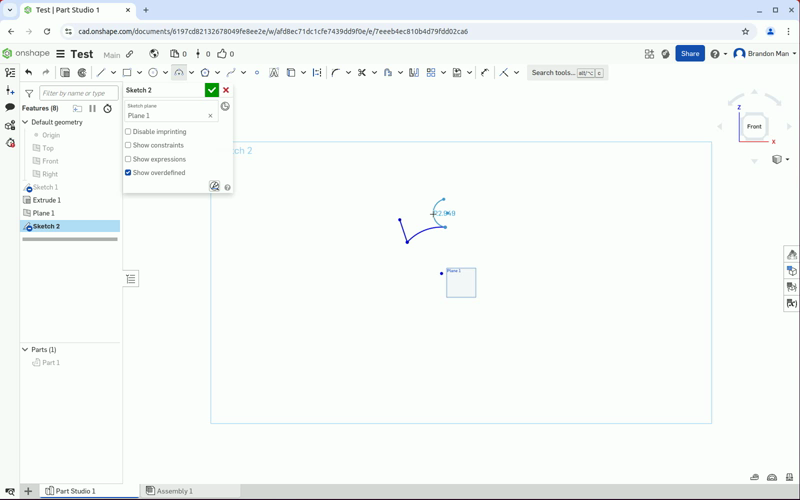
key_up(shift)
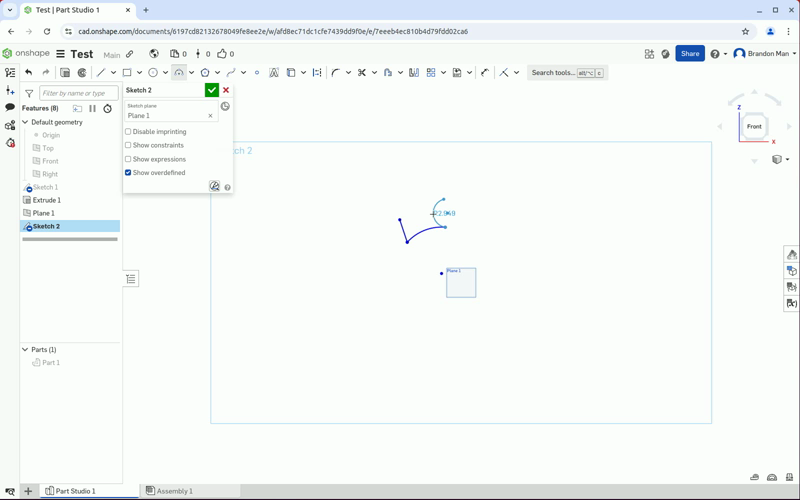
mouse_move(443, 199)
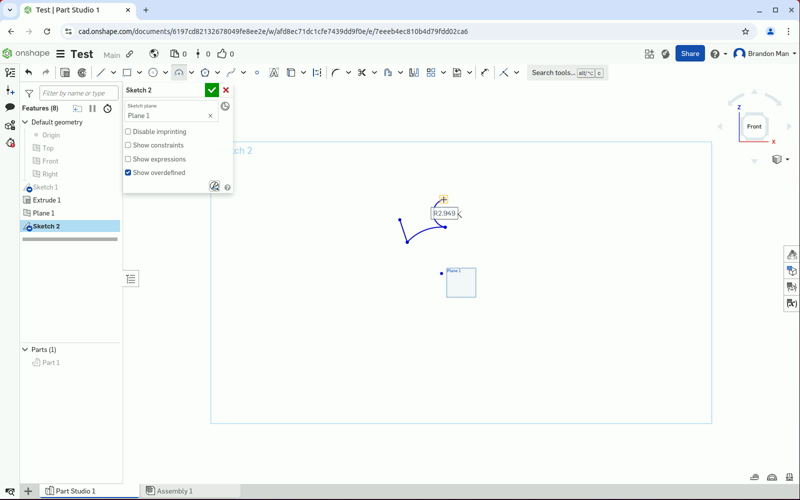
click(443, 199)
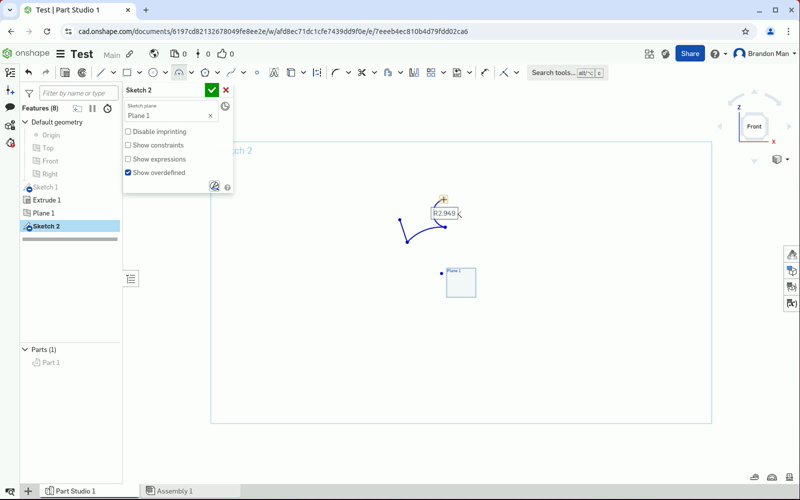
mouse_move(399, 219)
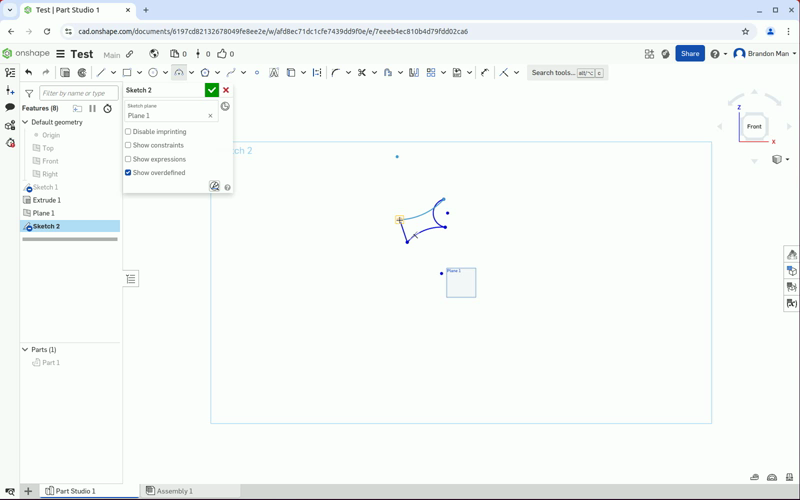
click(399, 219)
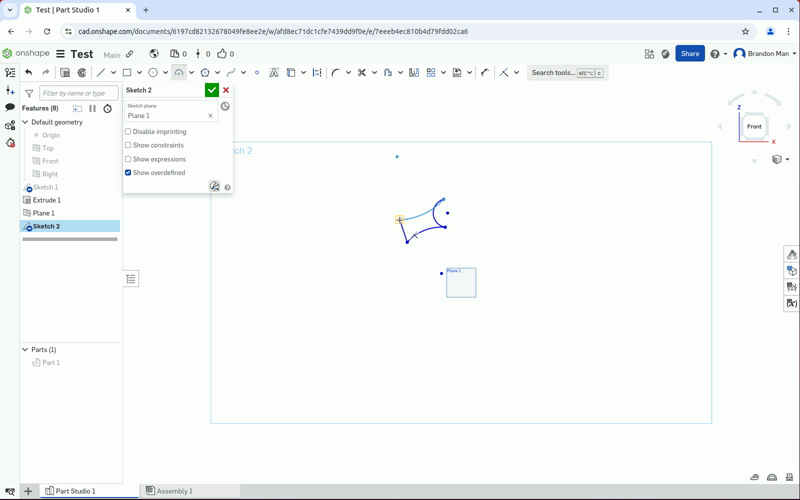
key_down(shift)
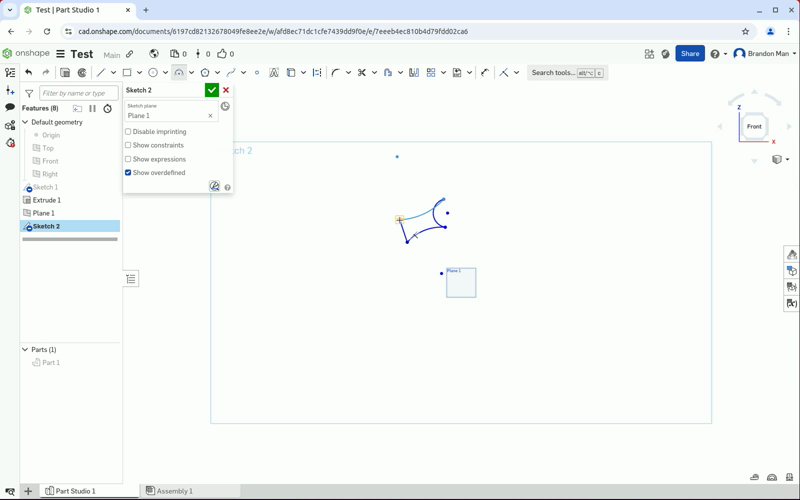
mouse_move(419, 204)
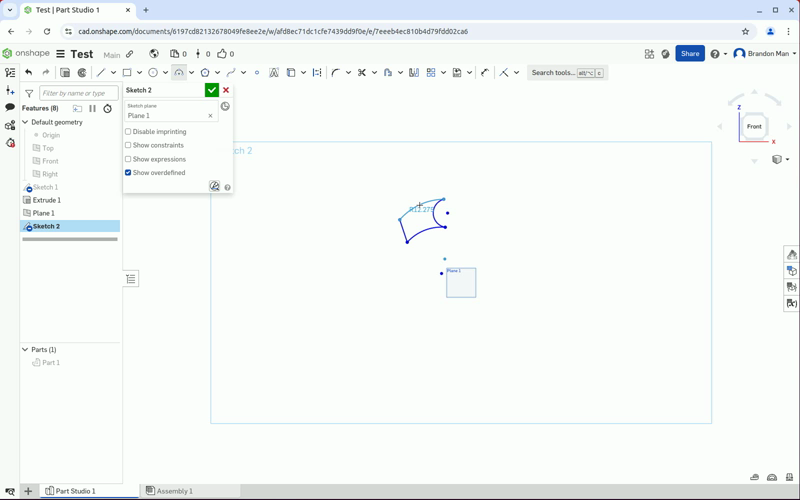
click(419, 204)
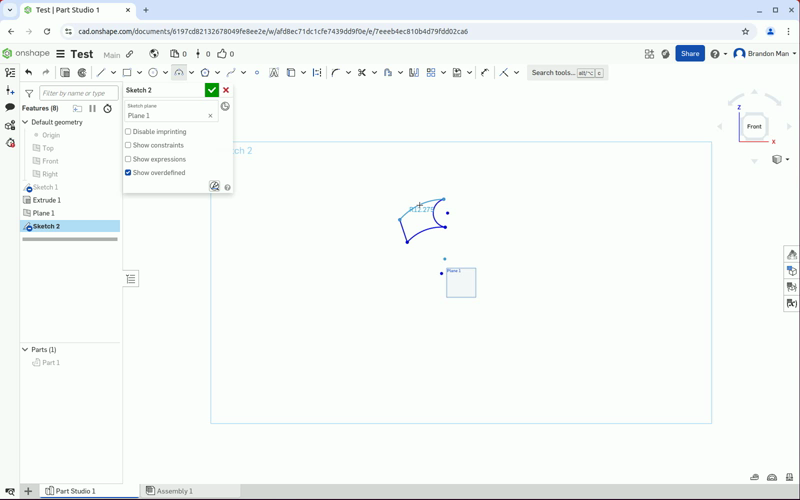
key_up(shift)
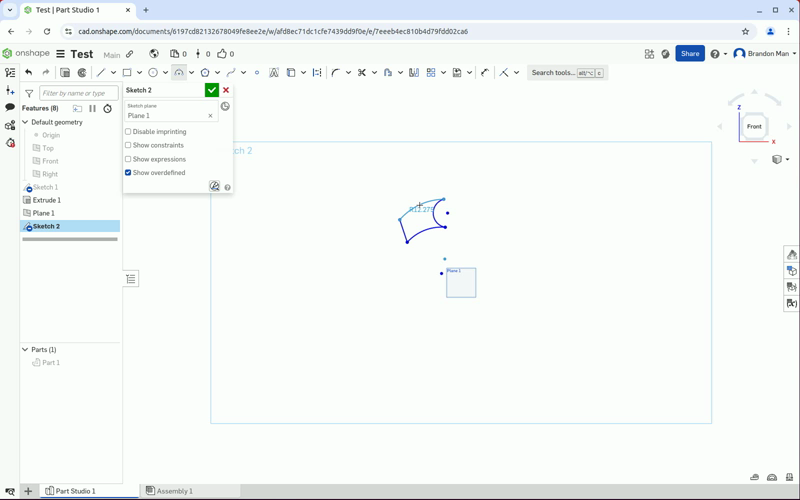
key(esc)
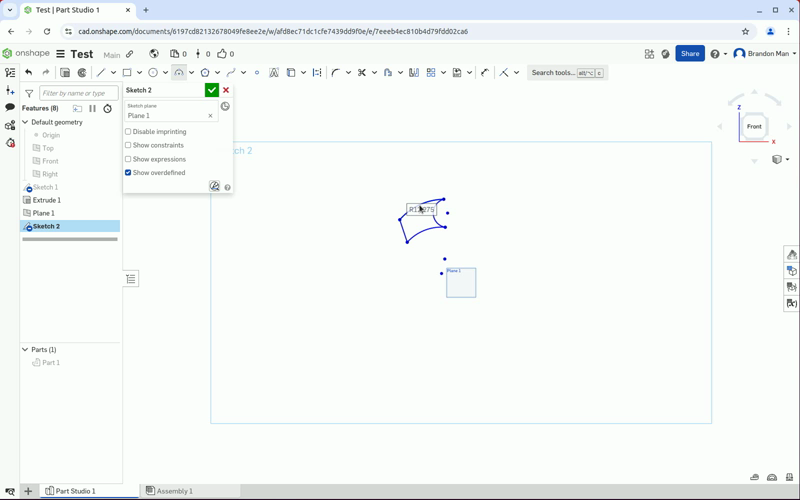
mouse_move(422, 205)
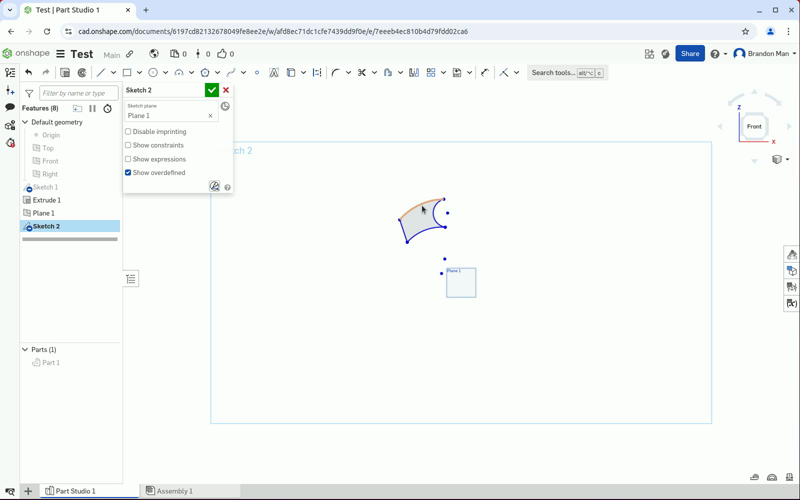
scroll(6)
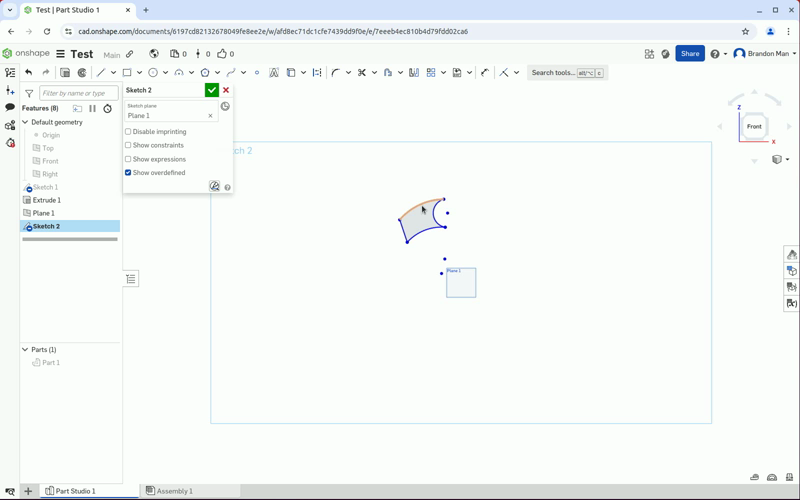
scroll(6)
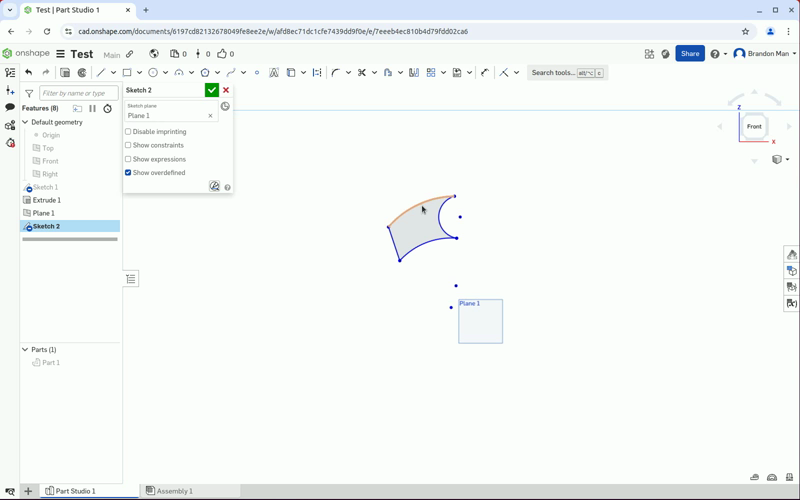
scroll(6)
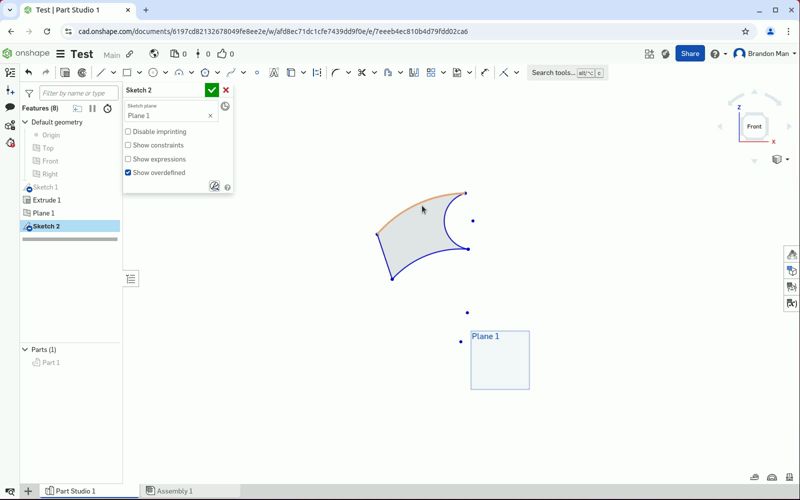
scroll(6)
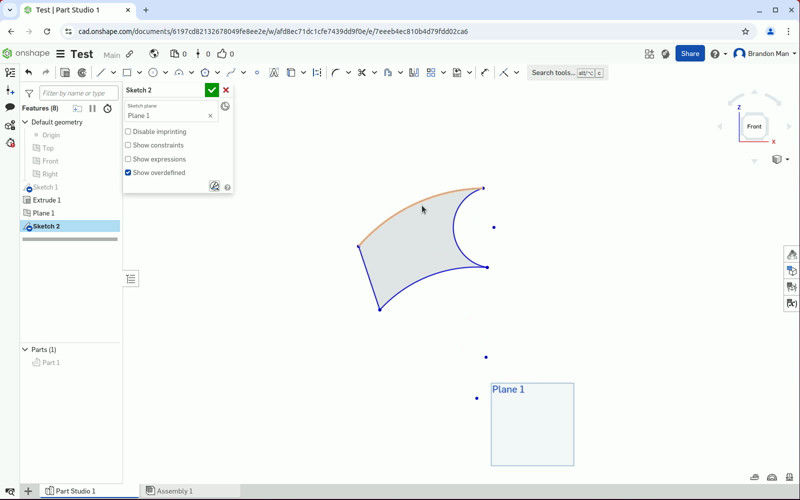
scroll(6)
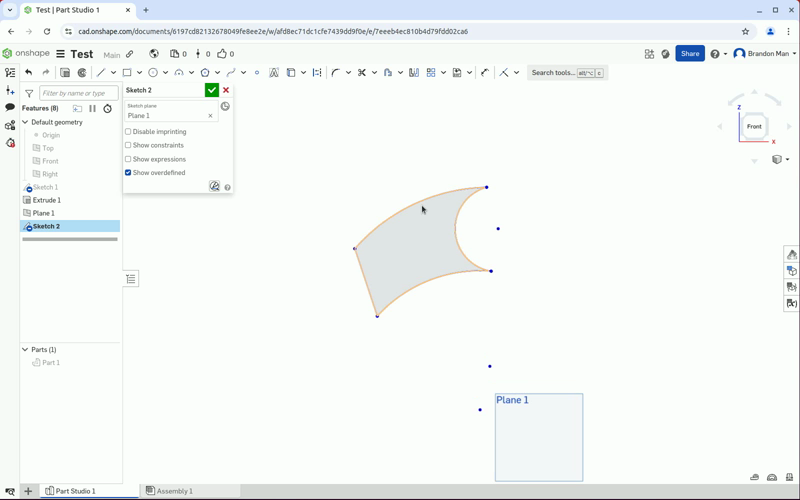
scroll(6)
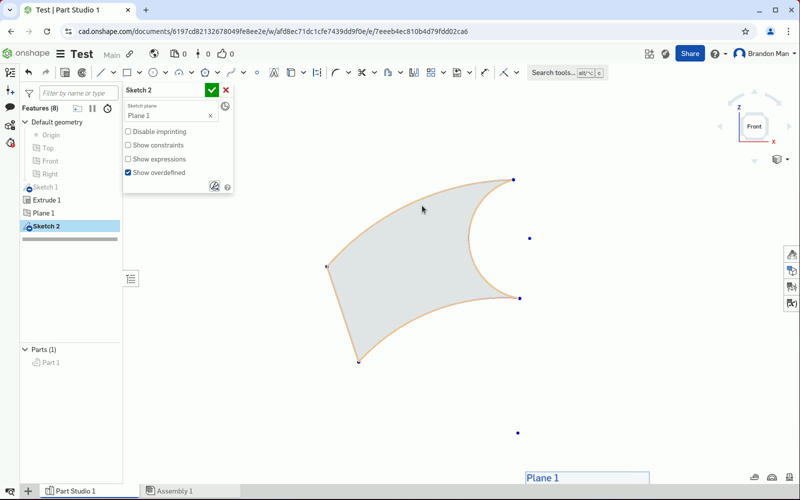
scroll(6)
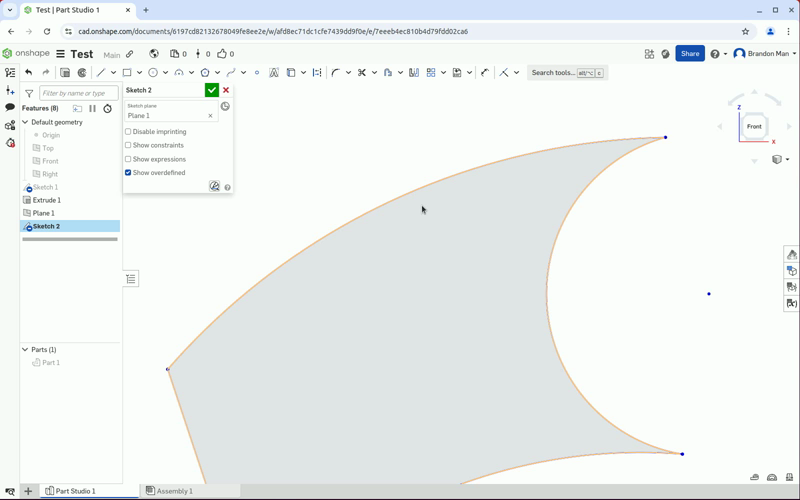
click(422, 205)
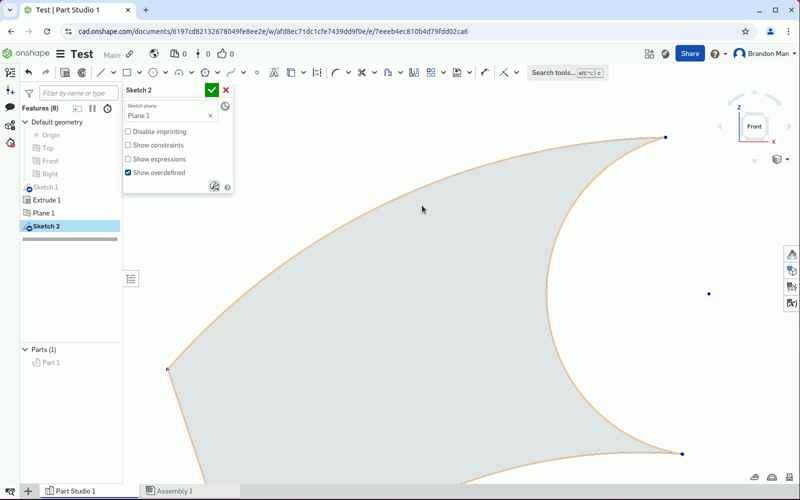
scroll(-6)
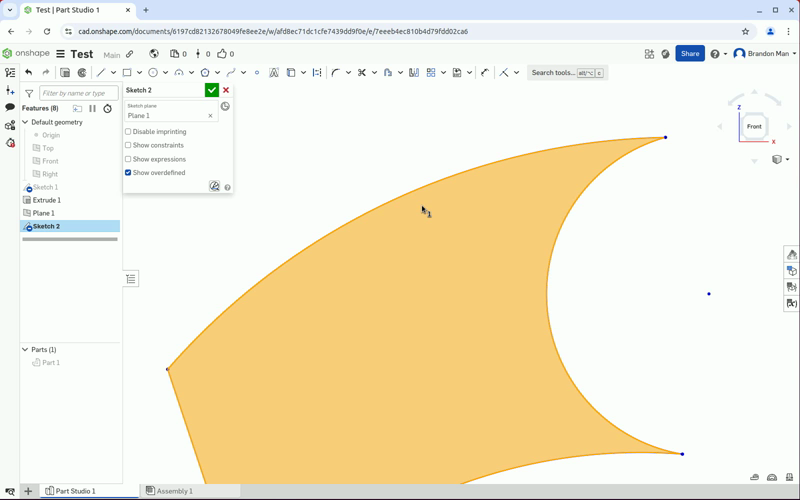
scroll(-6)
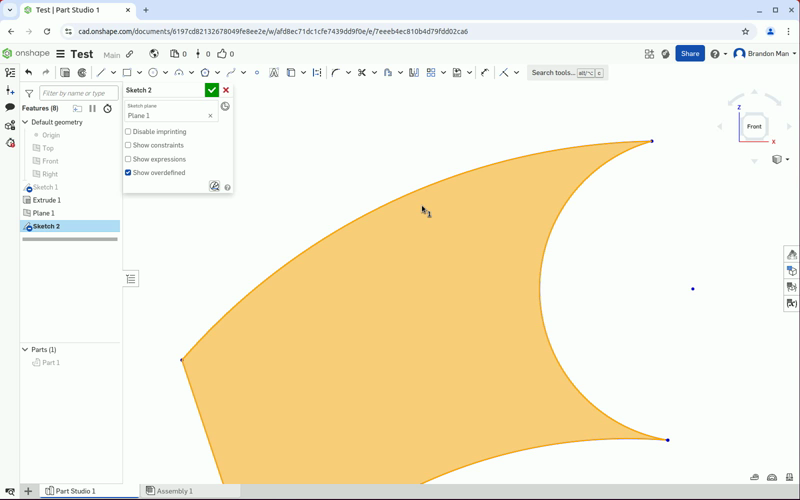
scroll(-6)
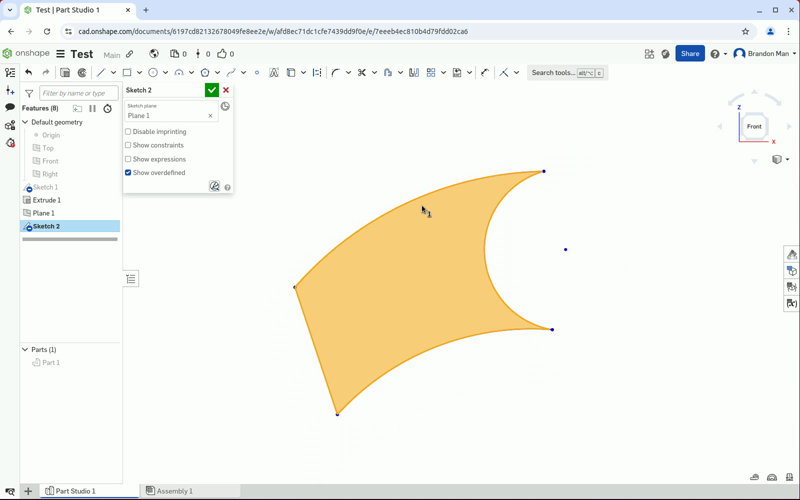
scroll(-6)
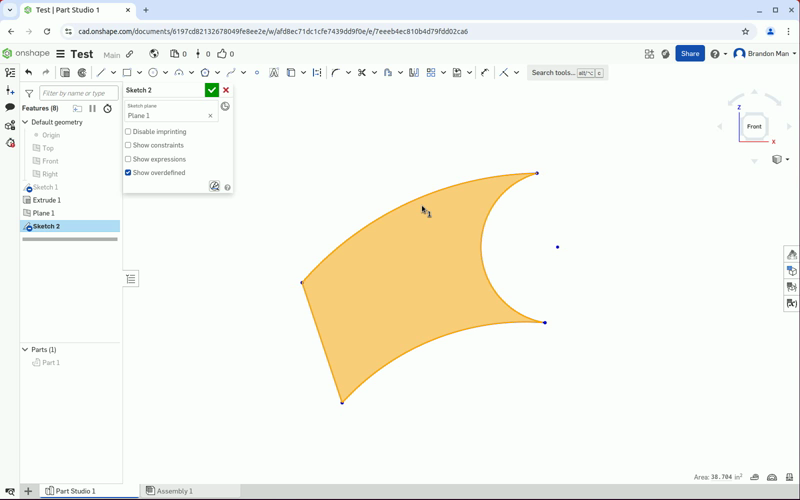
scroll(-6)
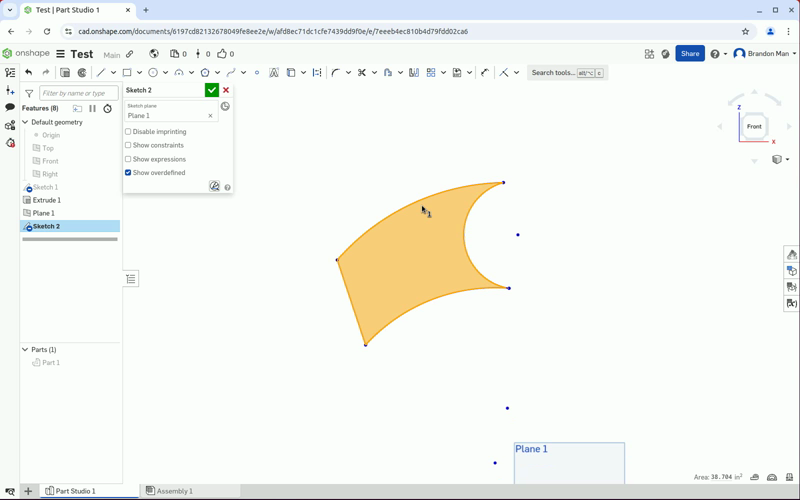
scroll(-6)
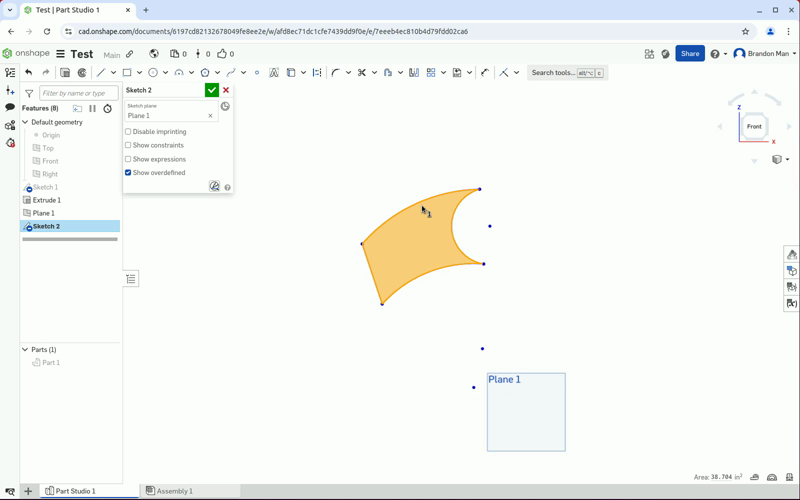
scroll(-6)
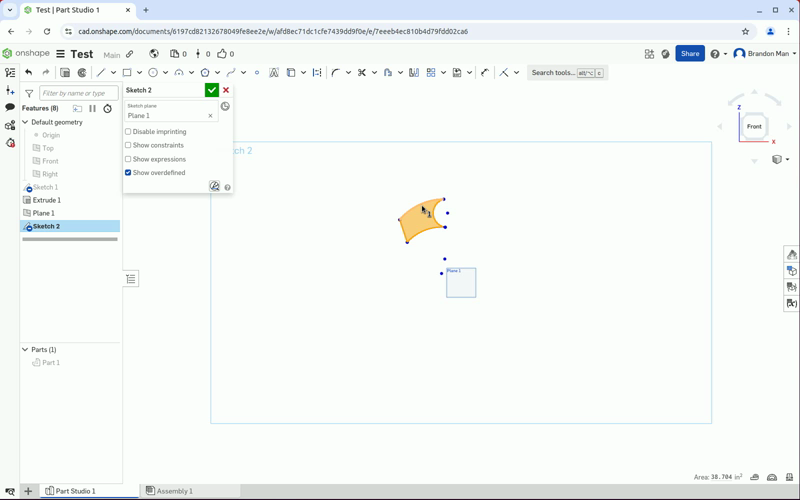
mouse_move(73, 352)
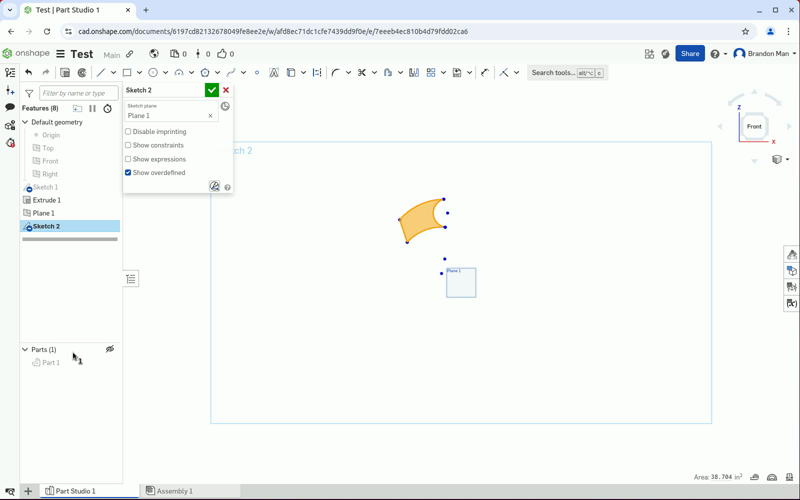
key(shift+y)
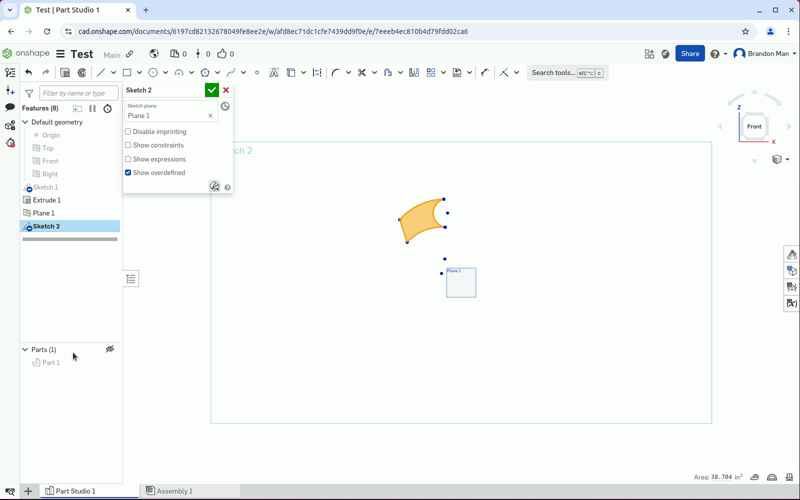
key(shift+e)
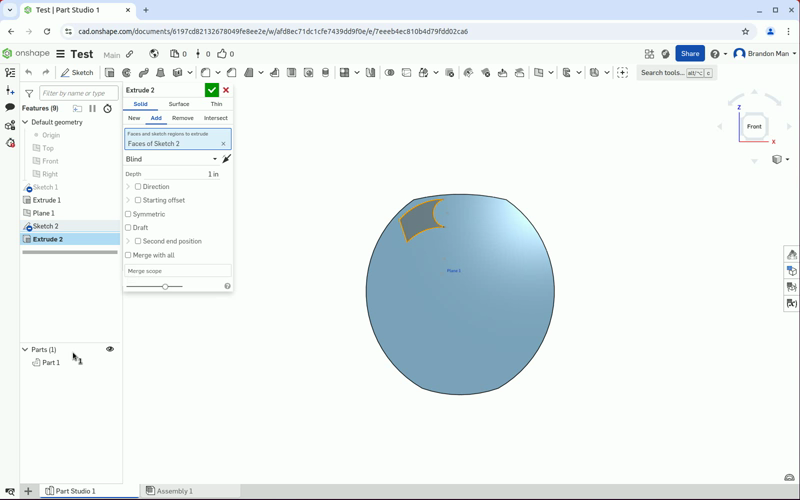
mouse_move(143, 106)
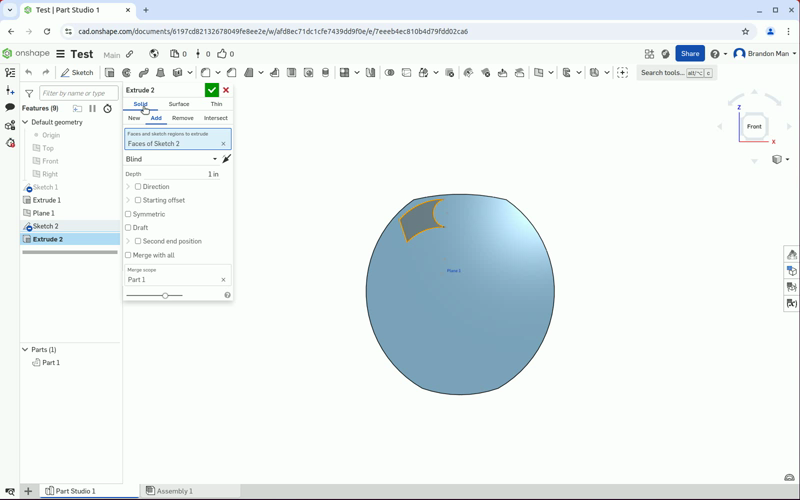
click(143, 106)
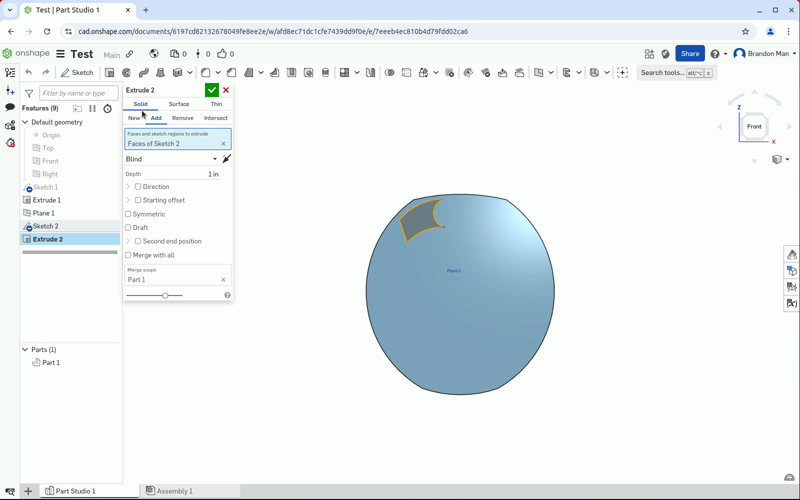
mouse_move(137, 120)
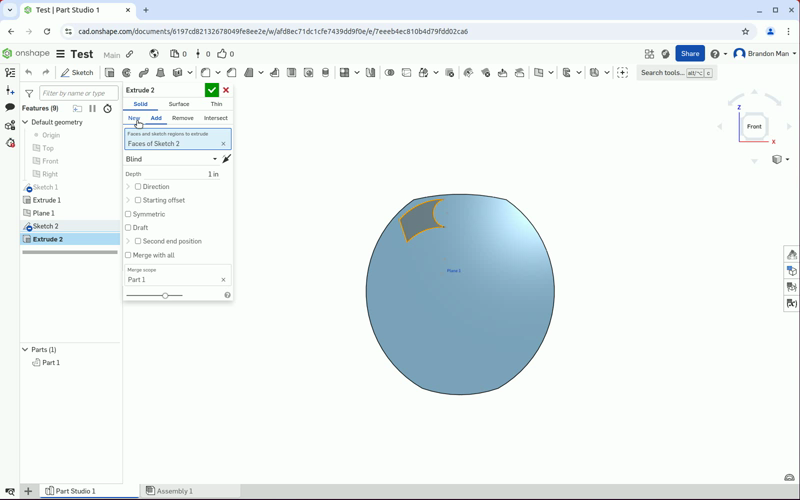
click(137, 120)
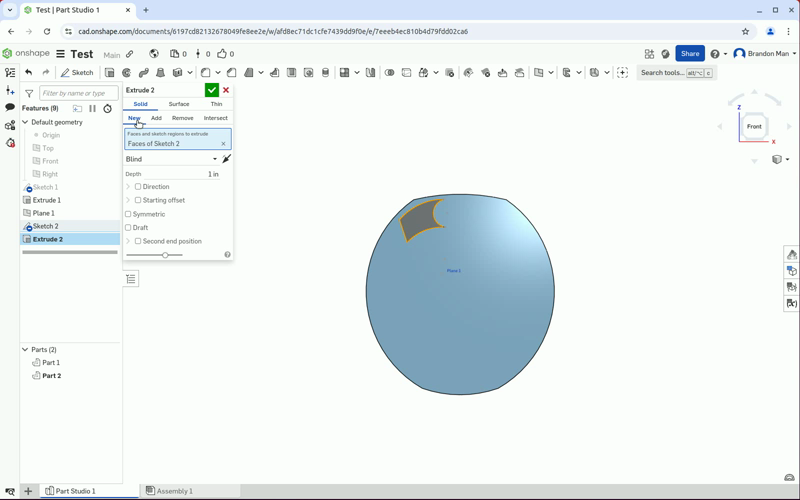
key(tab, 4)
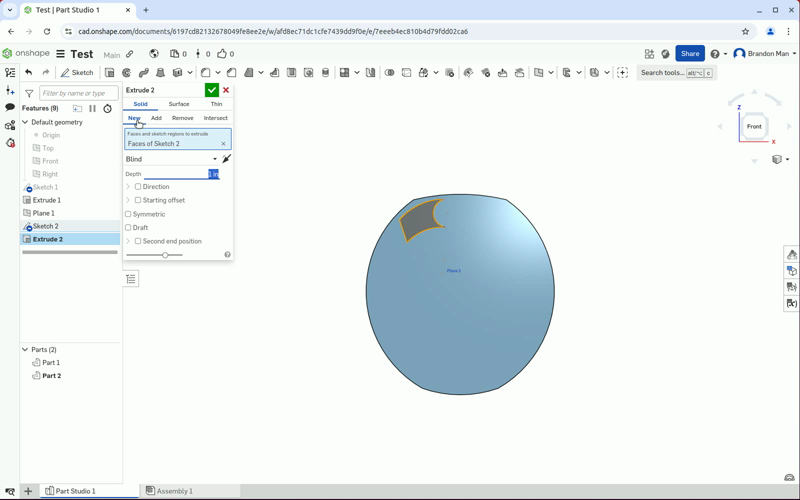
text(2.889)
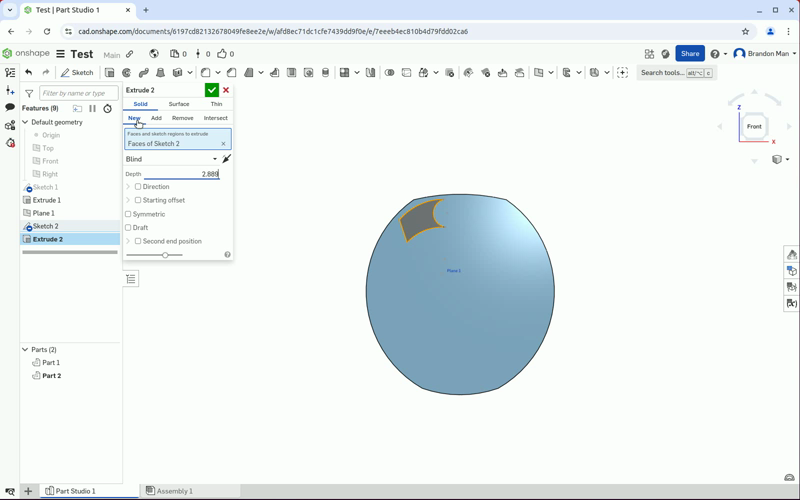
key(enter)
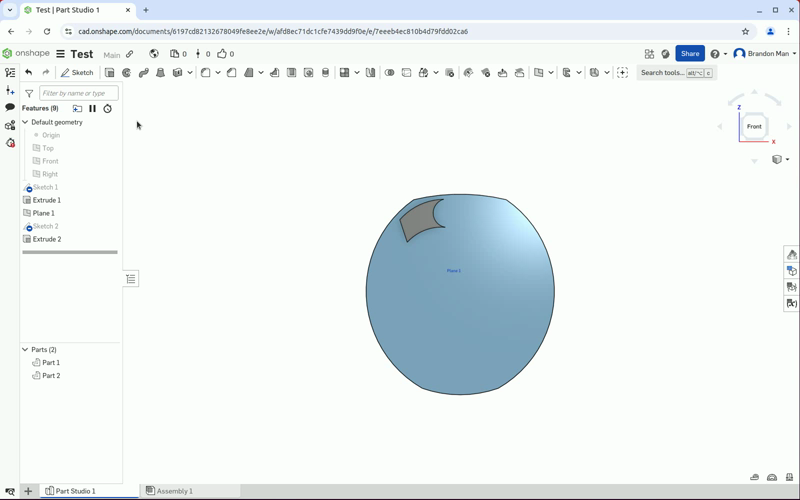
key(shift+h)
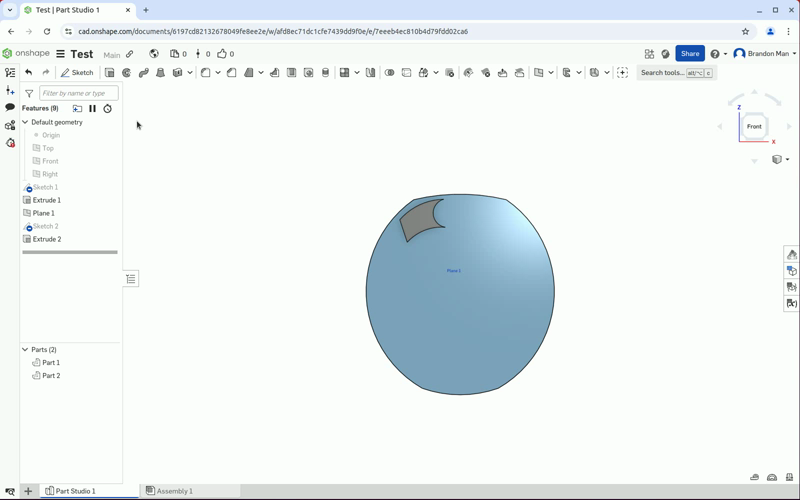
key(shift+h)
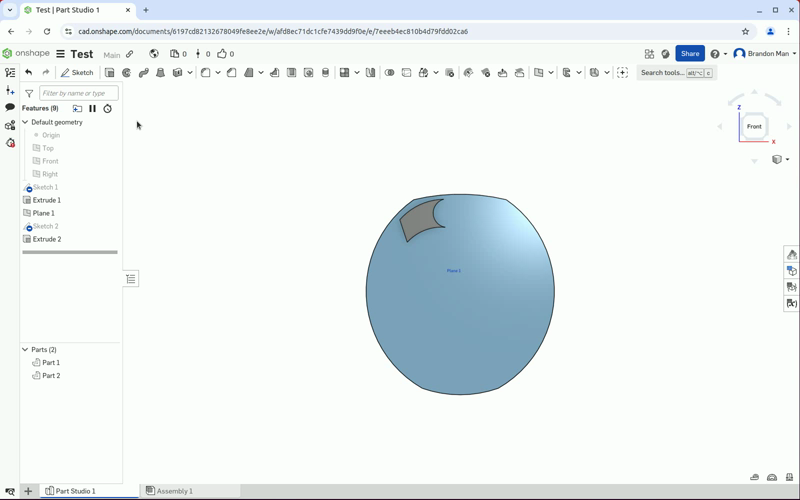
mouse_move(73, 189)
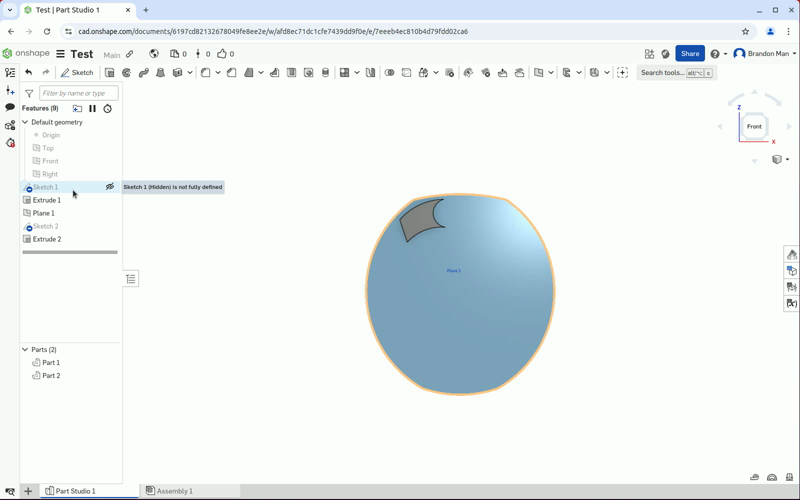
click(73, 189)
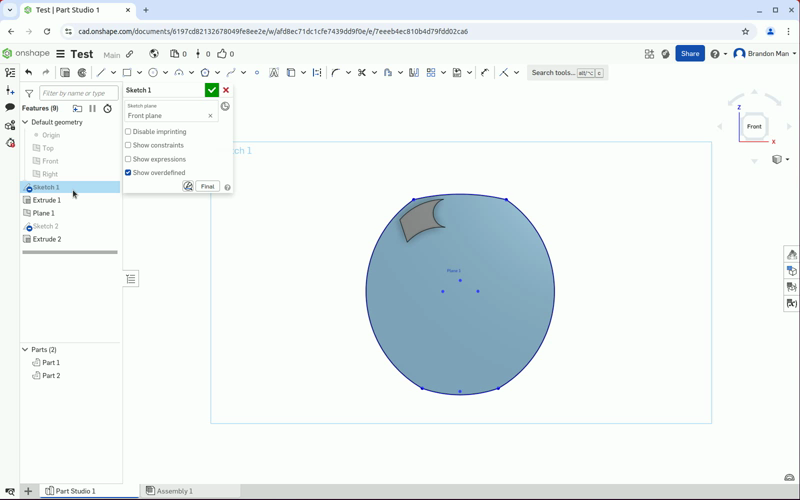
mouse_move(229, 92)
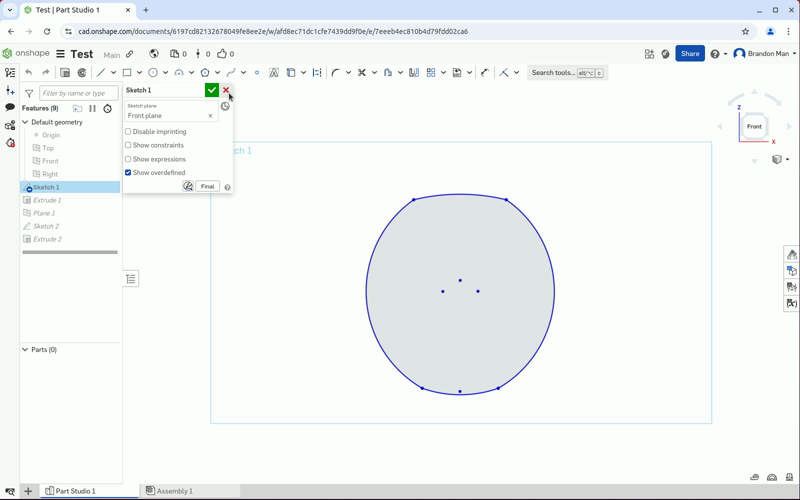
click(229, 92)
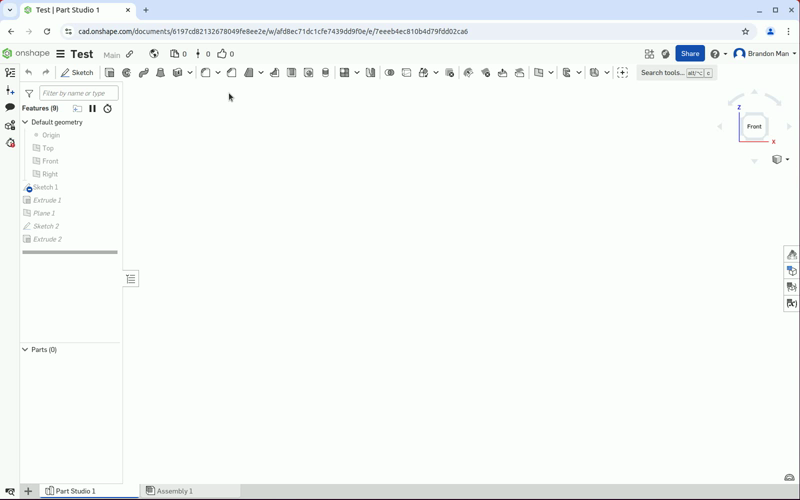
key(shift+s)
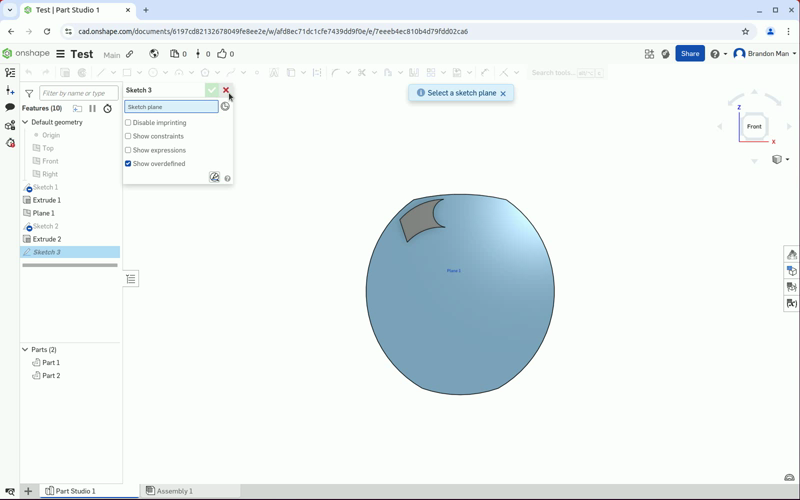
mouse_move(73, 215)
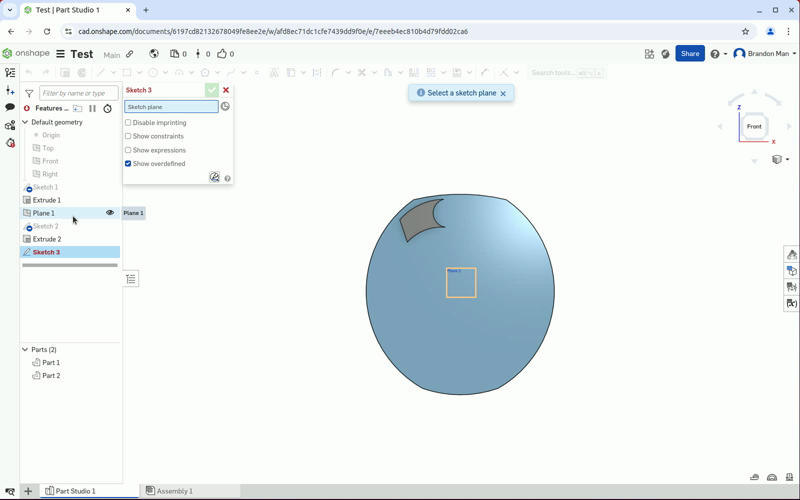
click(73, 215)
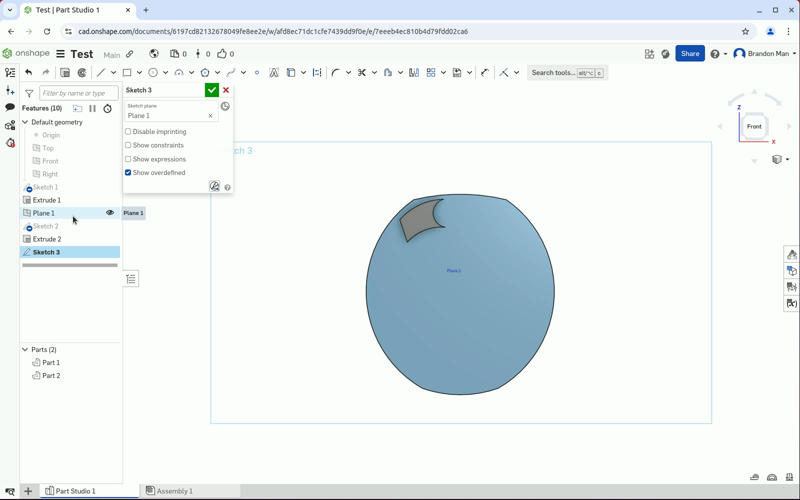
mouse_move(73, 352)
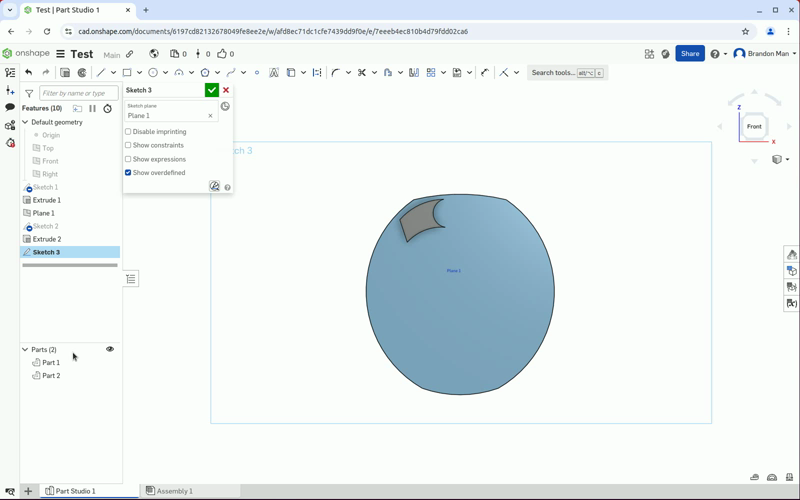
key(y)
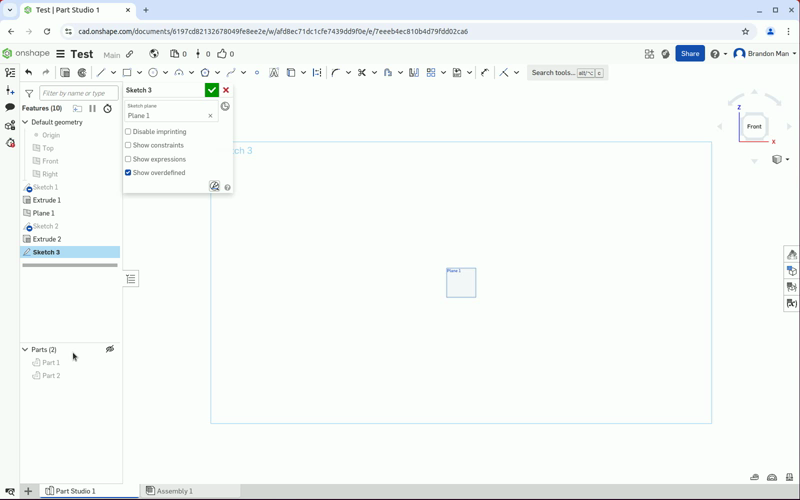
key(a)
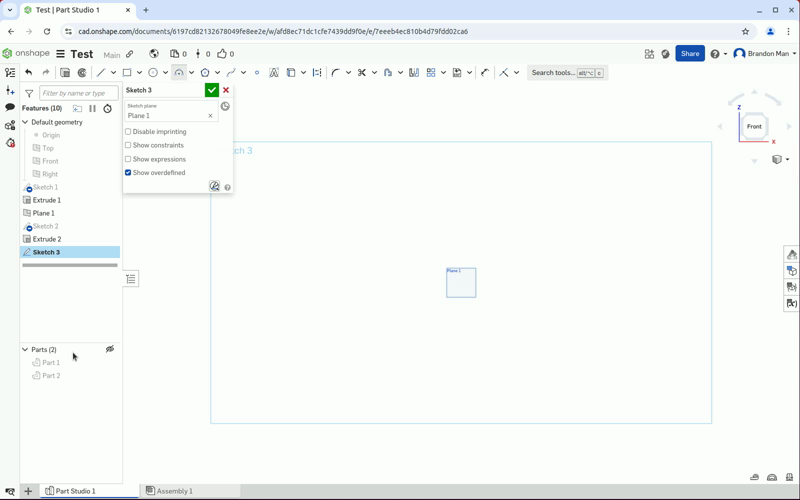
key_down(shift)
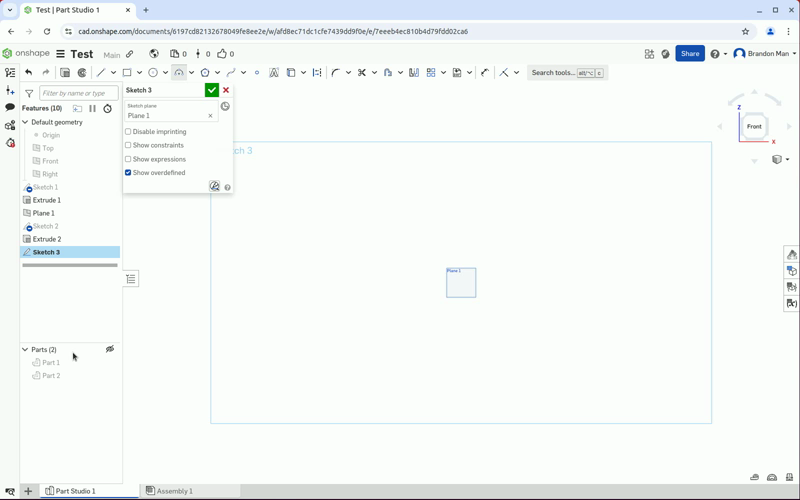
mouse_move(472, 227)
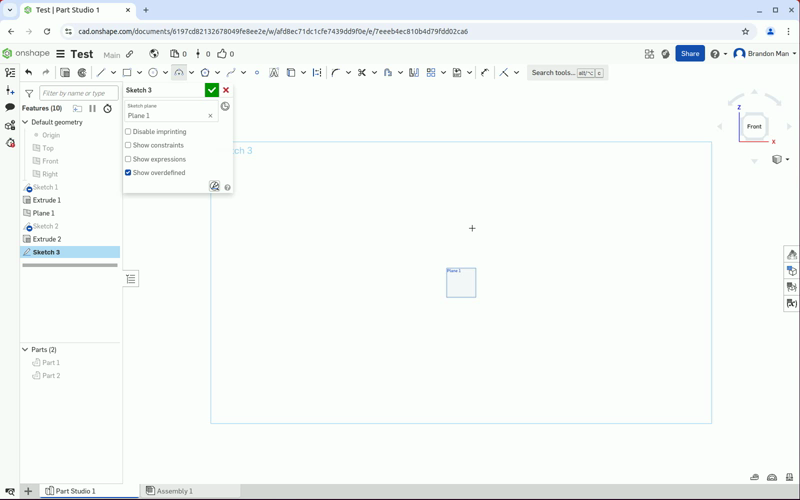
click(472, 227)
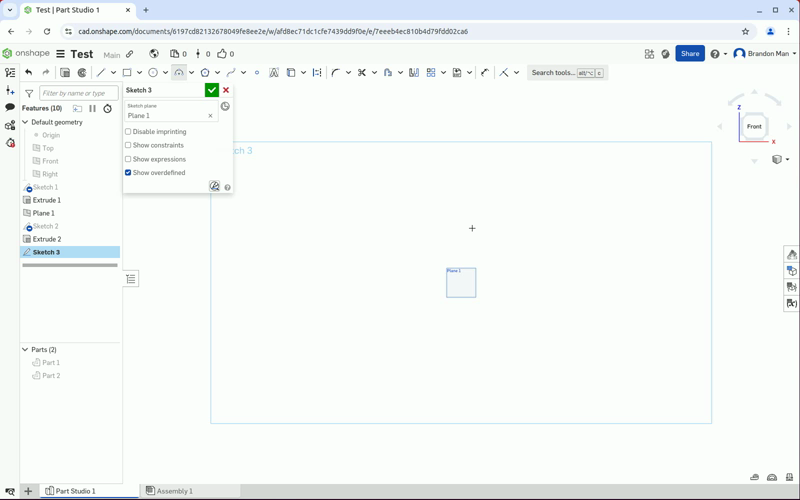
key_up(shift)
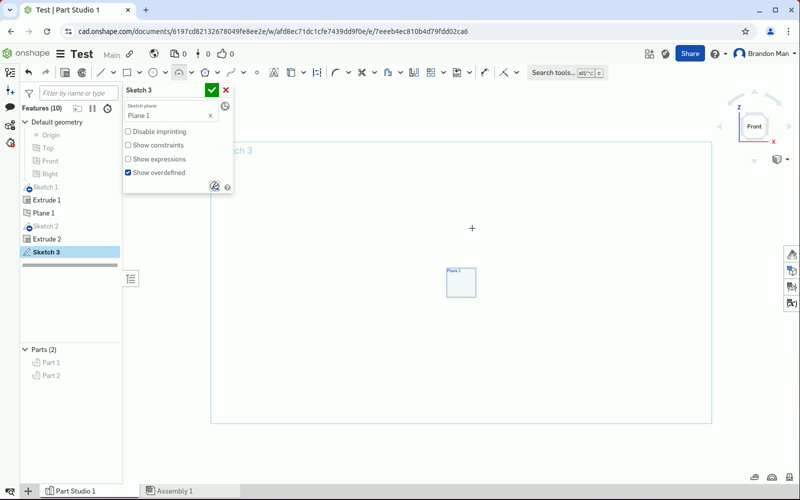
key_down(shift)
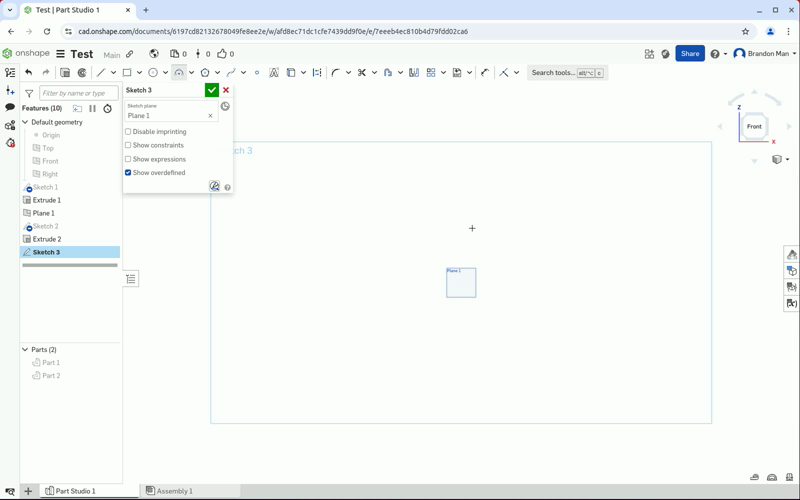
mouse_move(514, 241)
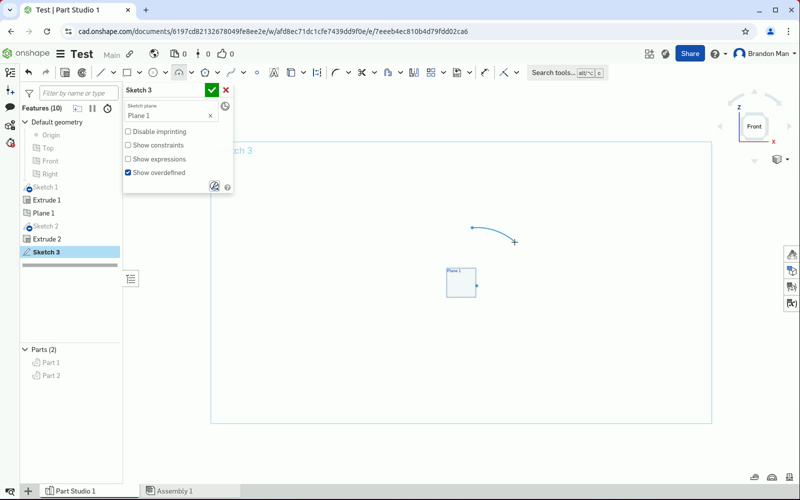
click(514, 241)
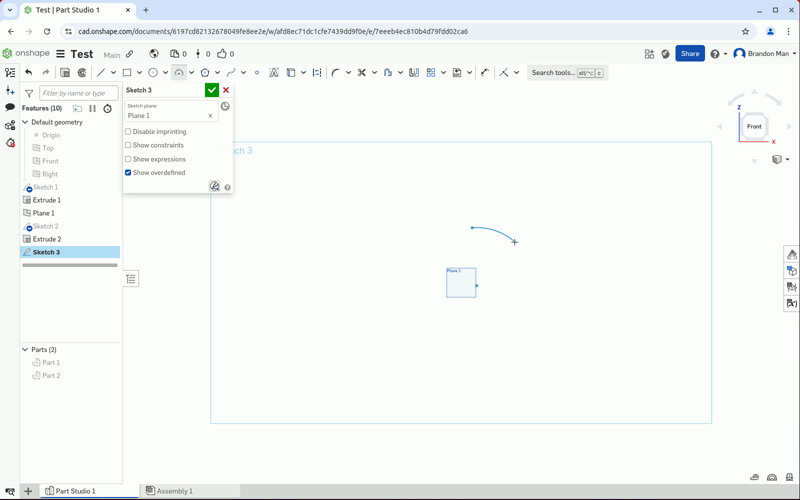
mouse_move(495, 229)
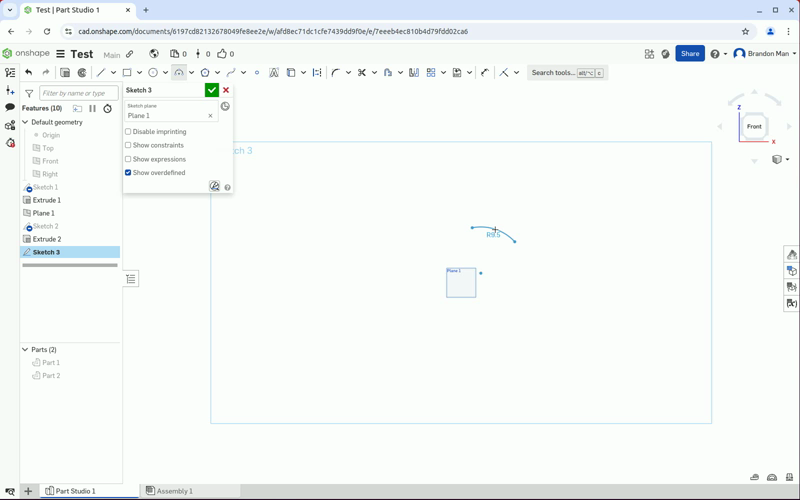
click(495, 229)
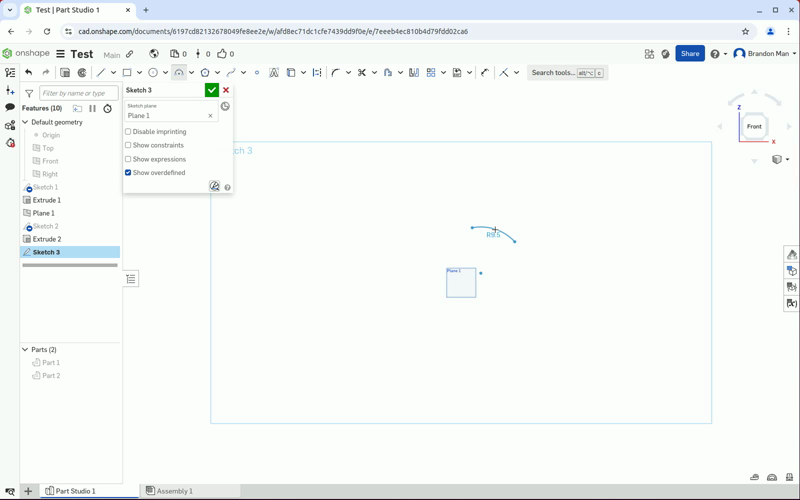
key_up(shift)
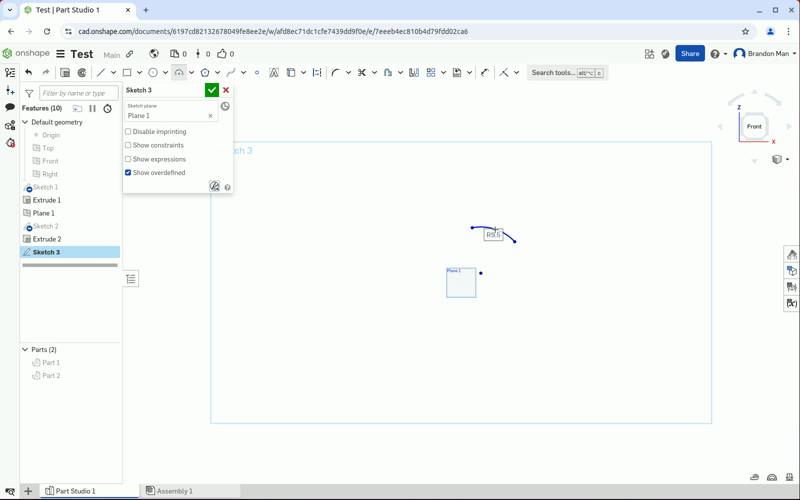
key(esc)
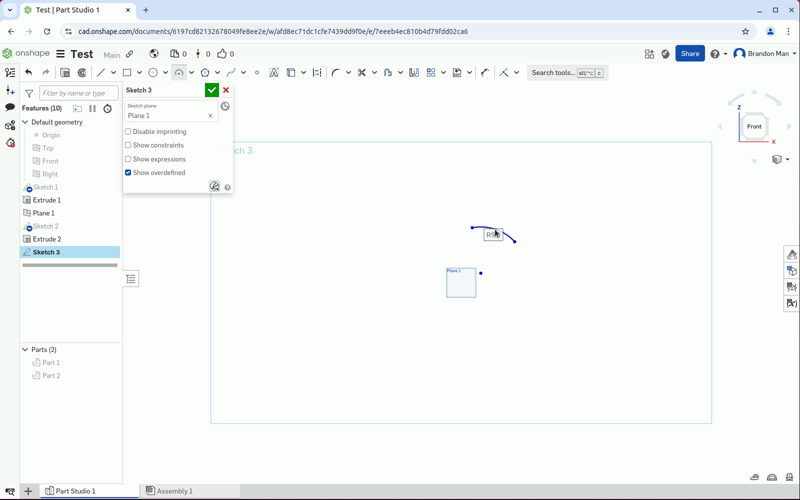
key(l)
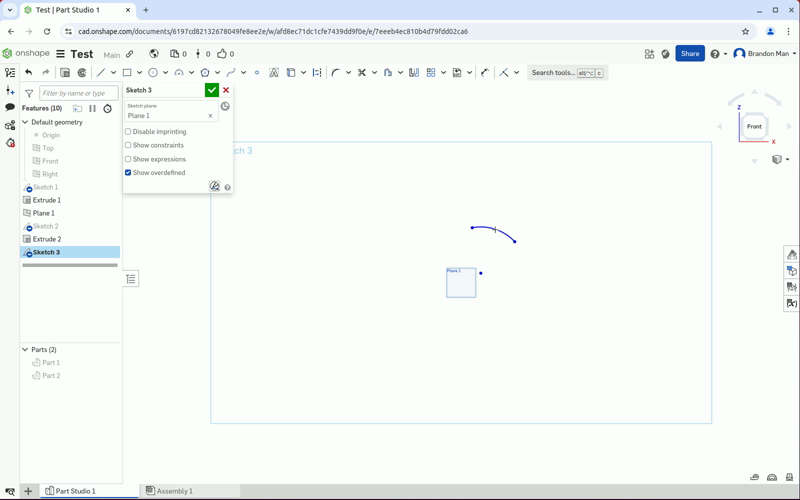
mouse_move(514, 241)
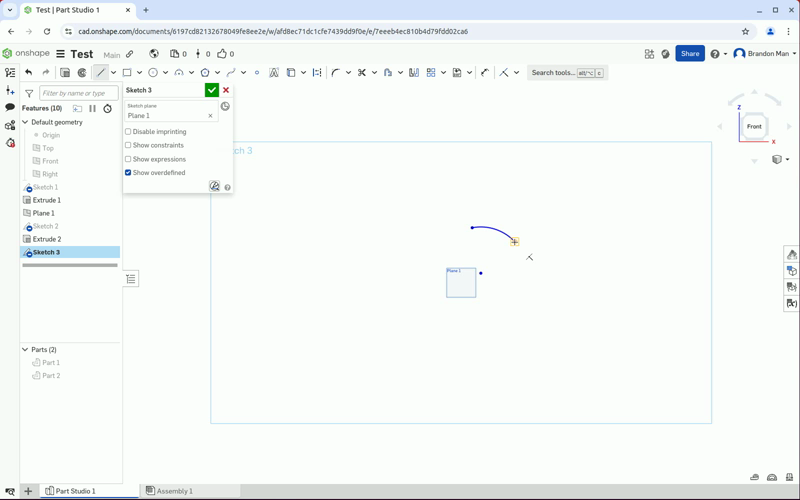
click(514, 241)
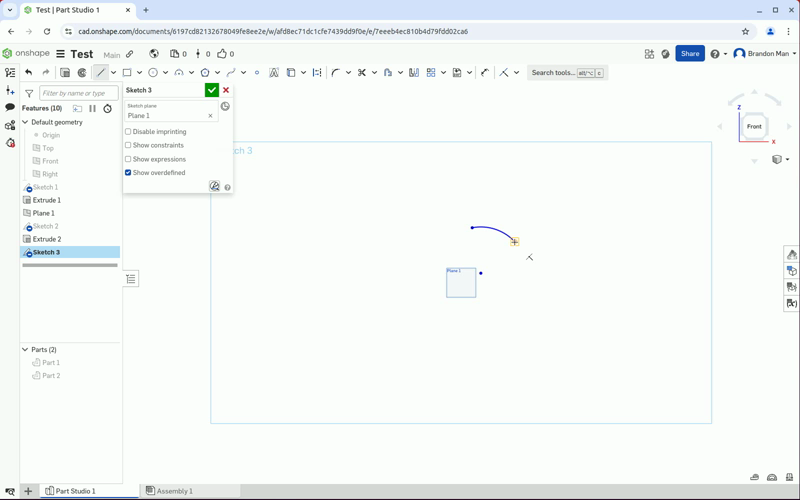
key_down(shift)
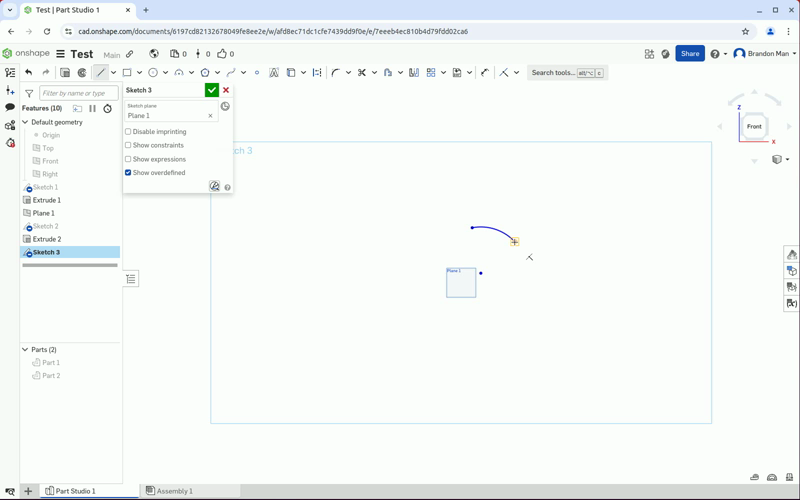
mouse_move(544, 241)
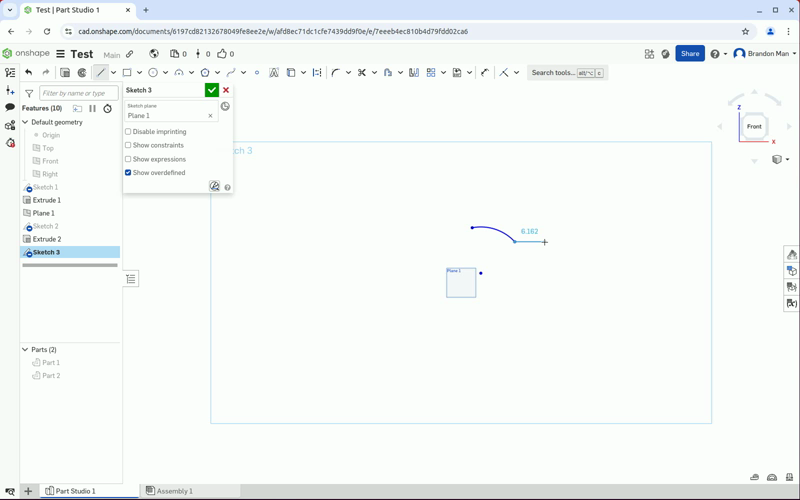
mouse_move(522, 219)
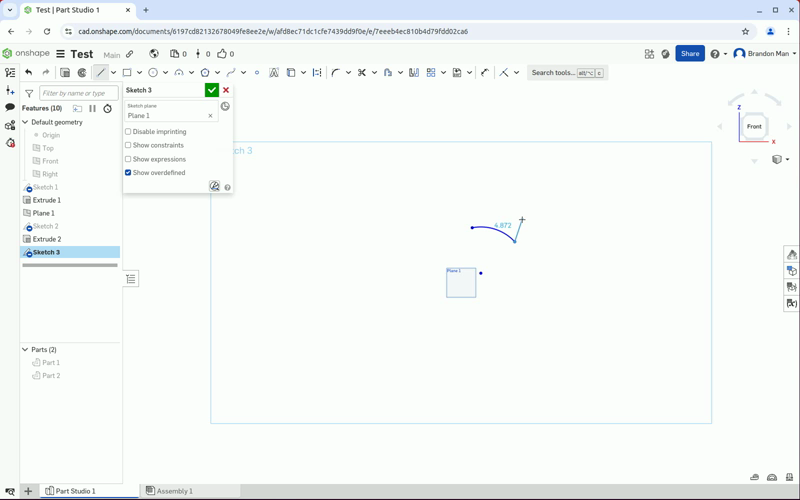
click(522, 219)
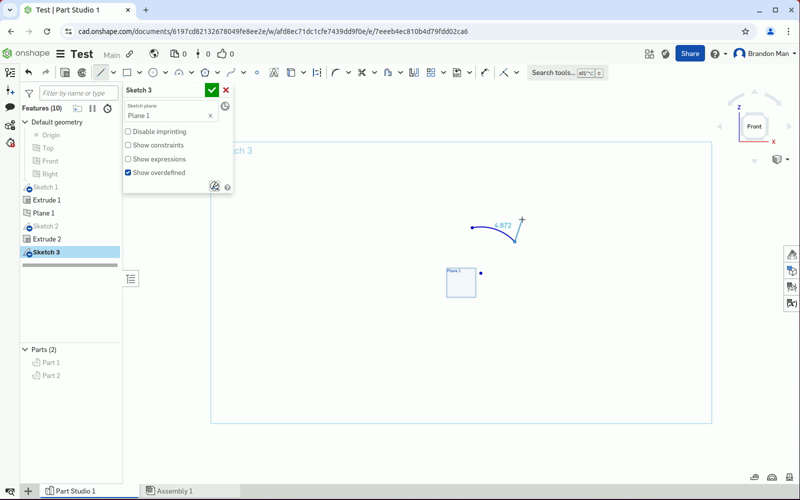
key_up(shift)
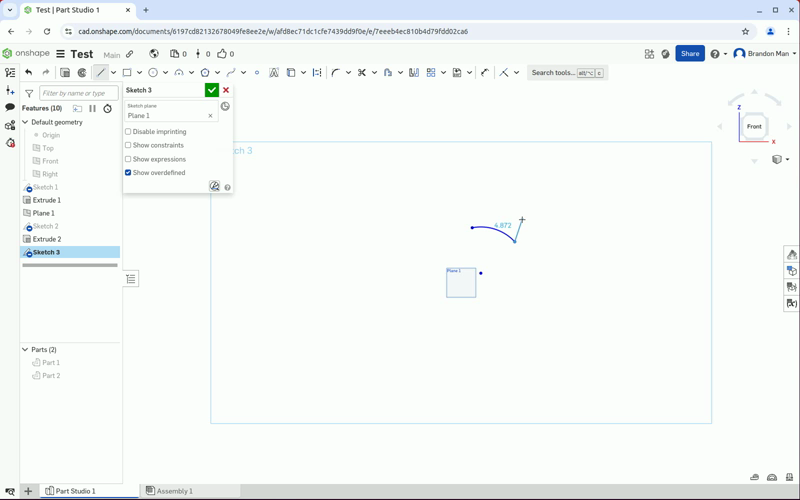
key(esc)
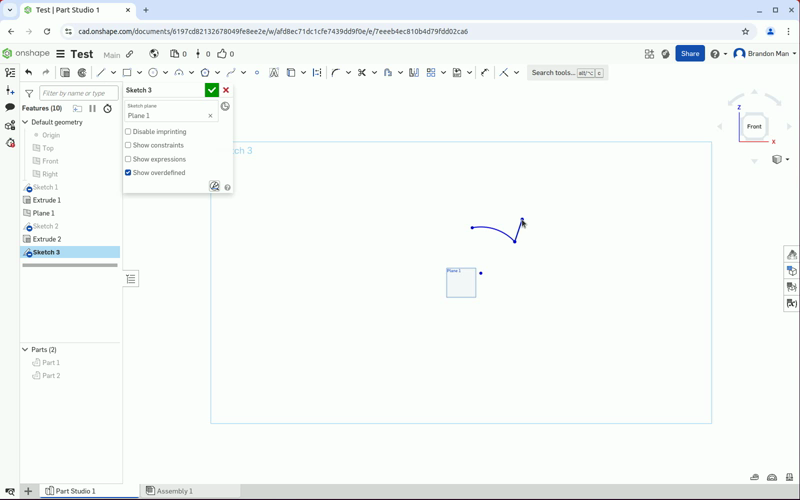
key(a)
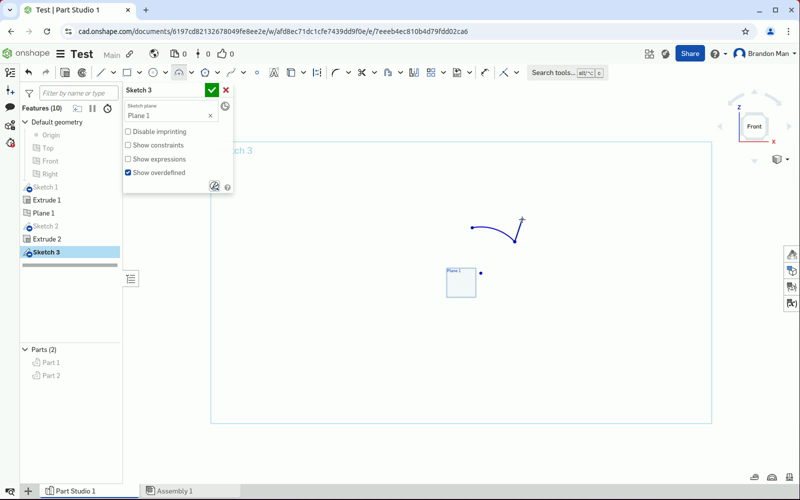
mouse_move(522, 219)
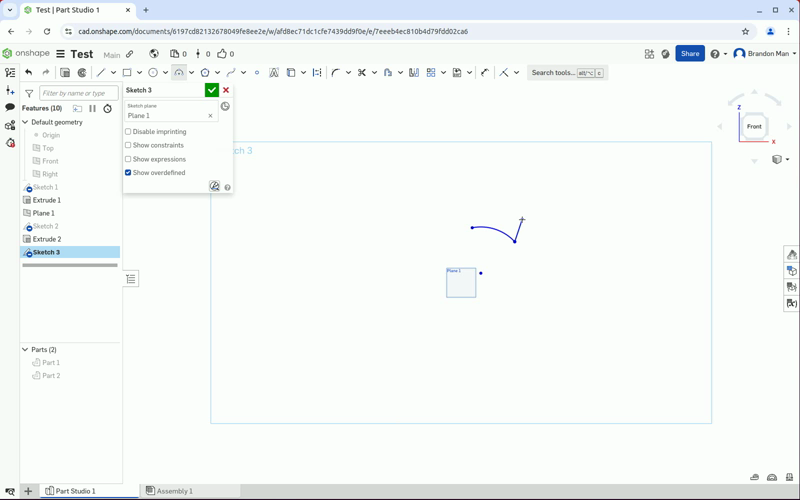
click(522, 219)
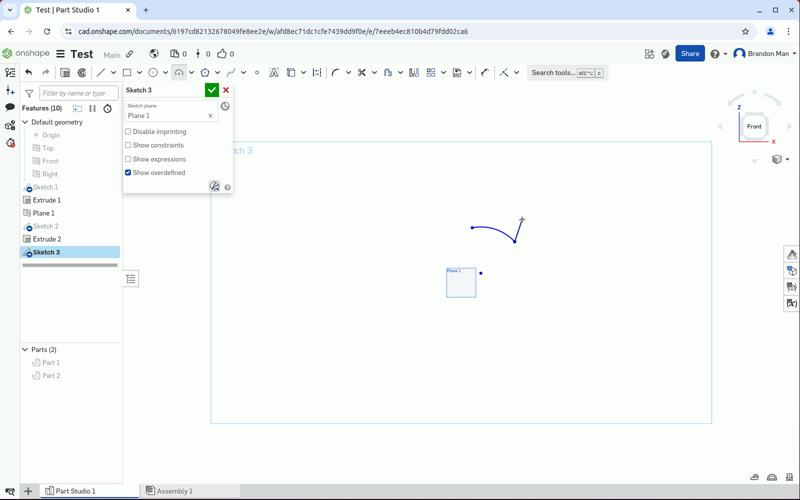
key_down(shift)
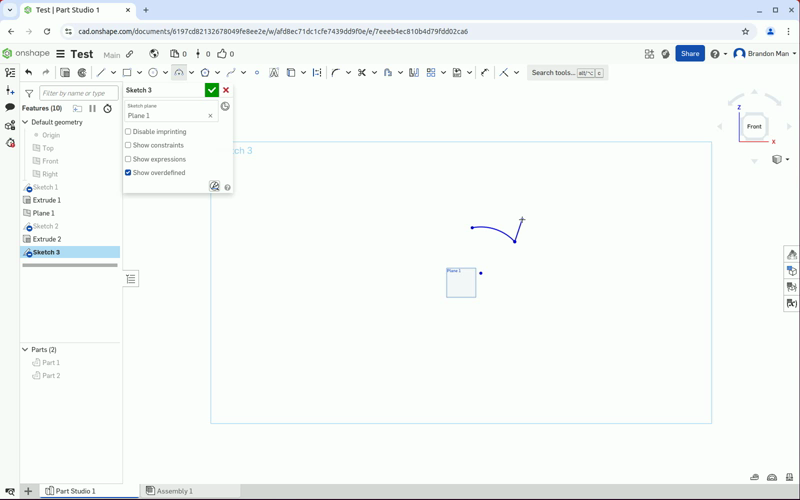
mouse_move(473, 198)
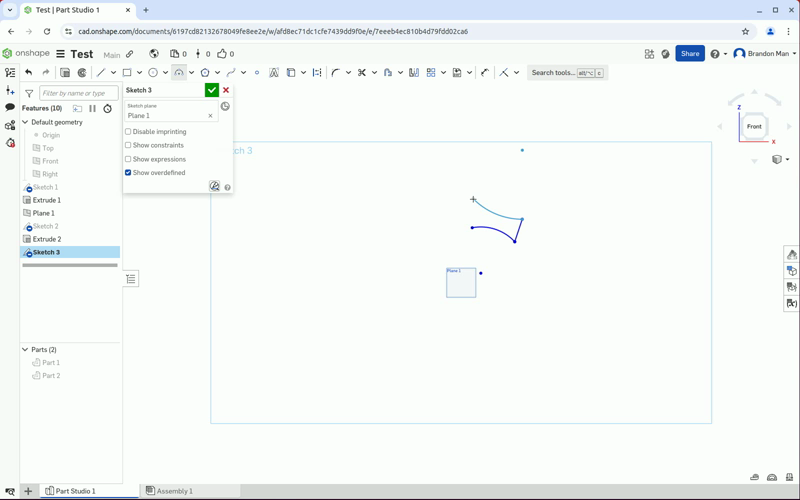
click(473, 198)
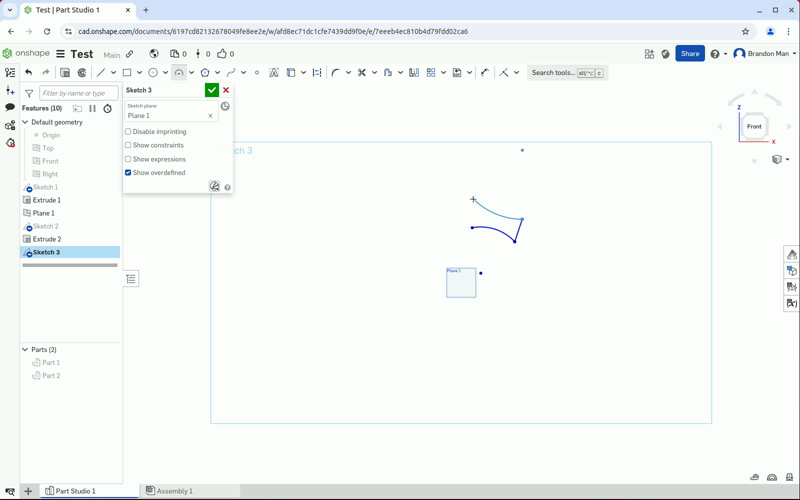
mouse_move(501, 200)
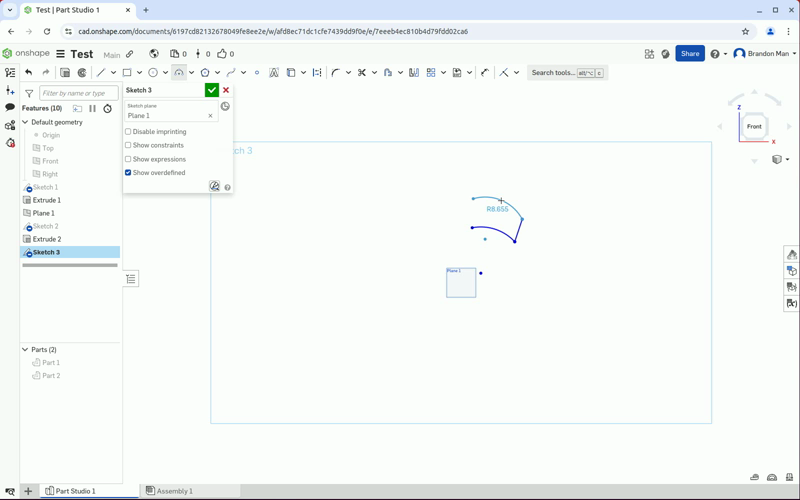
click(501, 200)
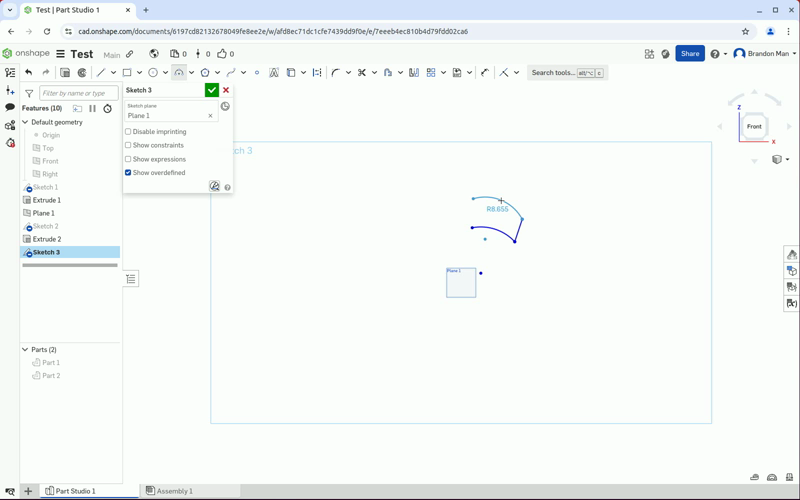
key_up(shift)
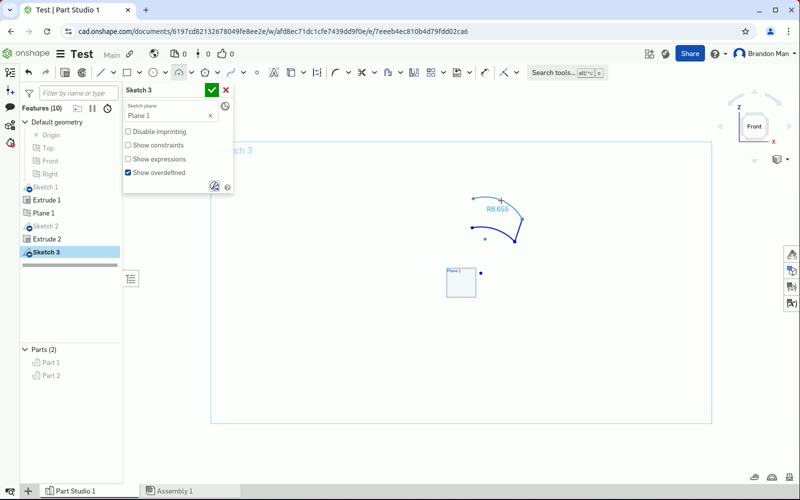
mouse_move(473, 198)
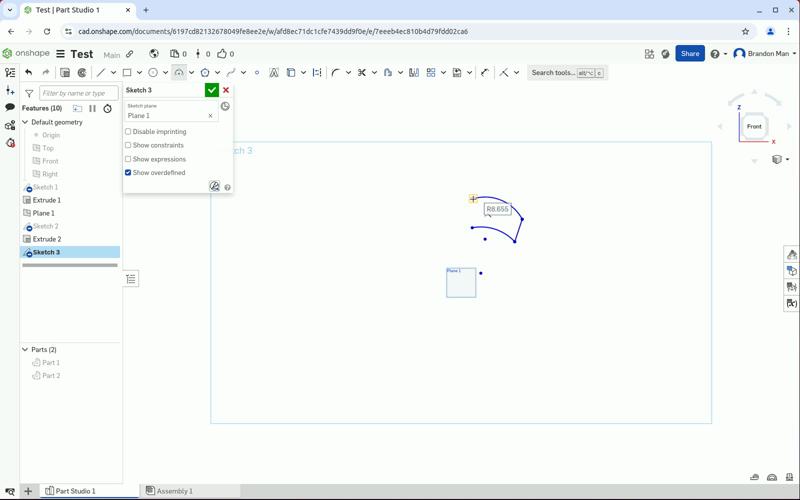
click(473, 198)
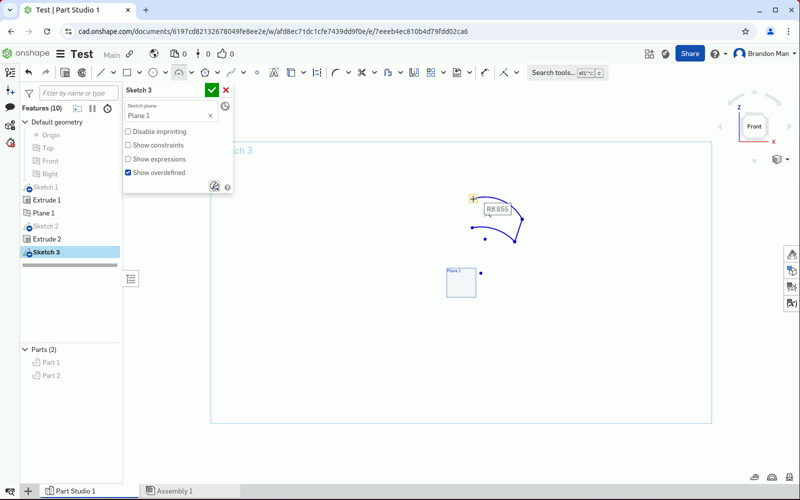
mouse_move(472, 227)
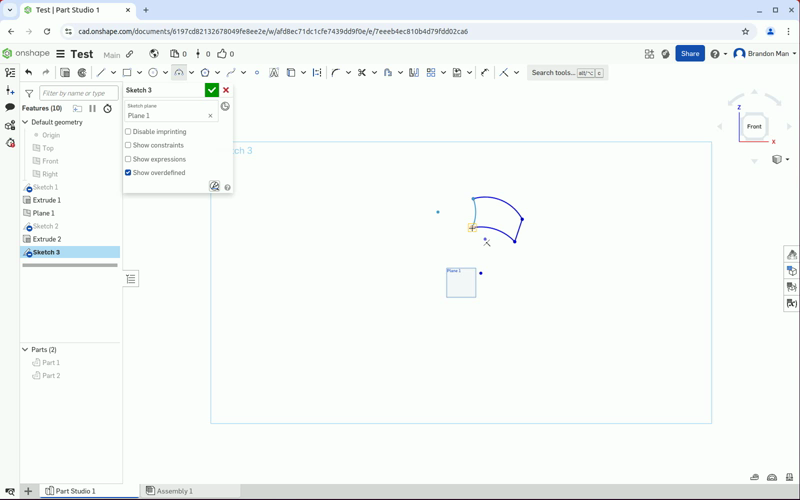
click(472, 227)
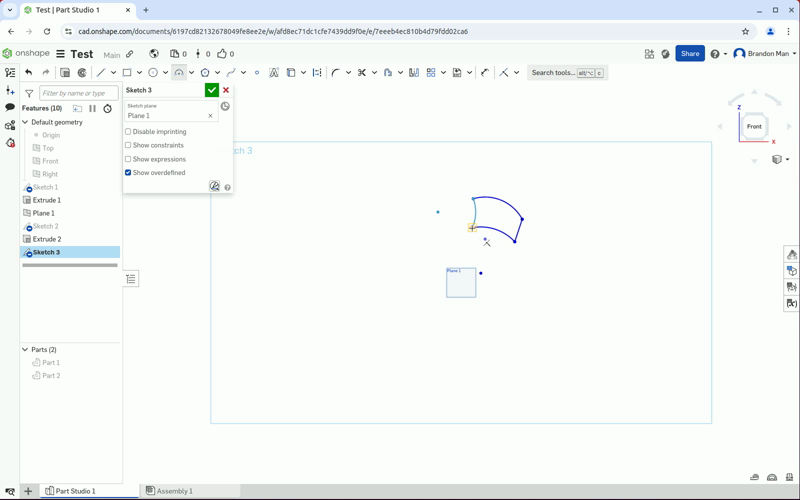
key_down(shift)
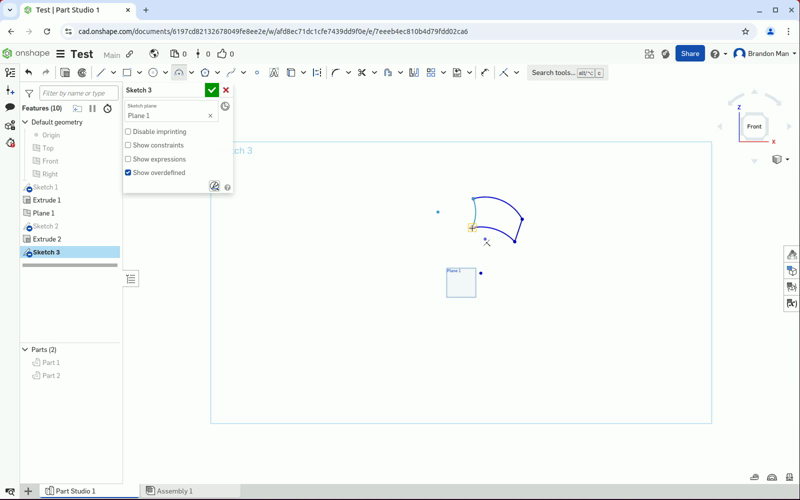
mouse_move(481, 213)
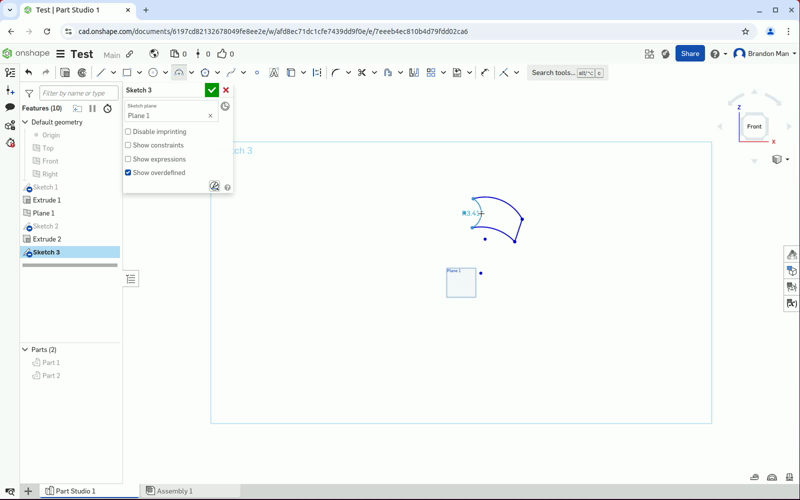
click(481, 213)
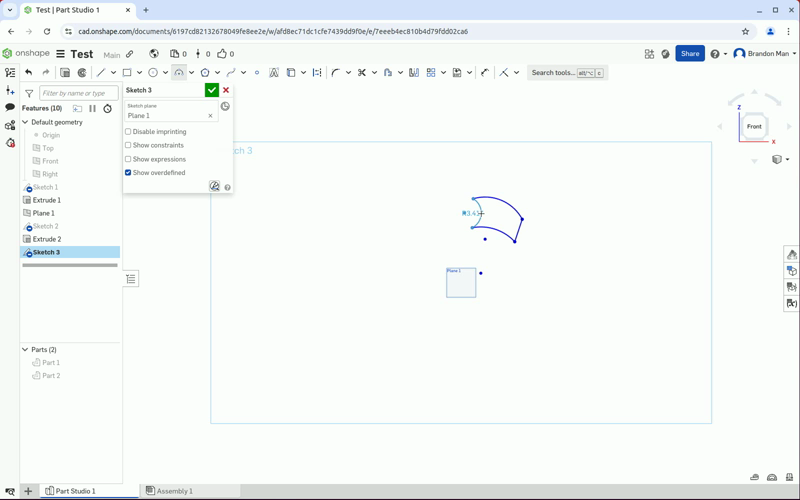
key_up(shift)
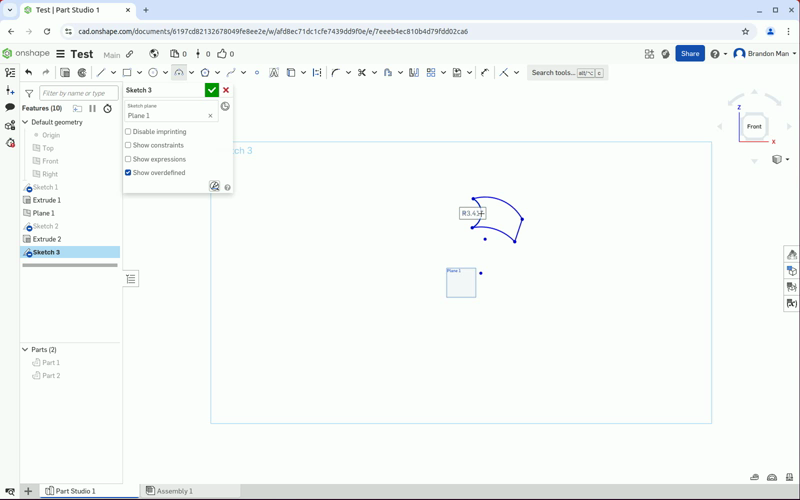
key(esc)
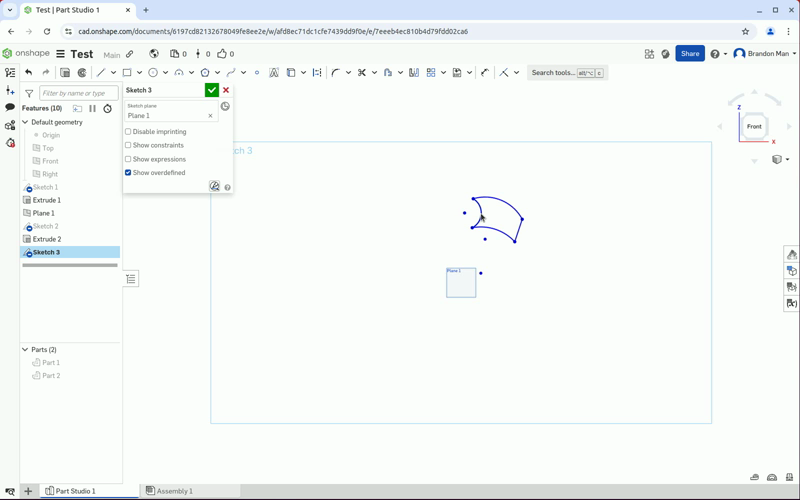
mouse_move(489, 207)
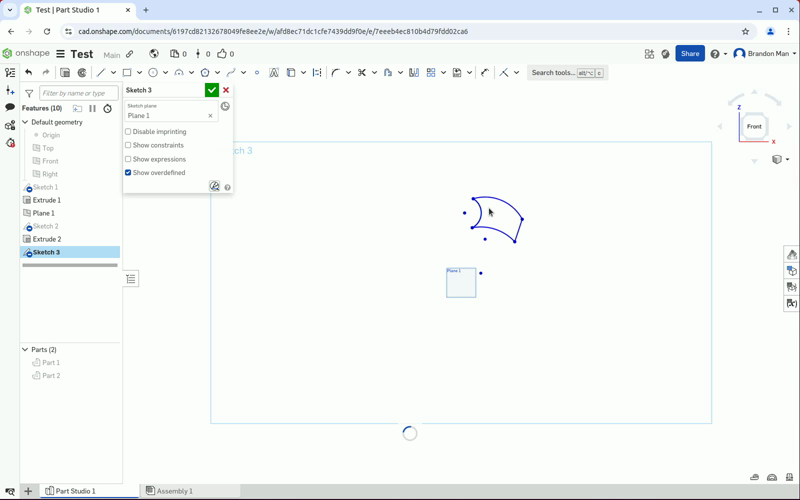
scroll(6)
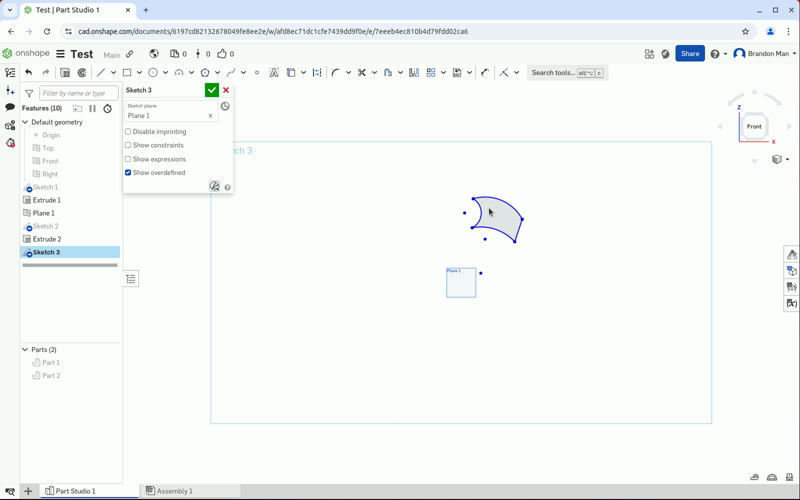
scroll(6)
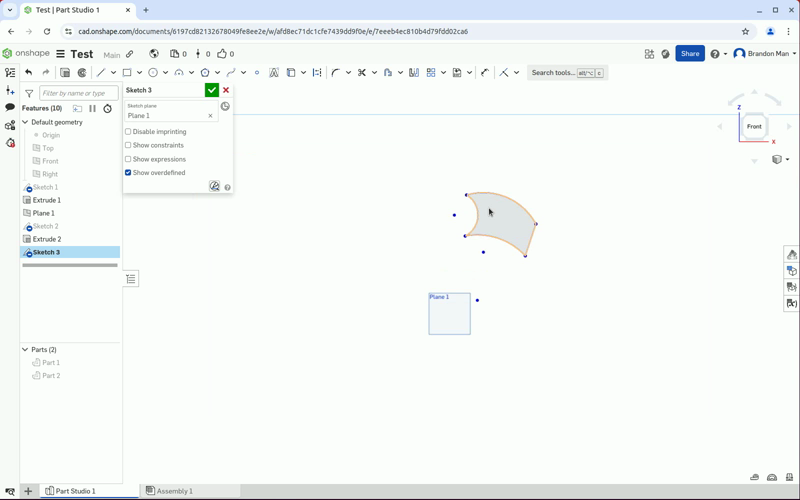
scroll(6)
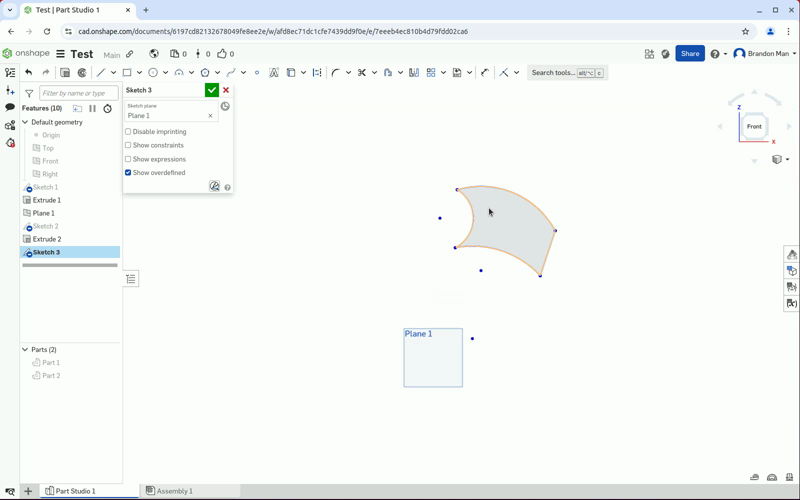
scroll(6)
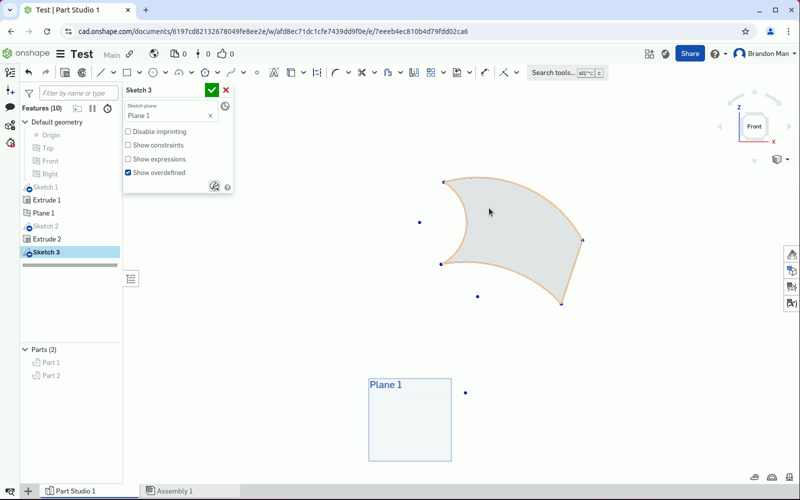
scroll(6)
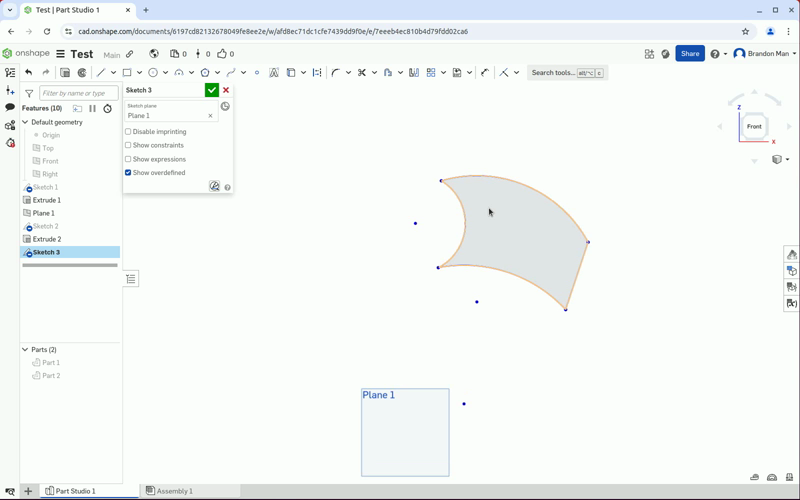
scroll(6)
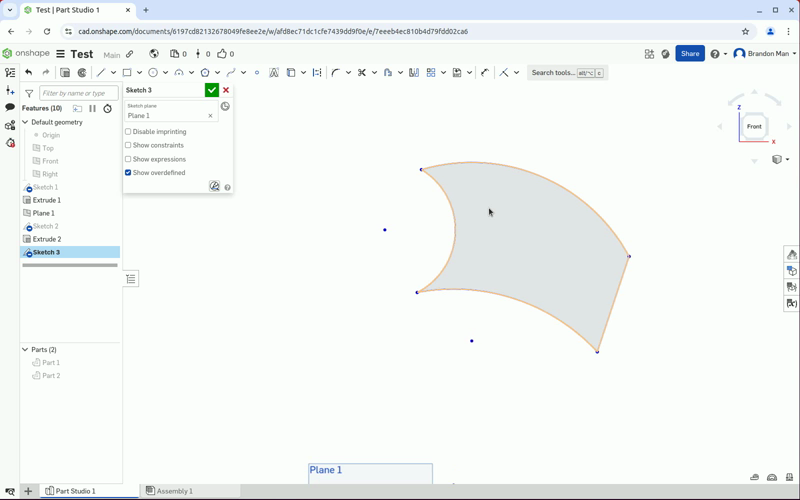
scroll(6)
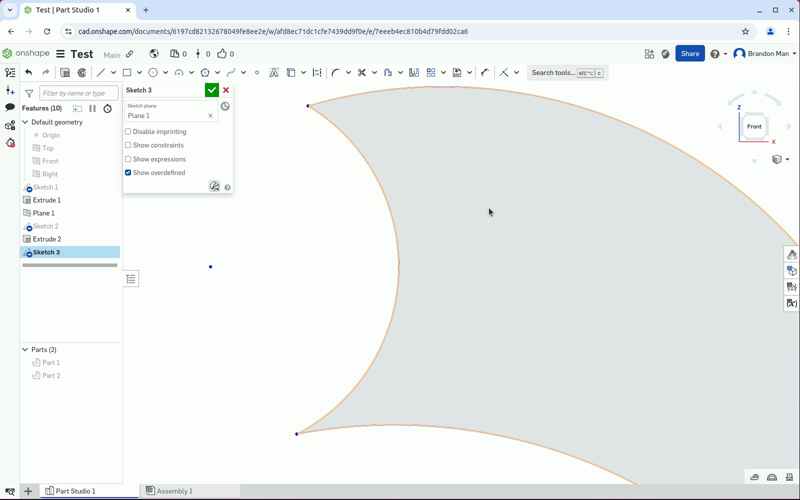
click(489, 207)
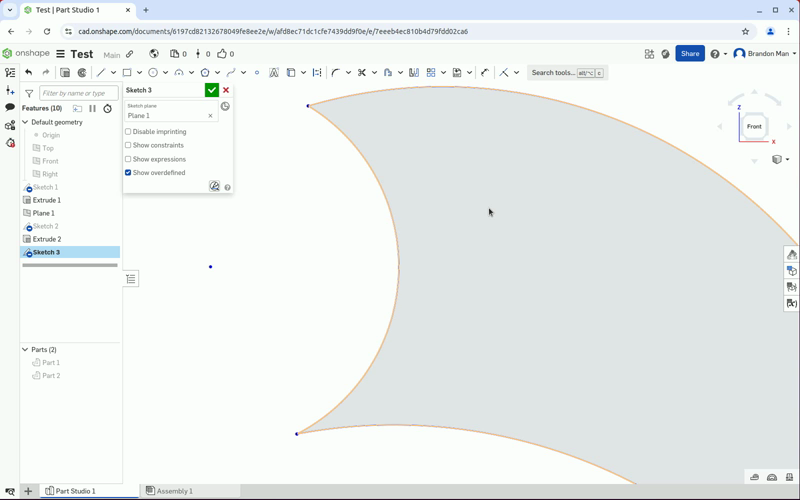
scroll(-6)
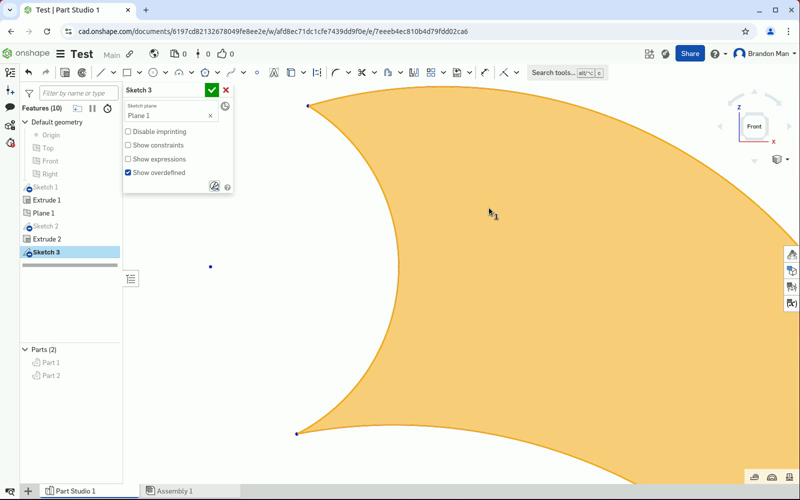
scroll(-6)
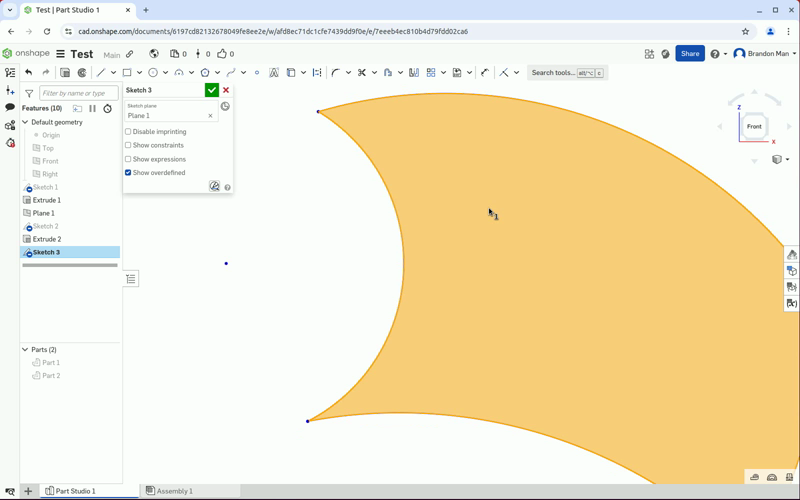
scroll(-6)
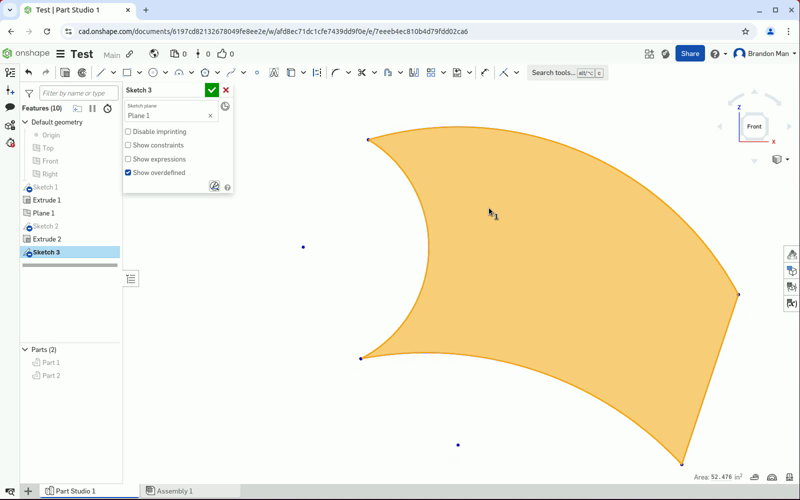
scroll(-6)
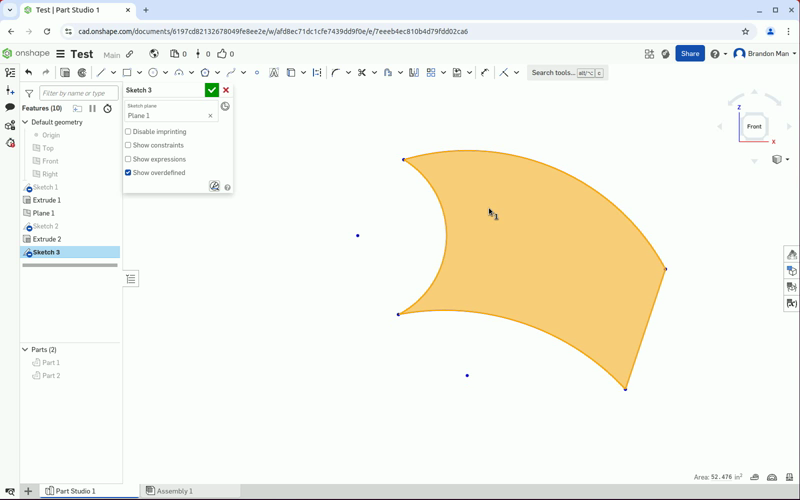
scroll(-6)
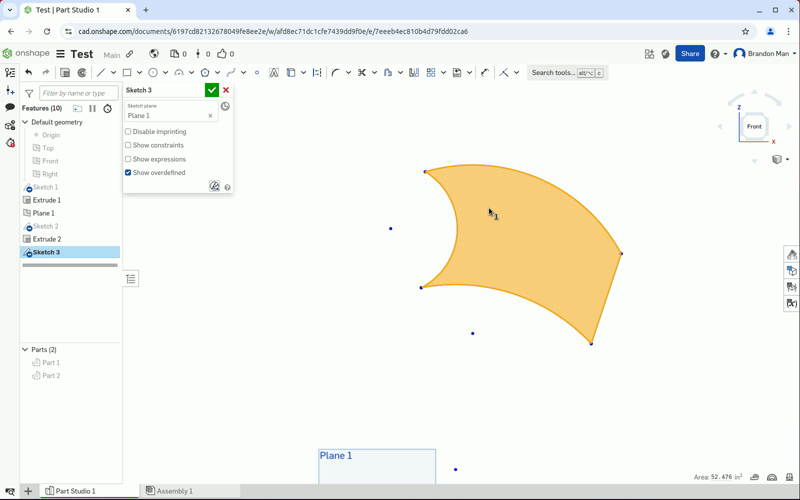
scroll(-6)
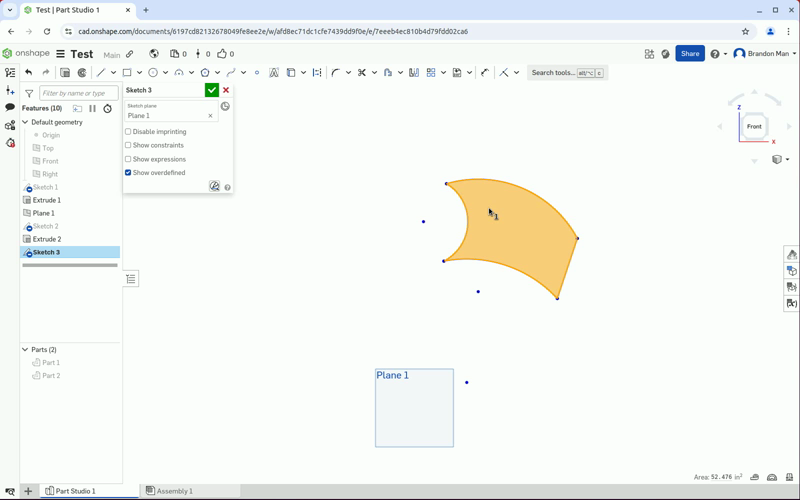
scroll(-6)
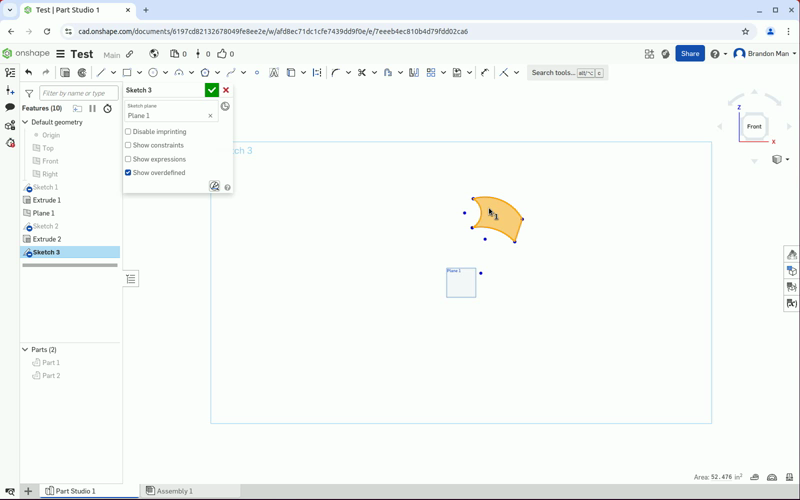
mouse_move(73, 352)
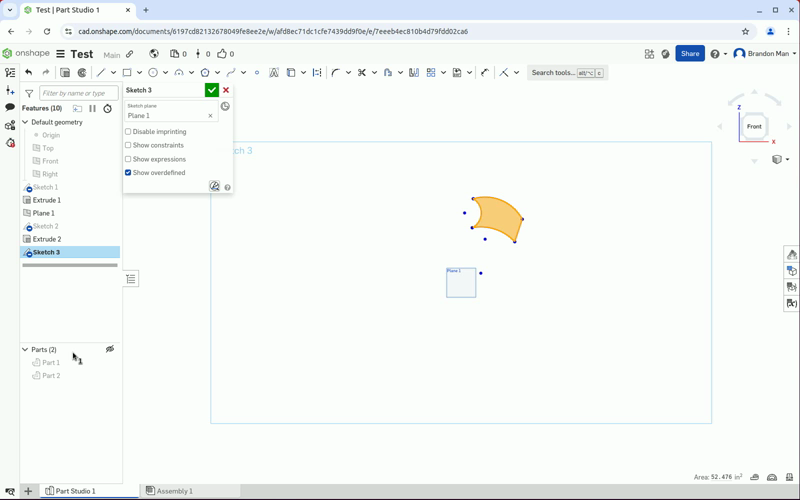
key(shift+y)
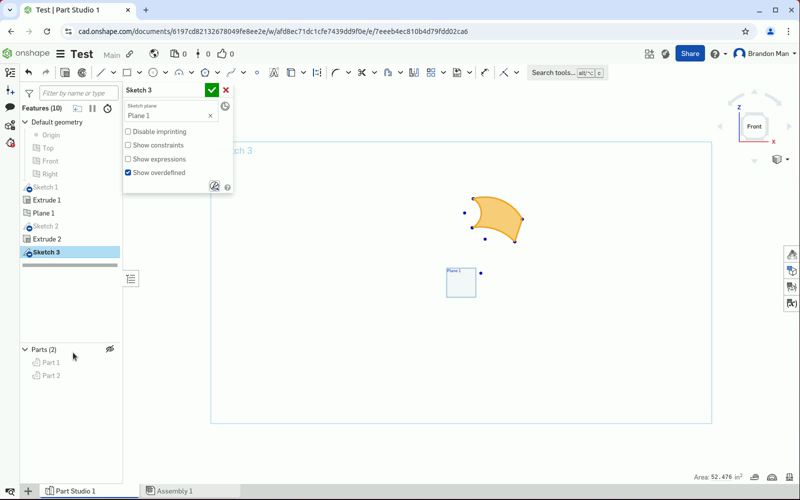
key(shift+e)
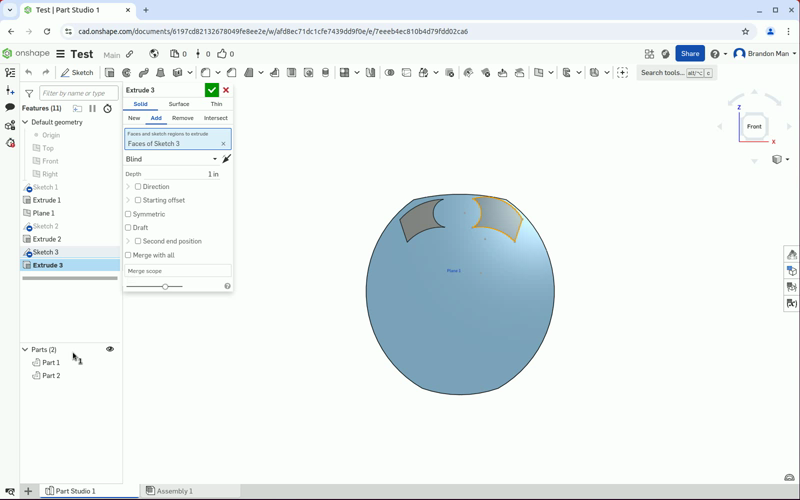
mouse_move(143, 106)
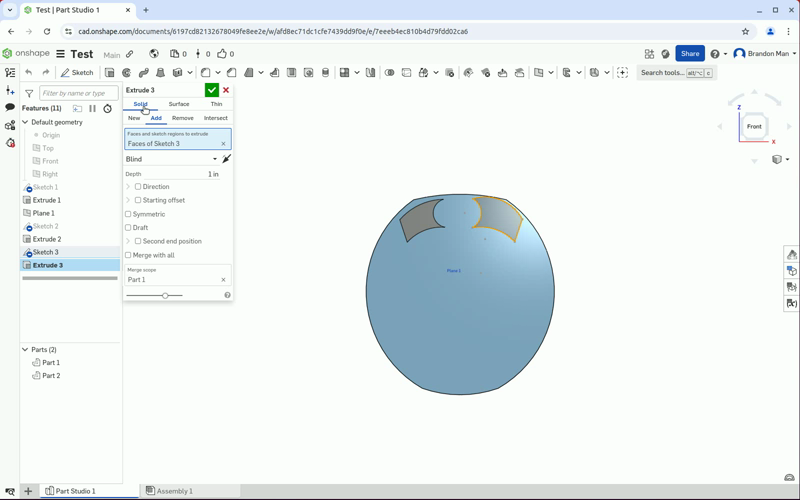
click(143, 106)
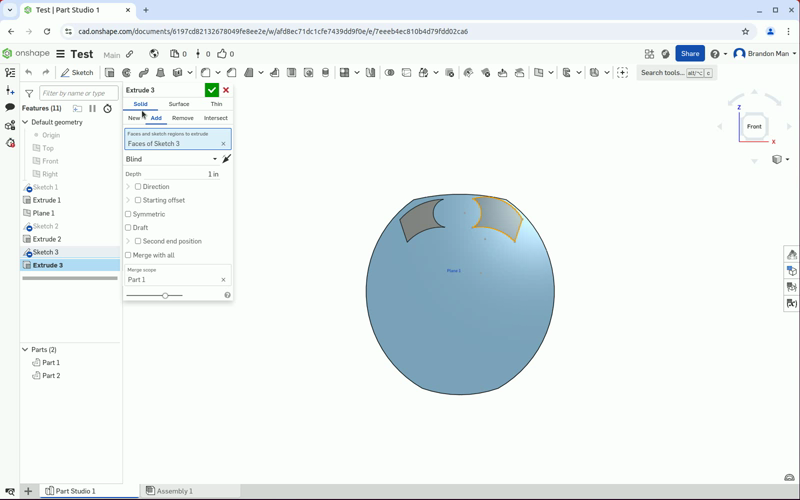
mouse_move(137, 120)
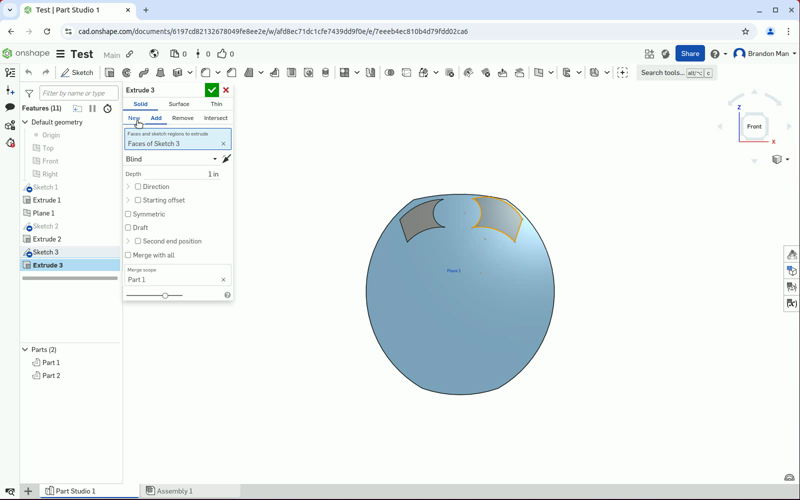
click(137, 120)
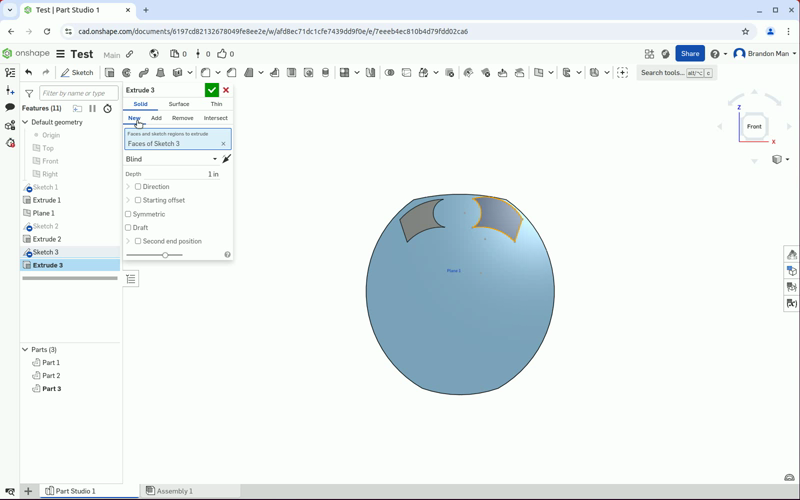
key(tab, 4)
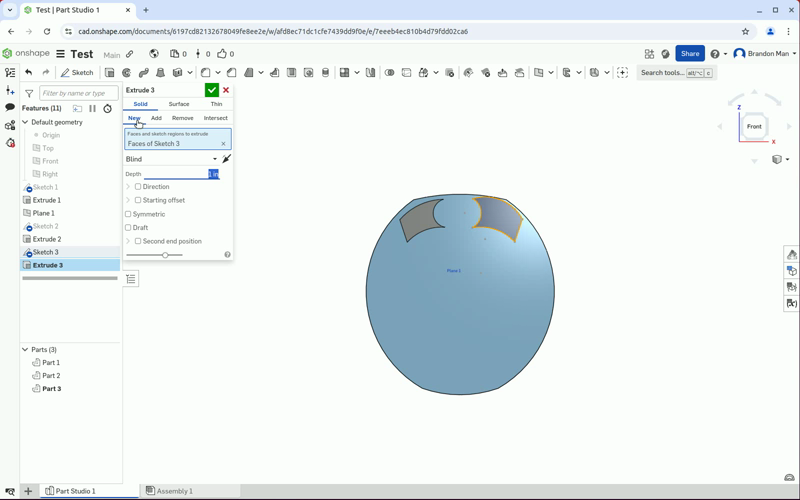
text(2.889)
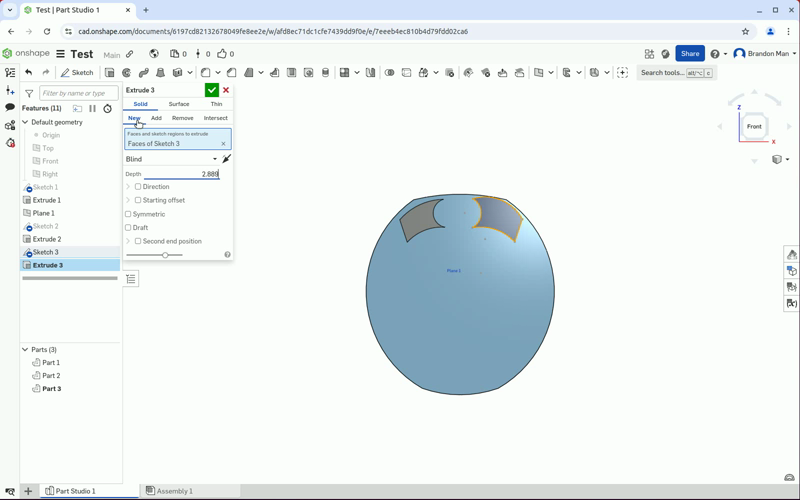
key(enter)
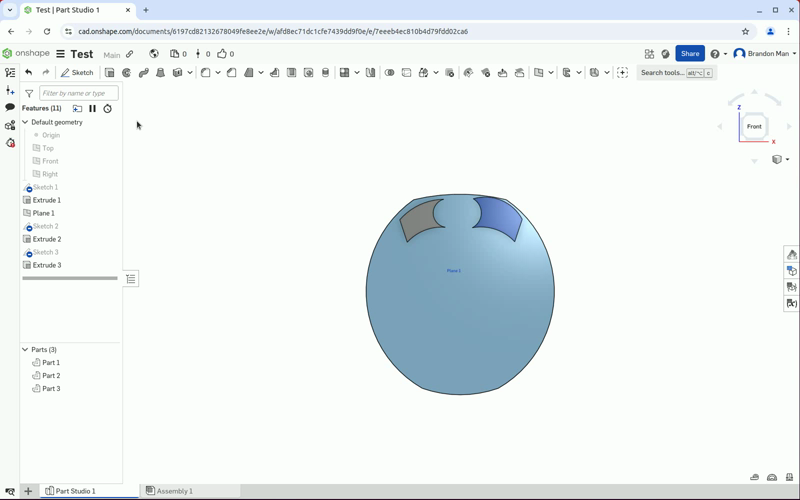
key(shift+h)
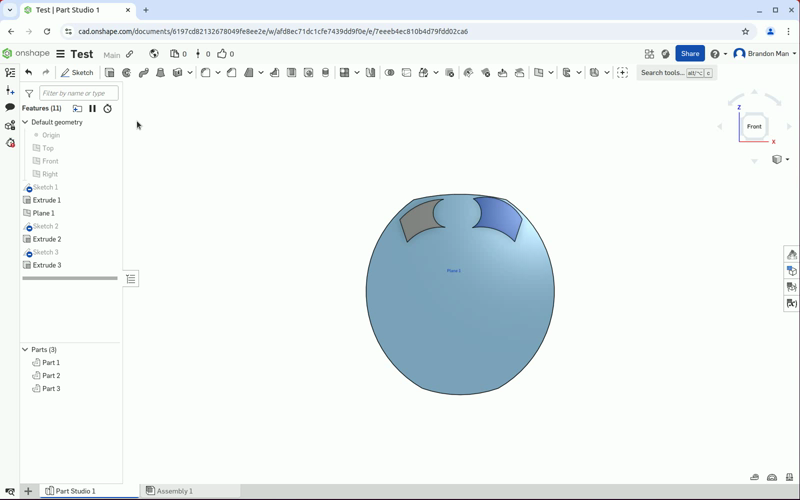
key(shift+h)
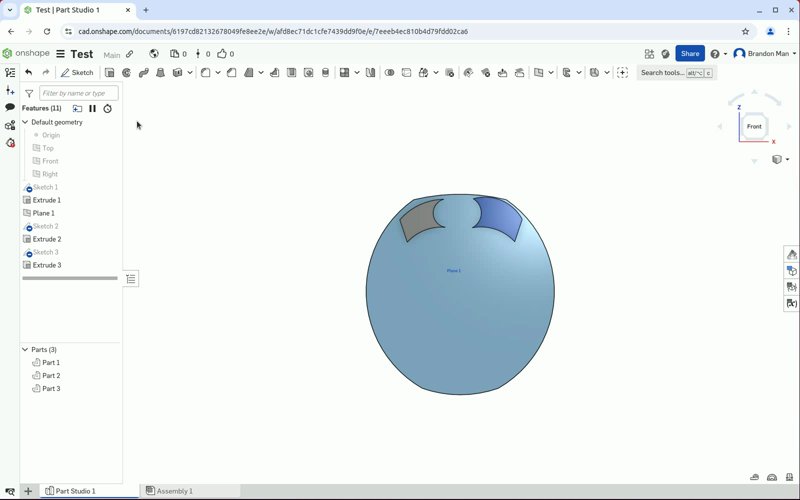
mouse_move(73, 189)
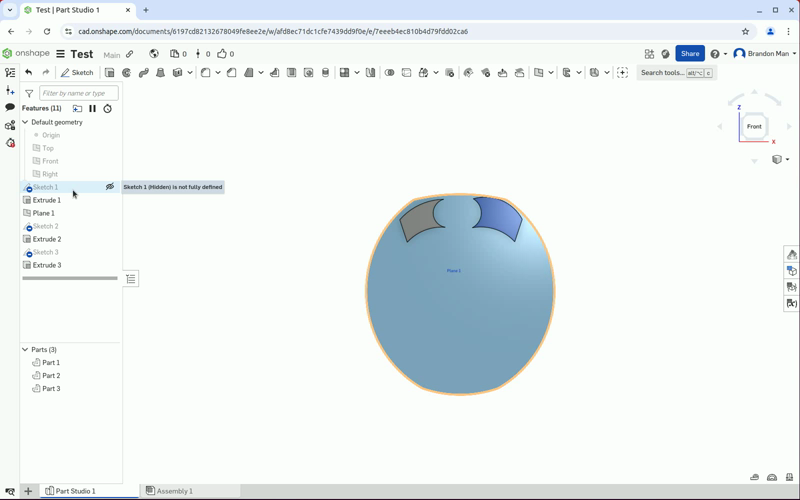
click(73, 189)
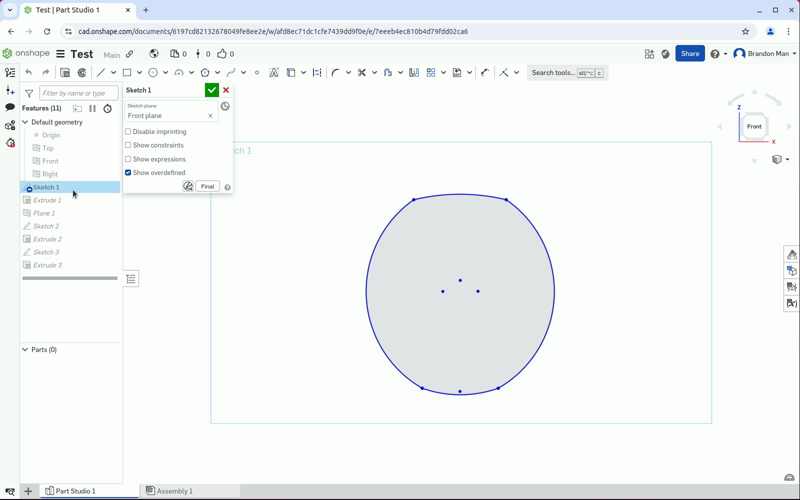
mouse_move(229, 92)
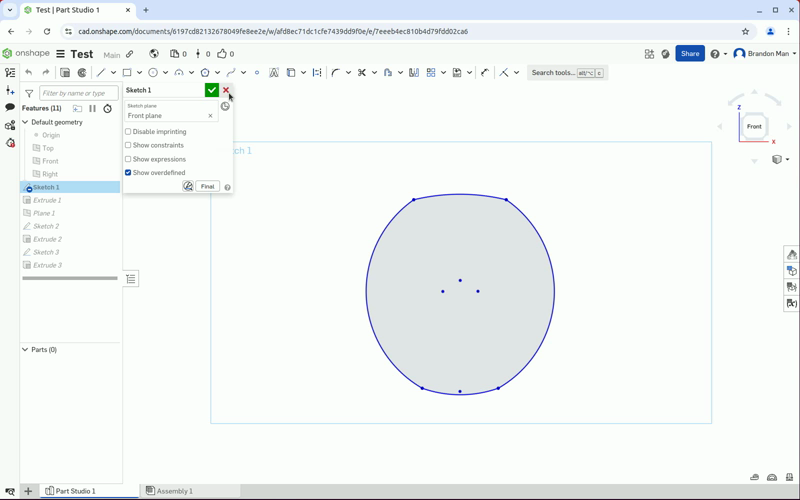
click(229, 92)
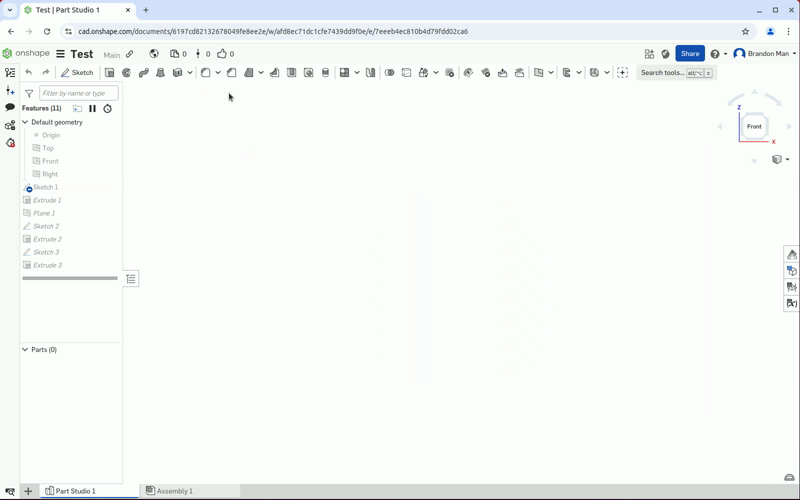
key(shift+s)
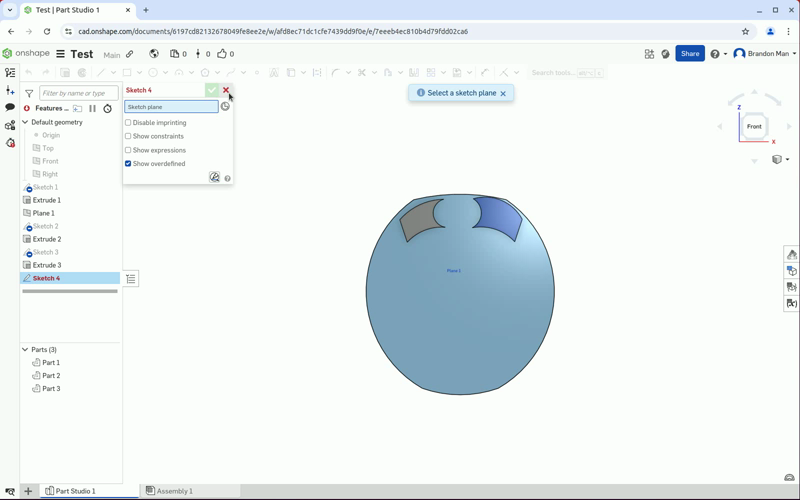
mouse_move(73, 215)
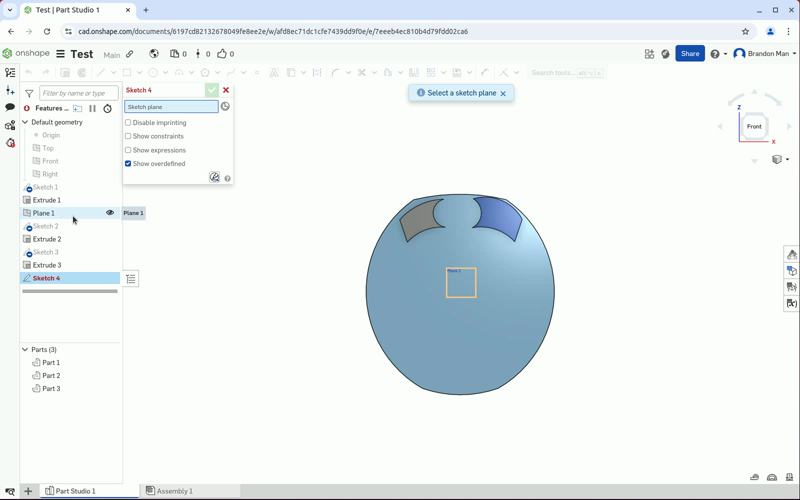
click(73, 215)
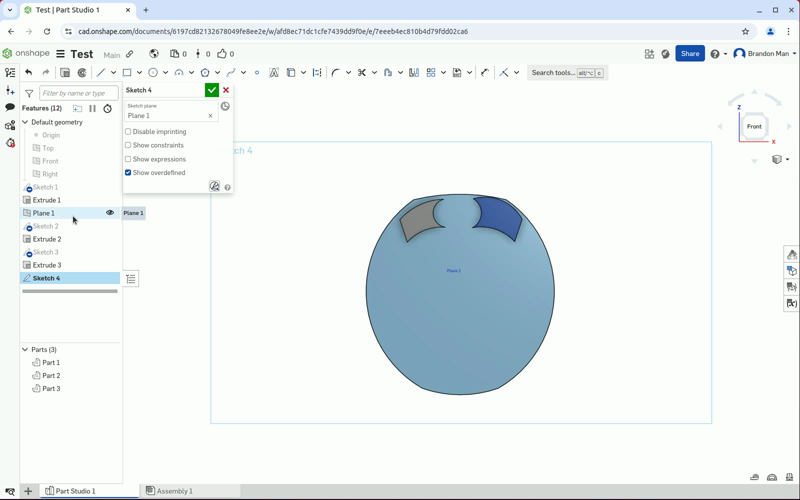
mouse_move(73, 352)
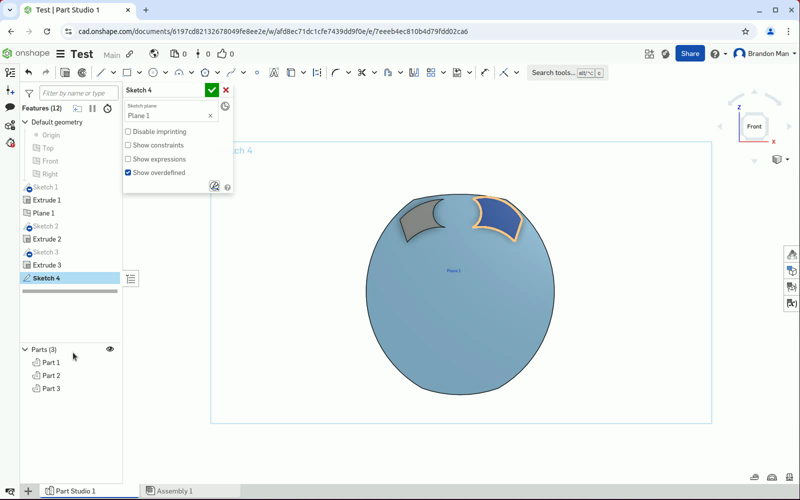
key(y)
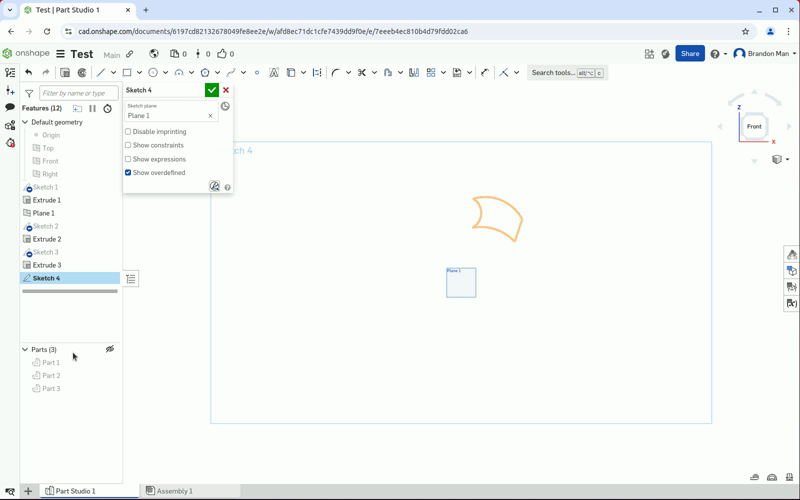
key(a)
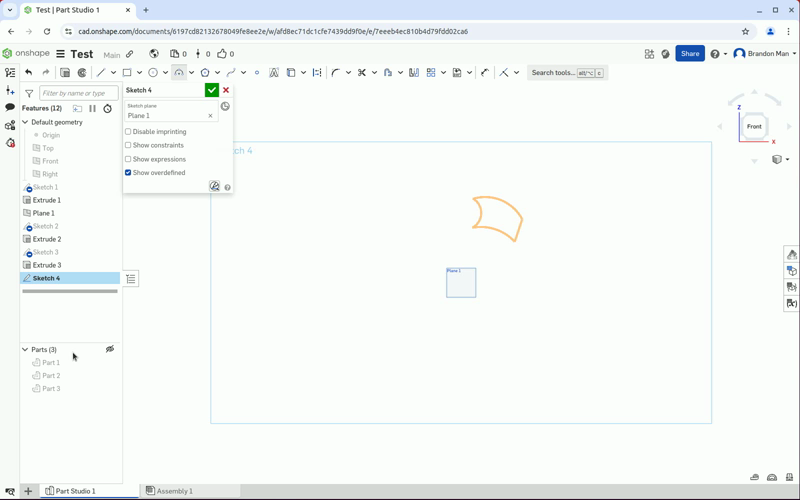
key_down(shift)
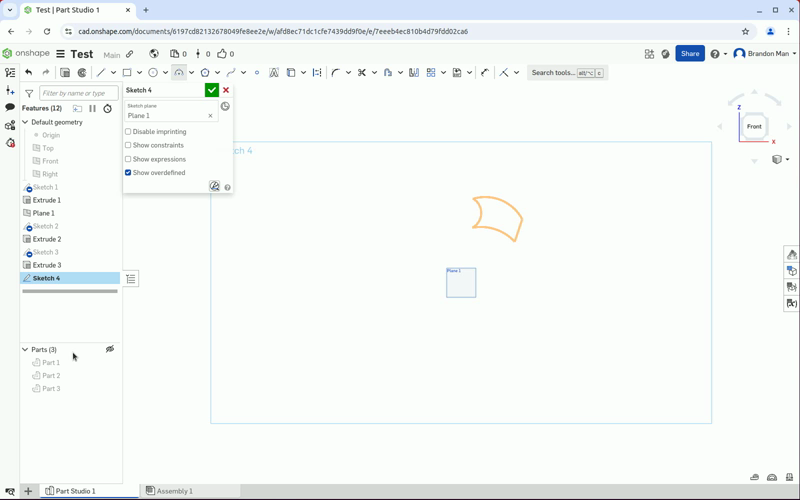
mouse_move(443, 199)
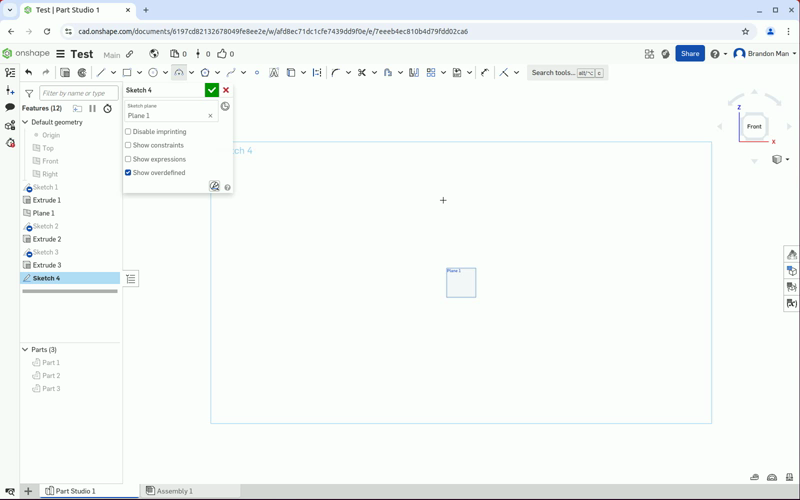
click(443, 199)
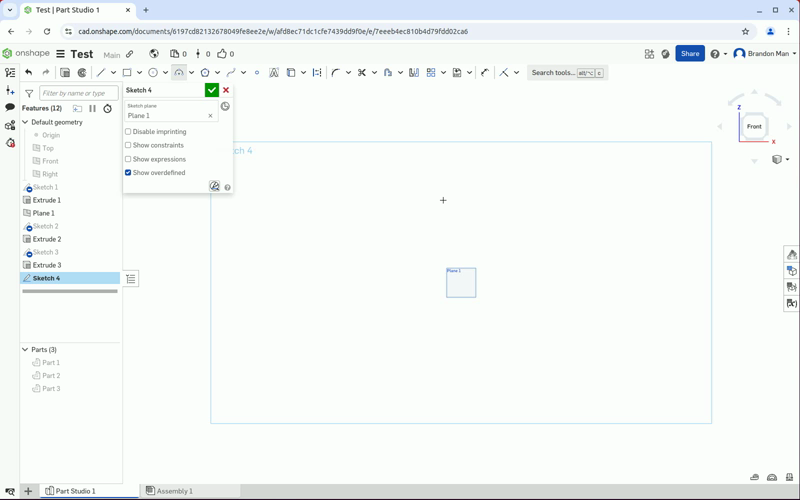
key_up(shift)
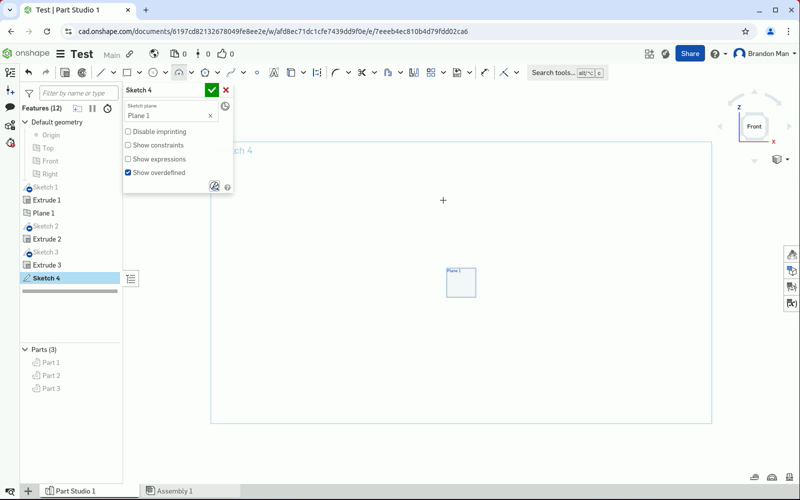
key_down(shift)
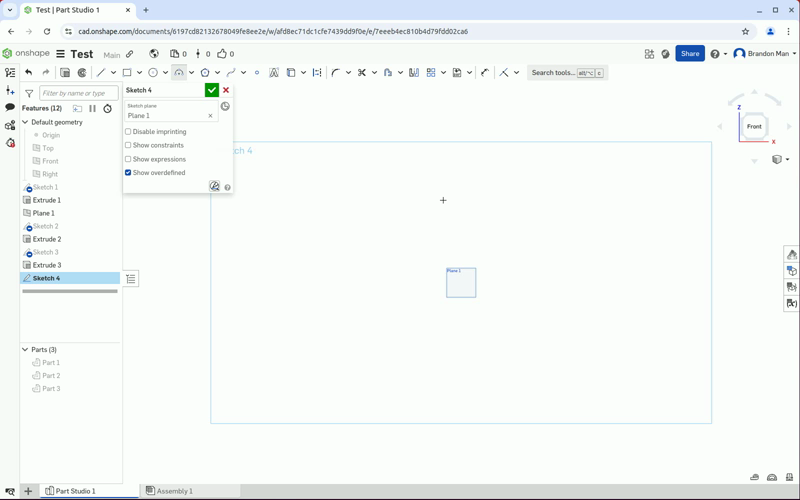
mouse_move(444, 228)
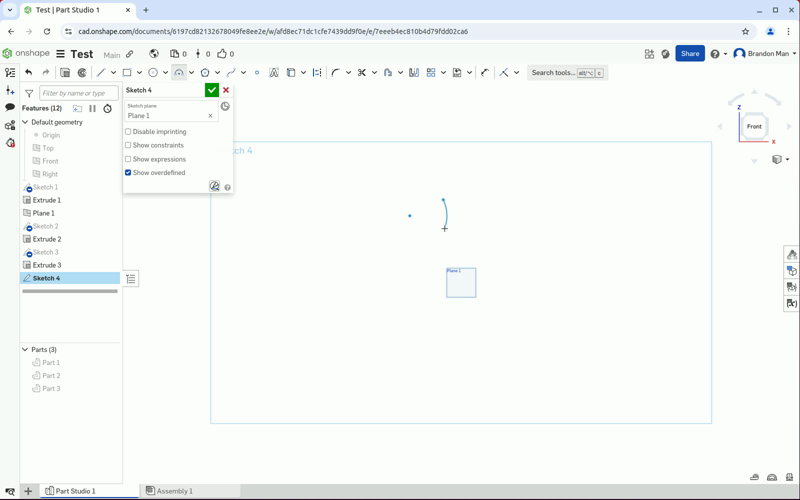
click(444, 228)
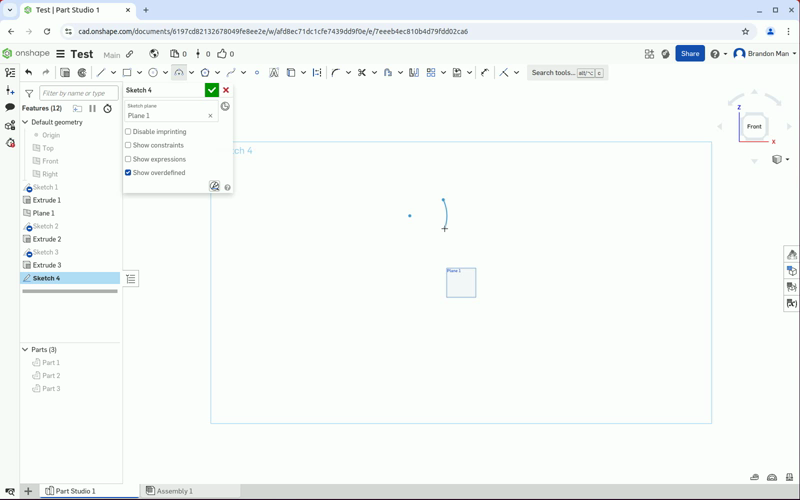
mouse_move(433, 214)
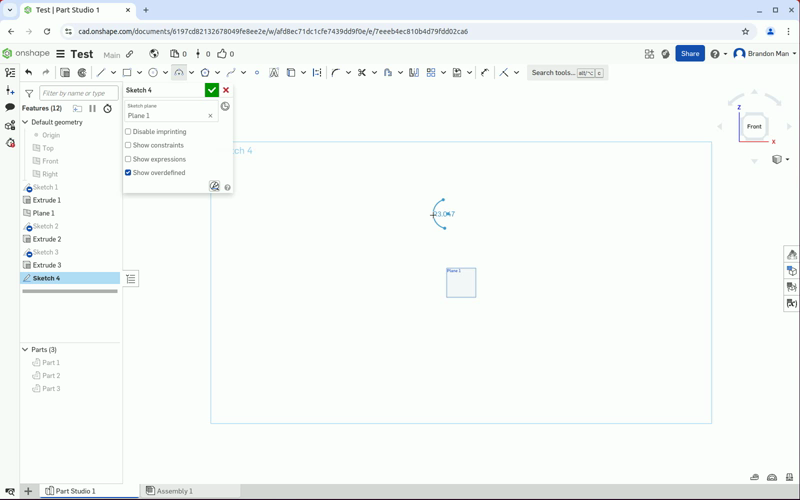
click(433, 214)
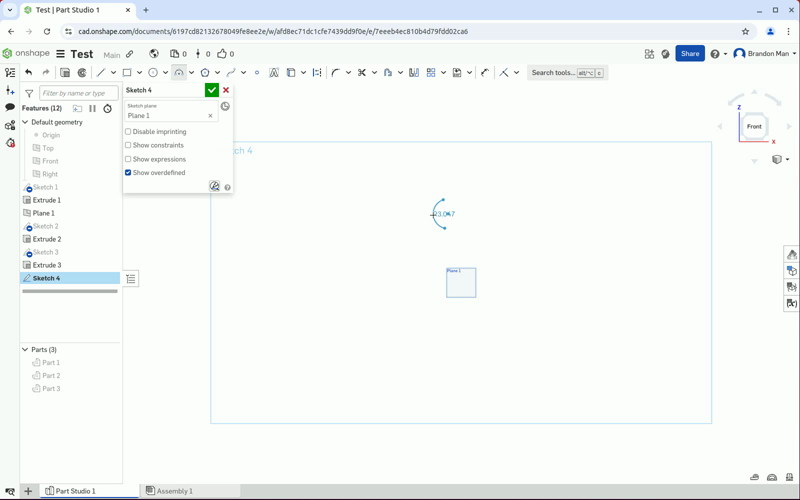
key_up(shift)
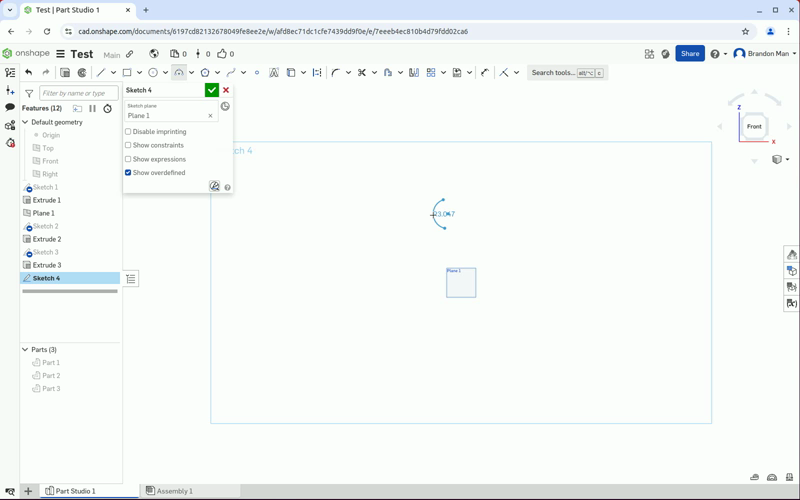
mouse_move(444, 228)
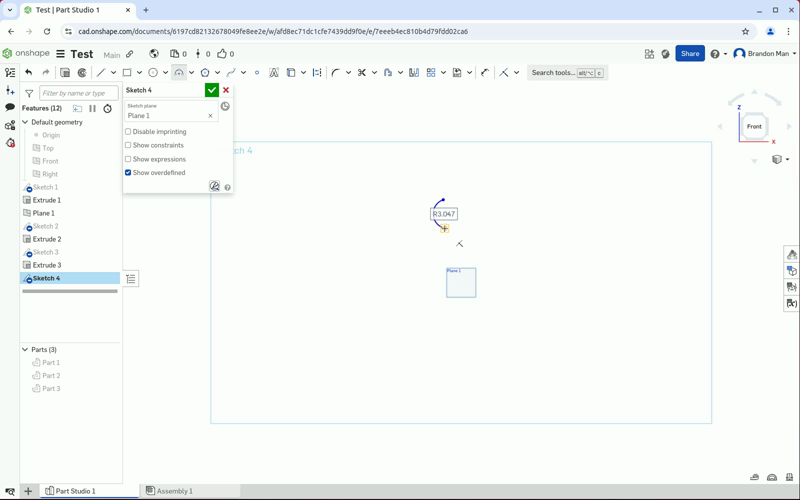
click(444, 228)
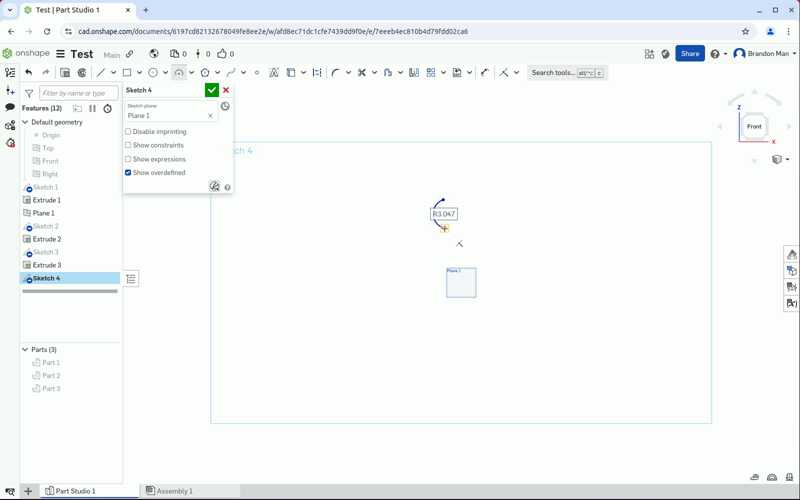
key_down(shift)
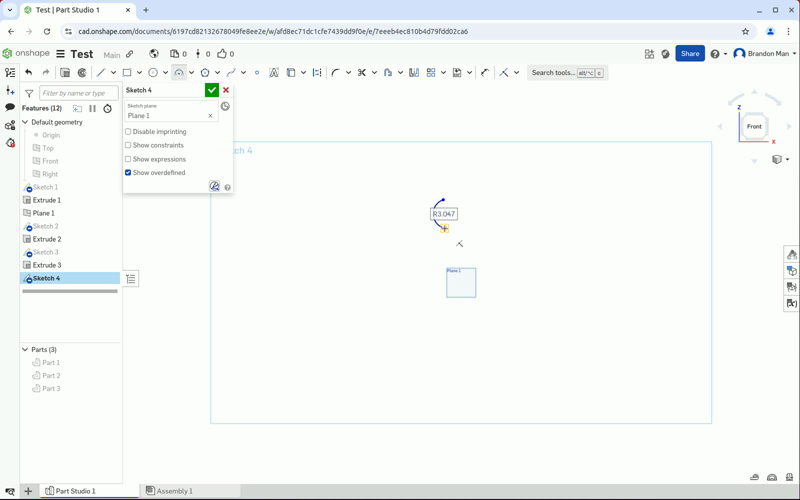
mouse_move(474, 229)
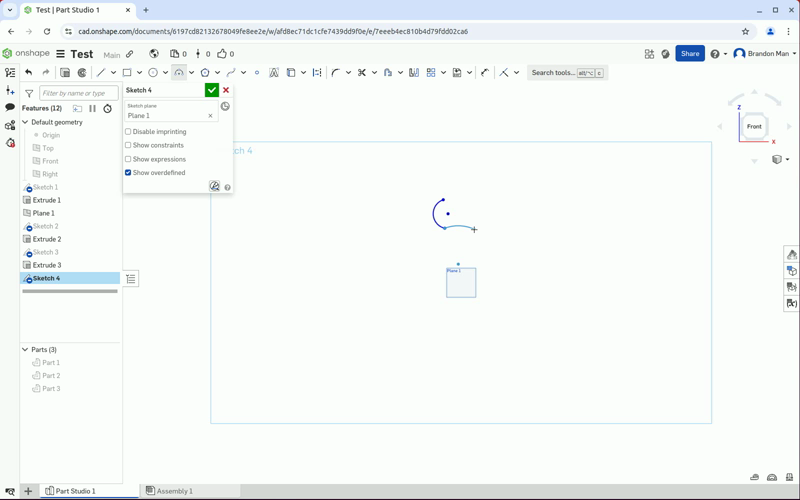
click(474, 229)
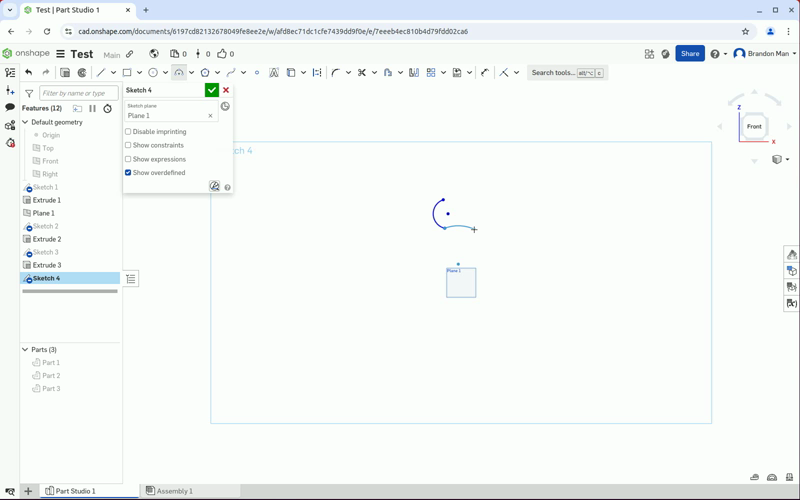
mouse_move(459, 231)
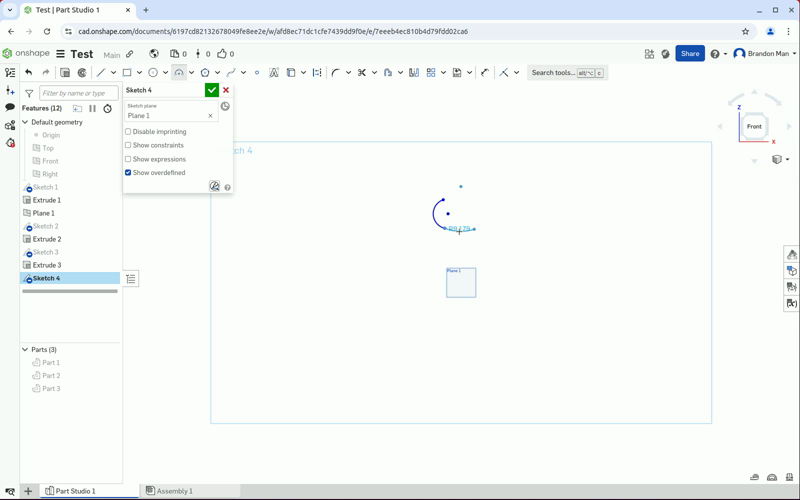
click(459, 231)
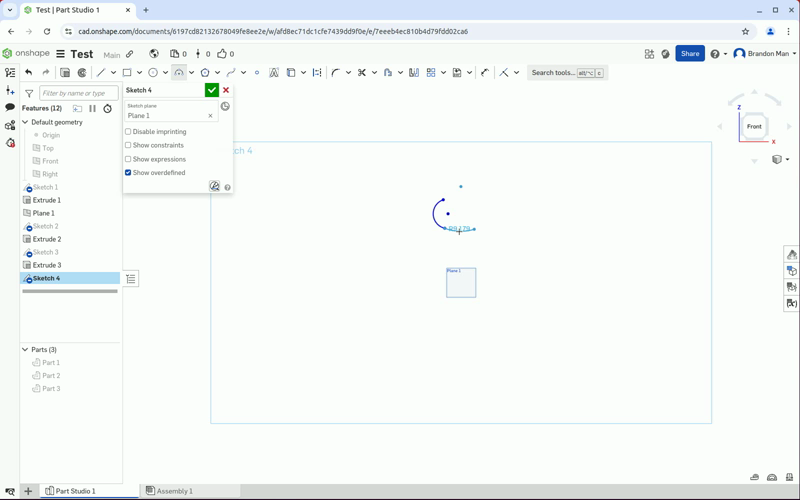
key_up(shift)
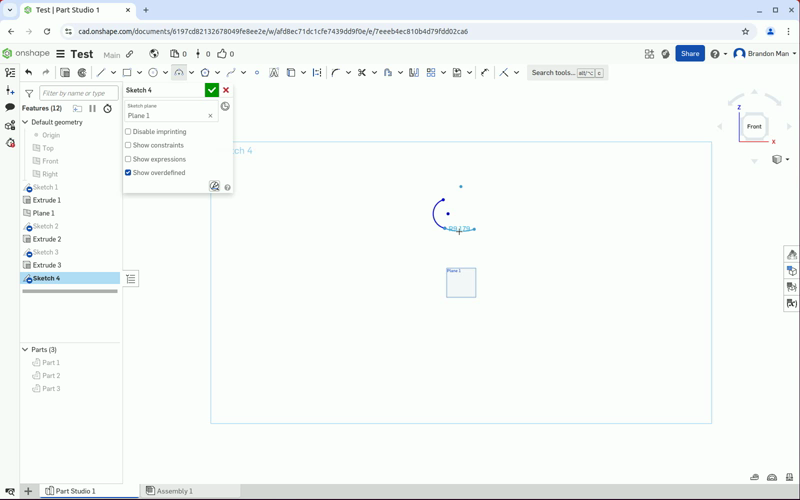
mouse_move(474, 229)
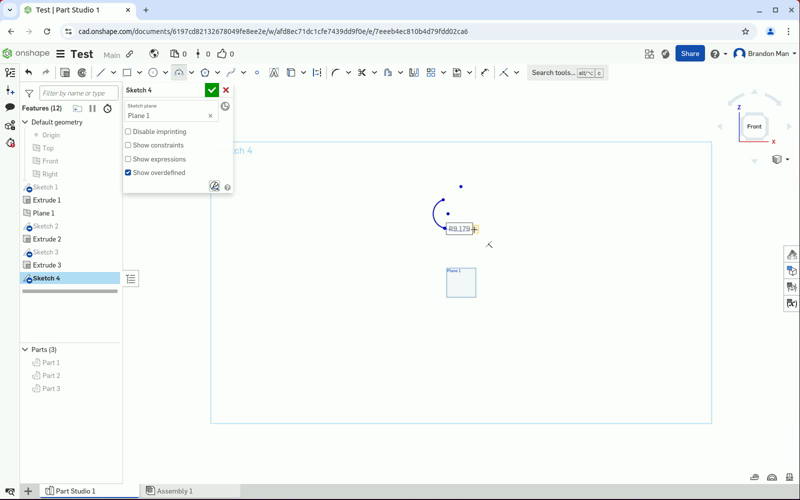
click(474, 229)
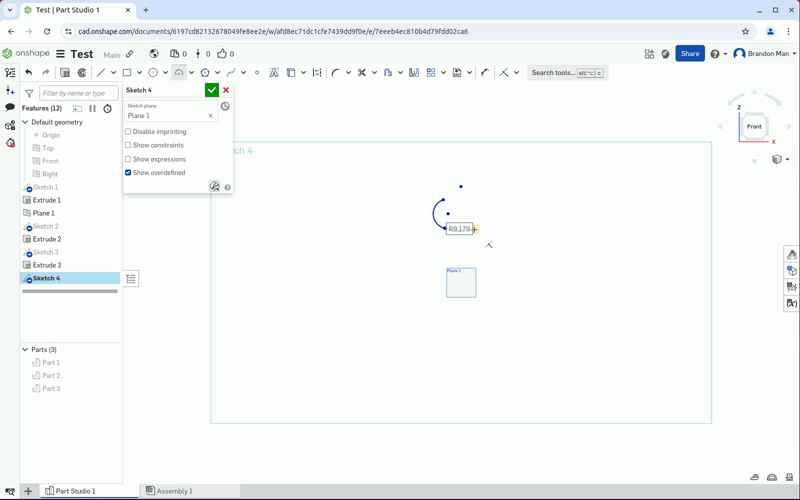
key_down(shift)
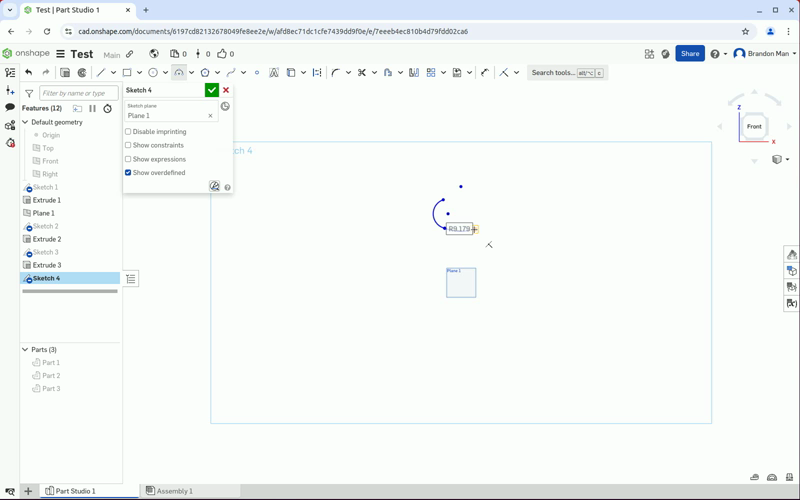
mouse_move(474, 199)
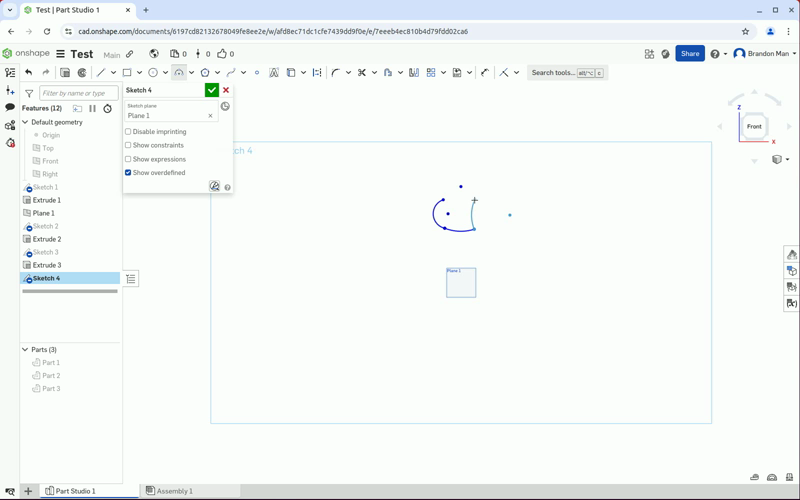
click(474, 199)
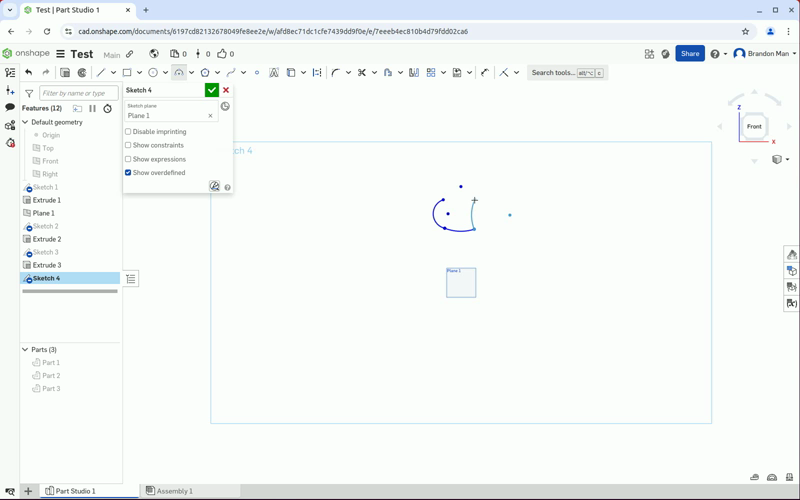
mouse_move(482, 214)
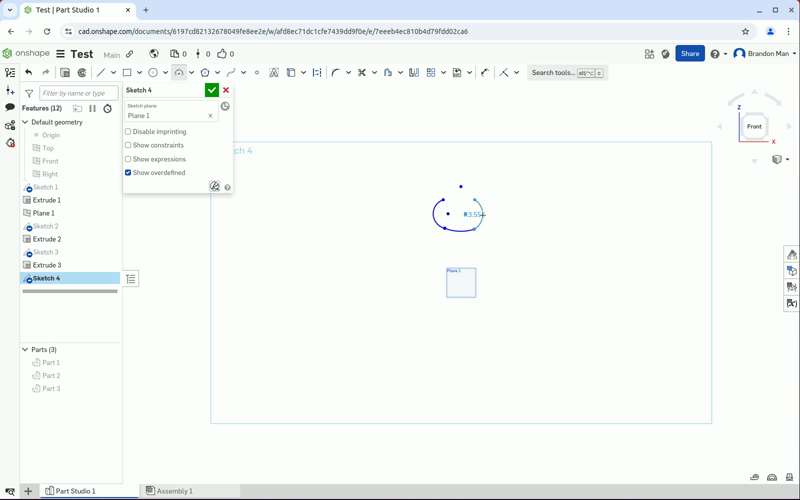
click(482, 214)
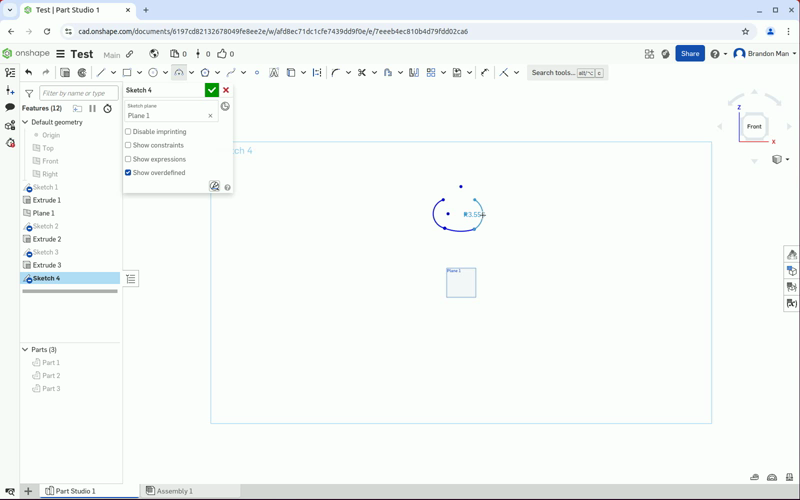
key_up(shift)
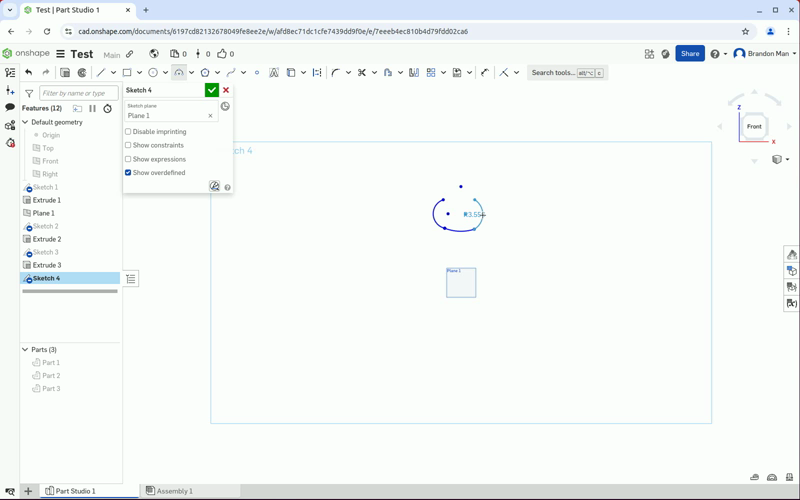
mouse_move(474, 199)
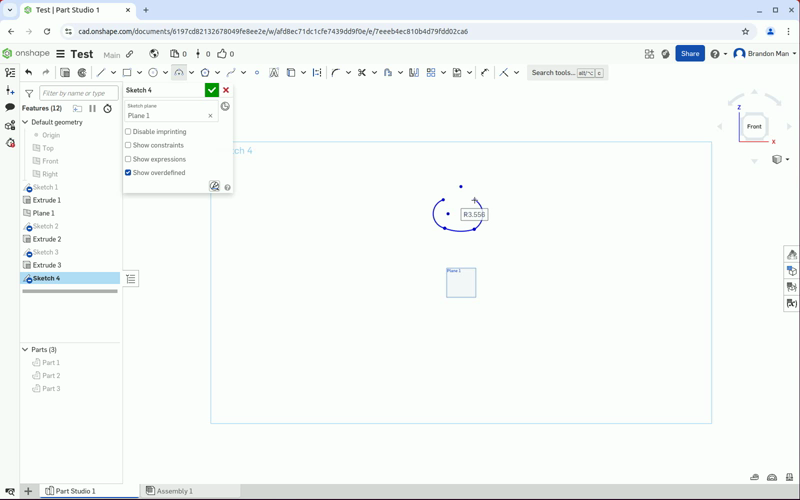
click(474, 199)
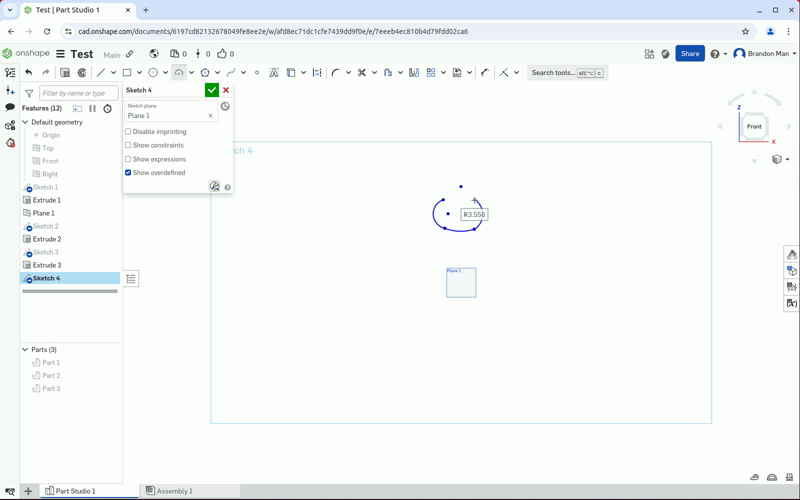
mouse_move(443, 199)
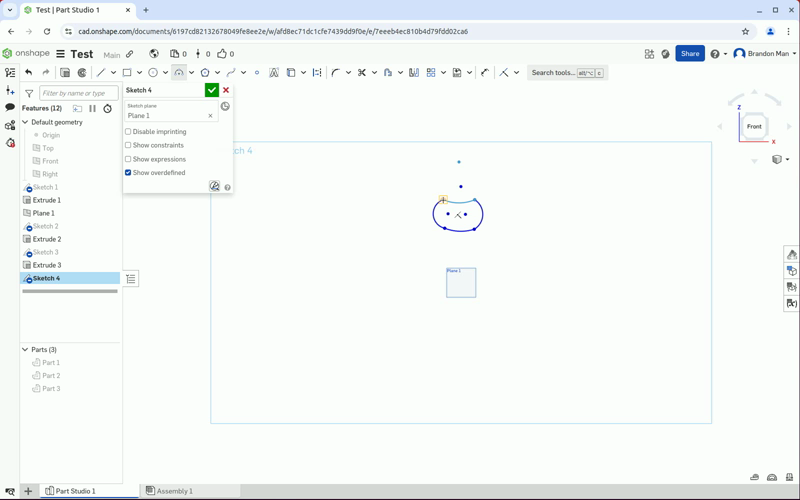
click(443, 199)
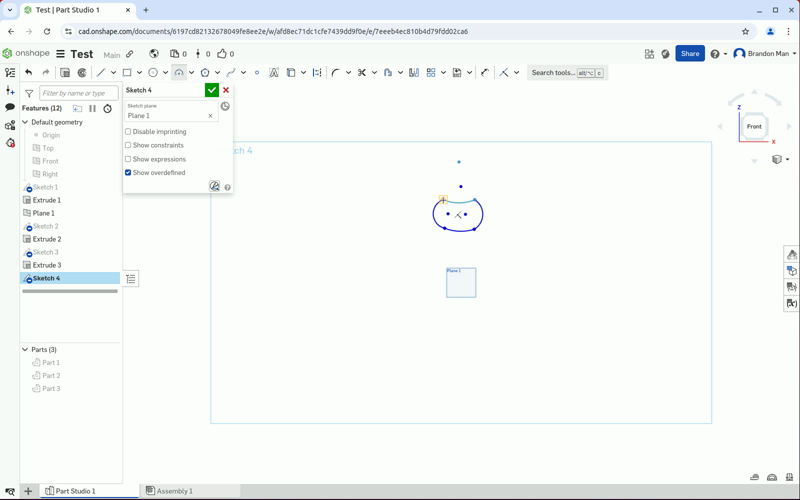
key_down(shift)
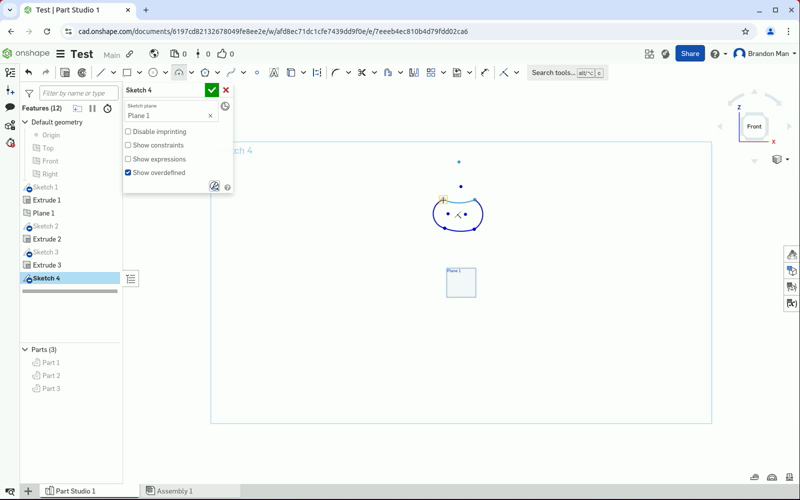
mouse_move(458, 195)
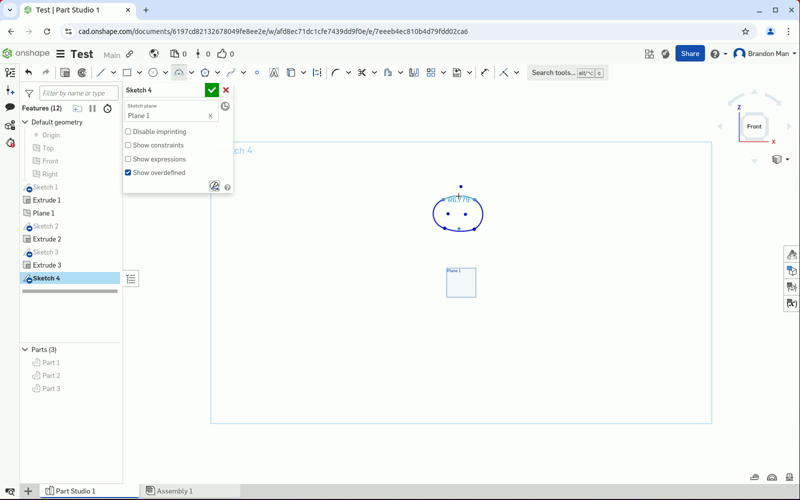
scroll(6)
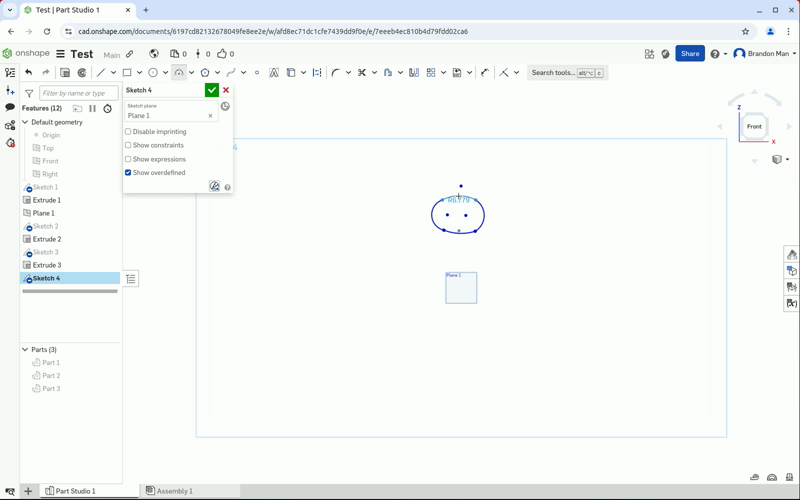
scroll(6)
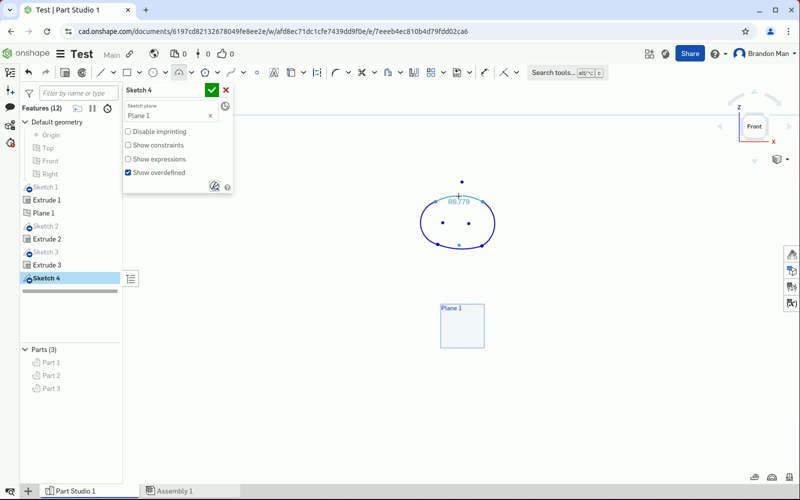
scroll(6)
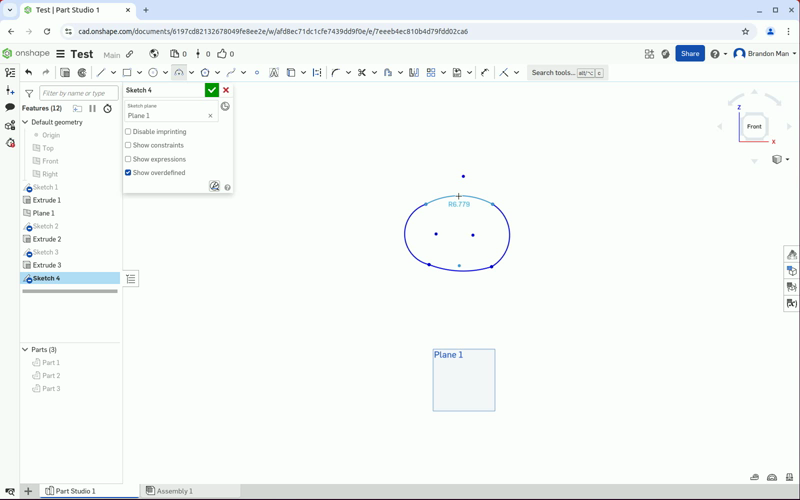
scroll(6)
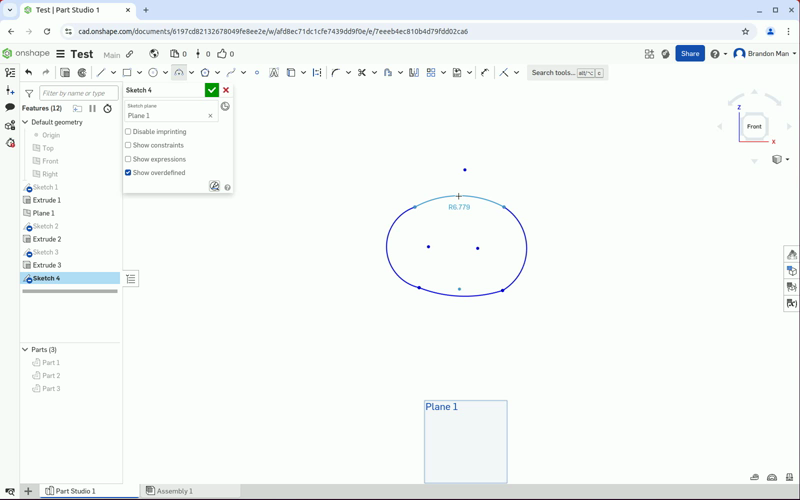
scroll(6)
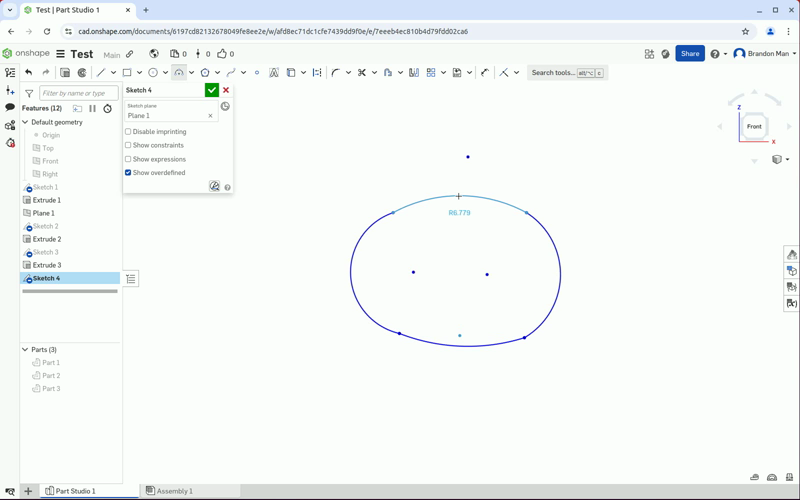
scroll(6)
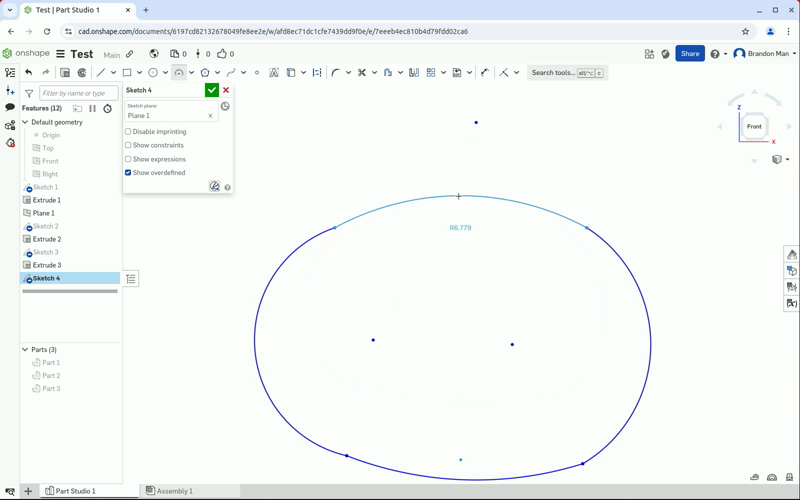
scroll(6)
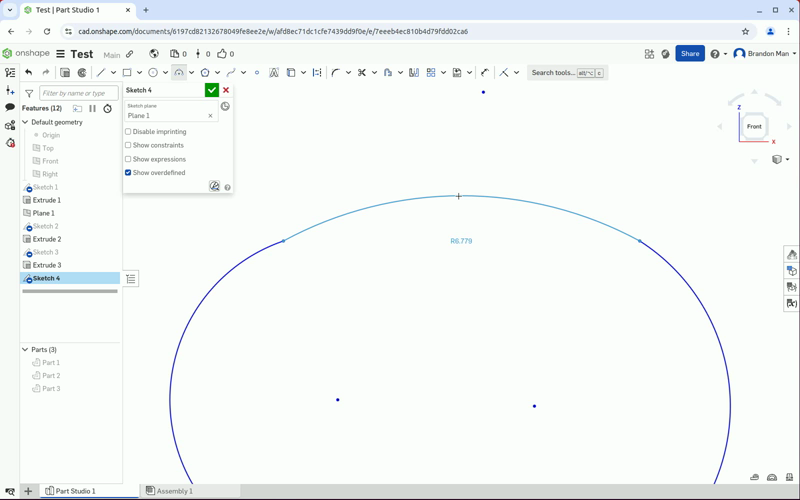
click(458, 195)
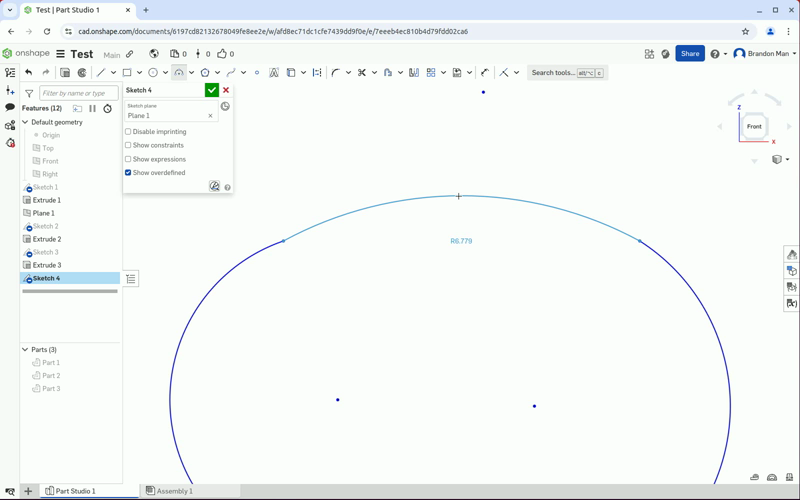
scroll(-6)
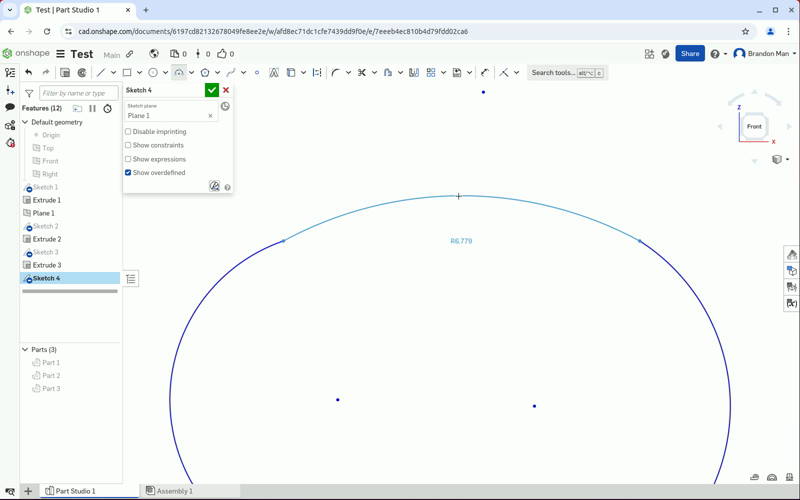
scroll(-6)
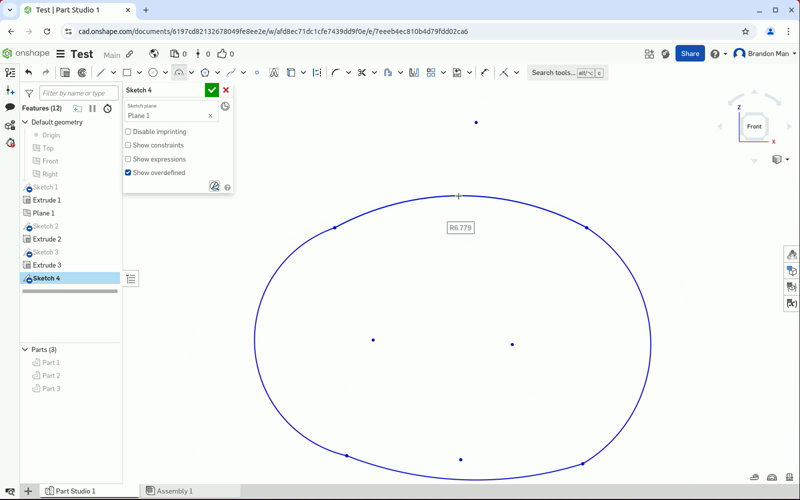
scroll(-6)
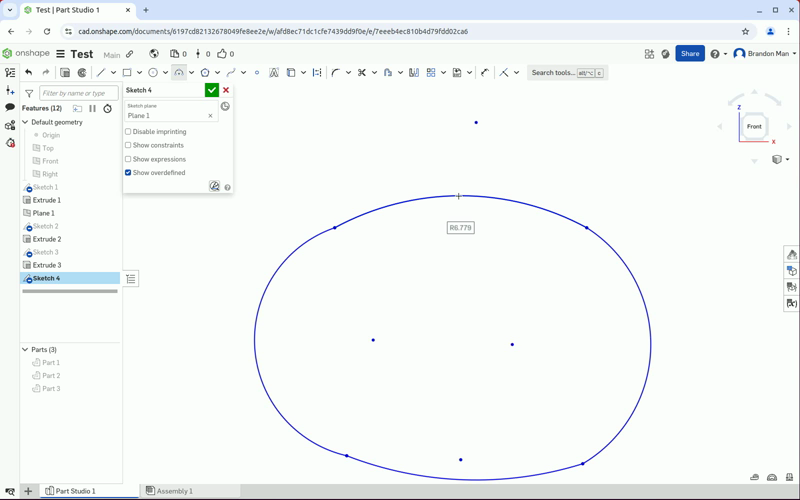
scroll(-6)
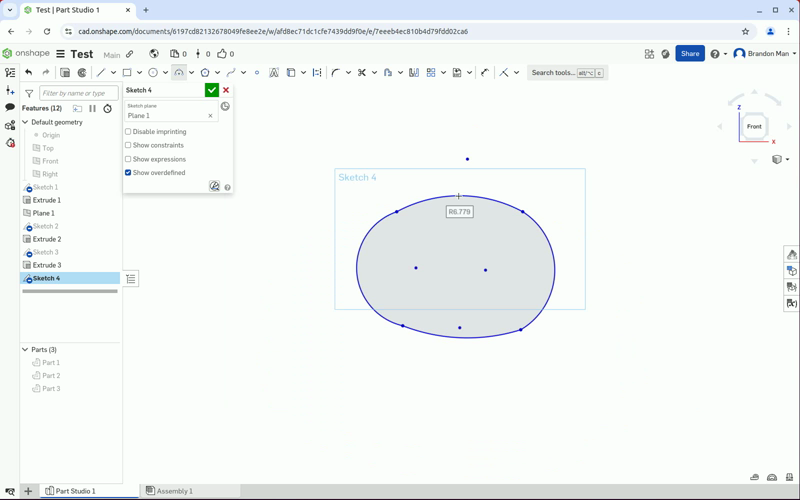
scroll(-6)
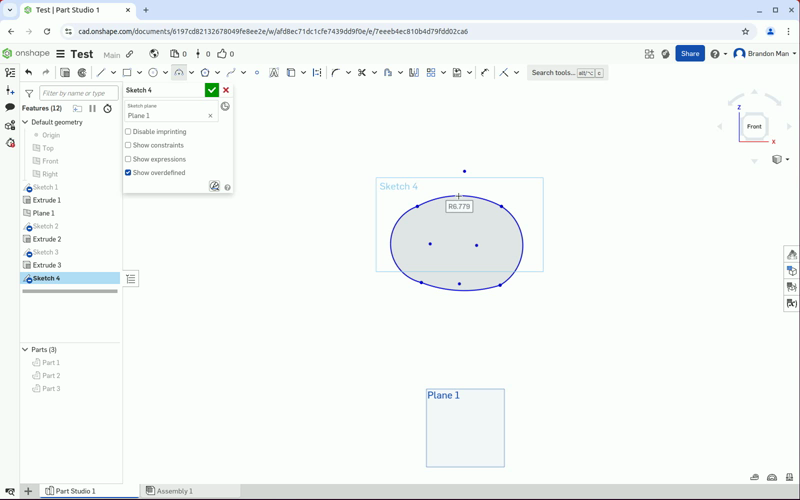
scroll(-6)
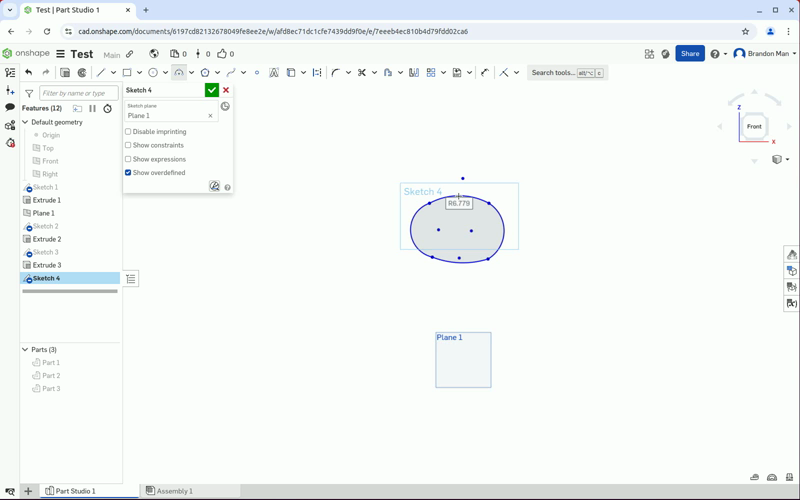
scroll(-6)
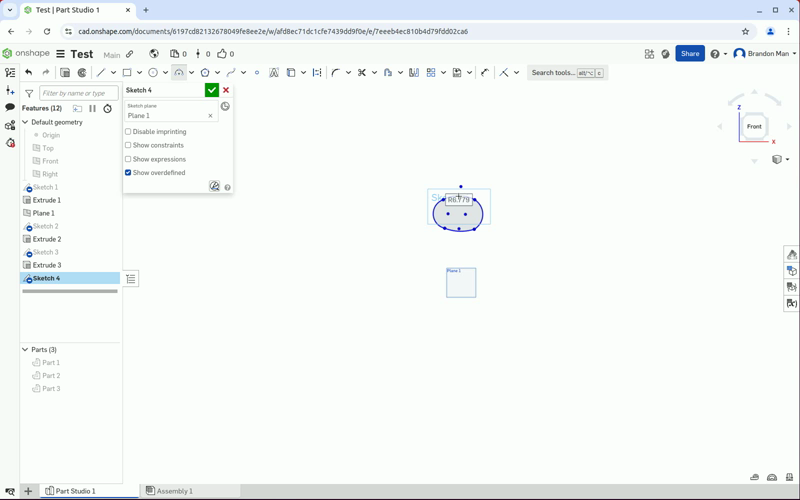
key_up(shift)
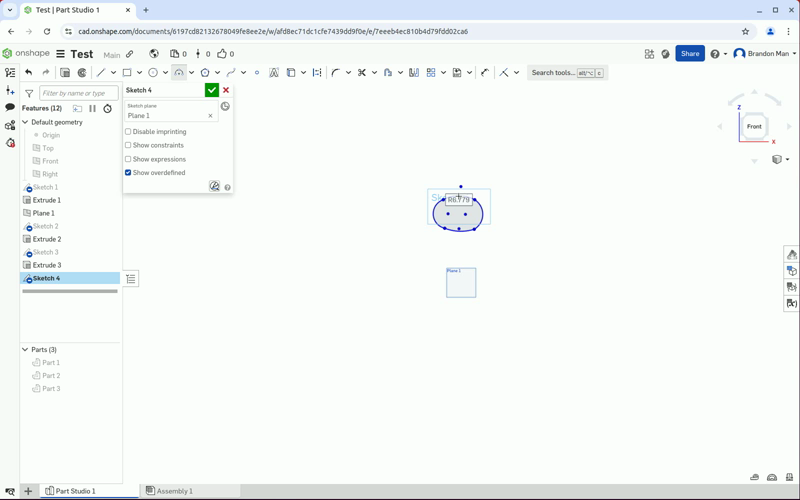
key(esc)
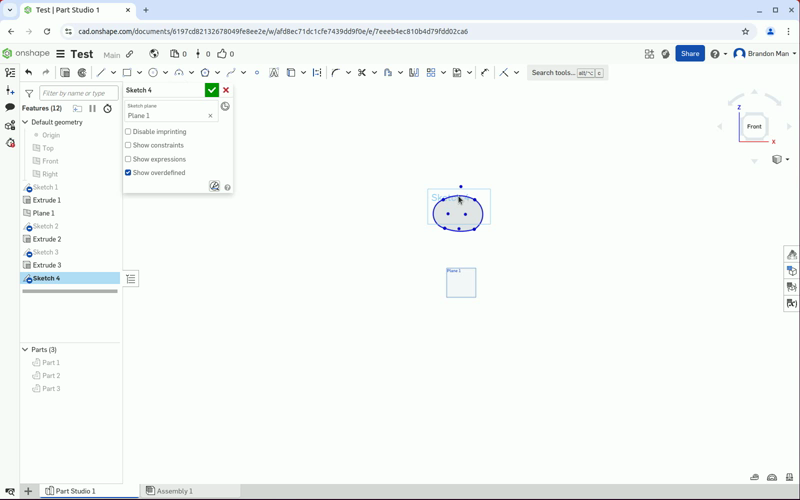
mouse_move(455, 198)
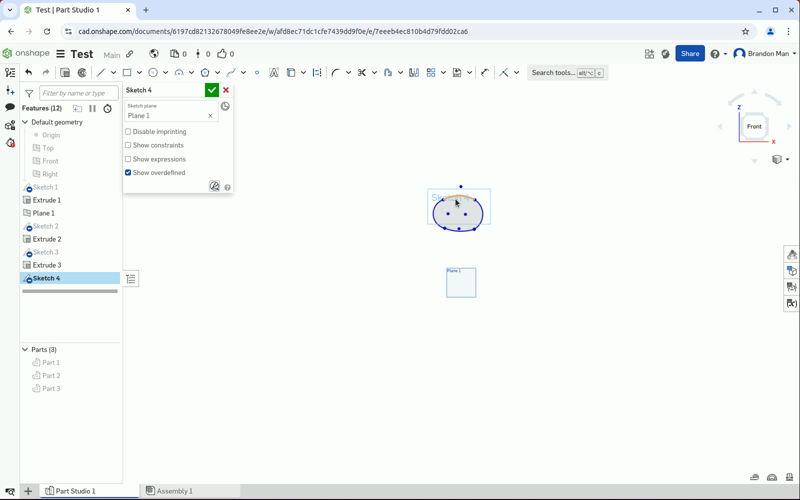
scroll(6)
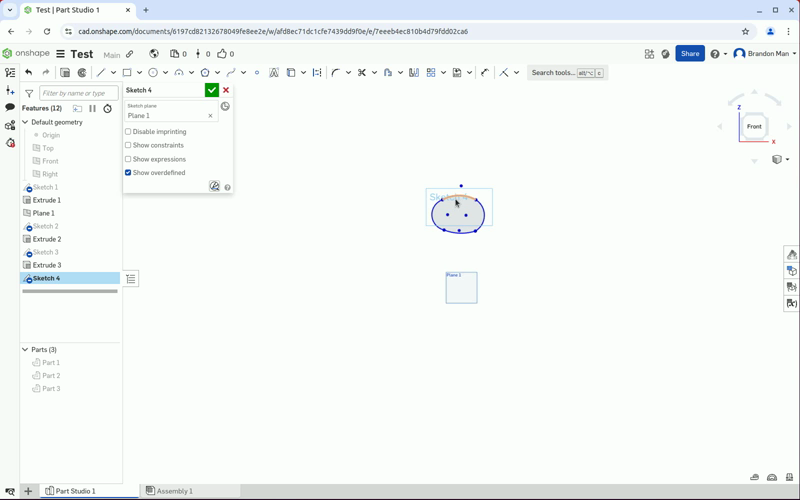
scroll(6)
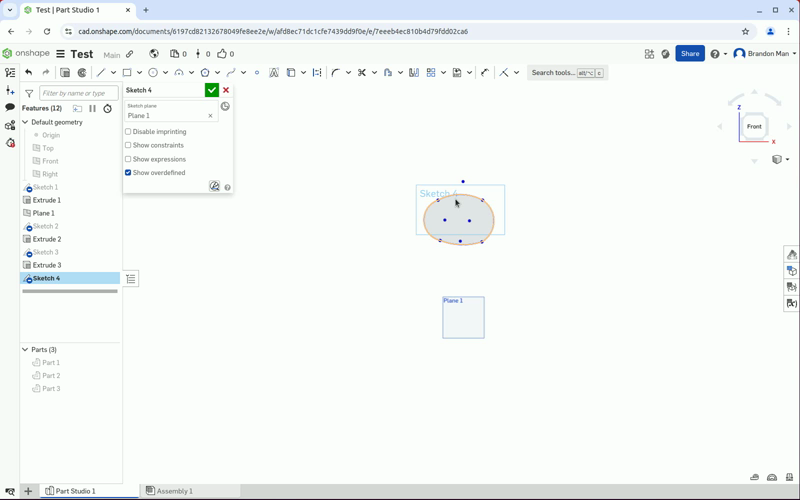
scroll(6)
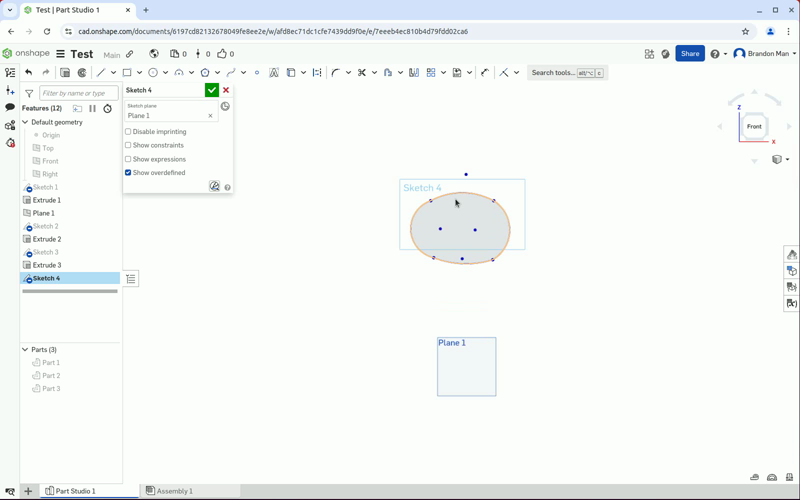
scroll(6)
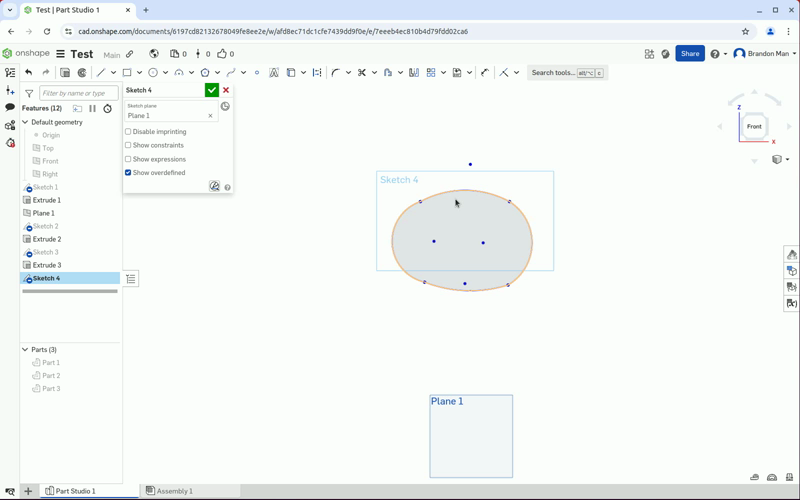
scroll(6)
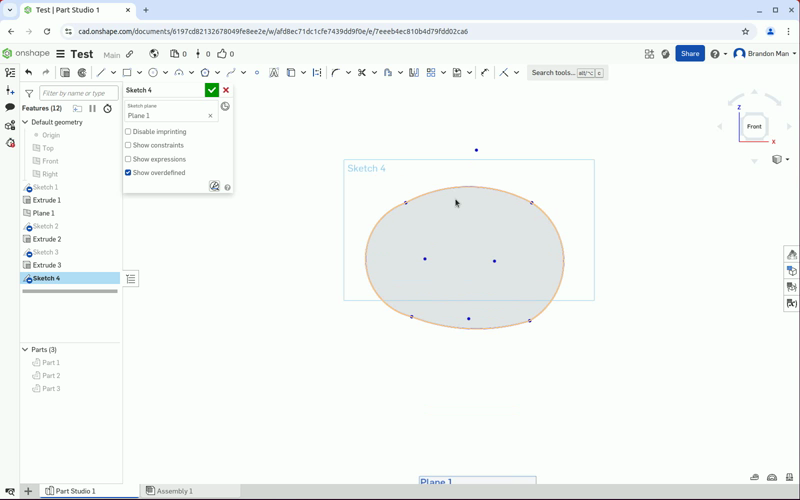
scroll(6)
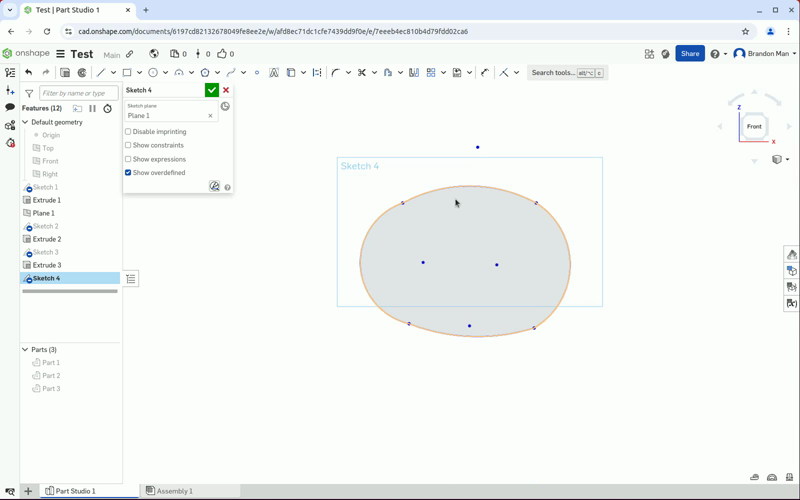
scroll(6)
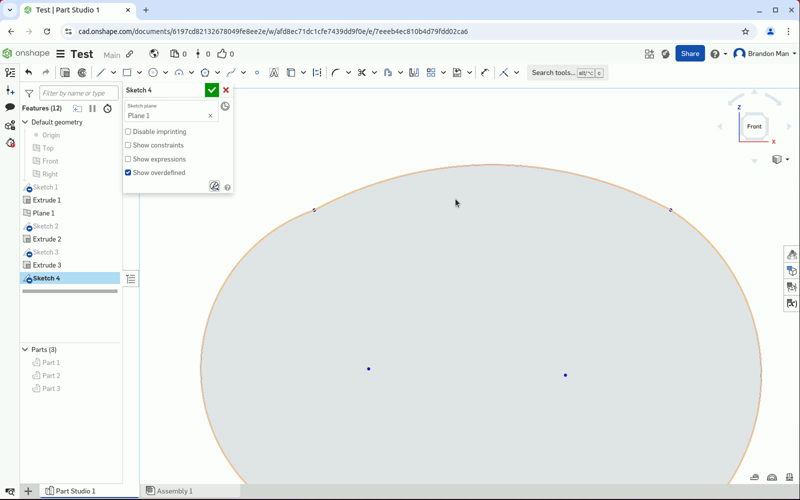
click(455, 198)
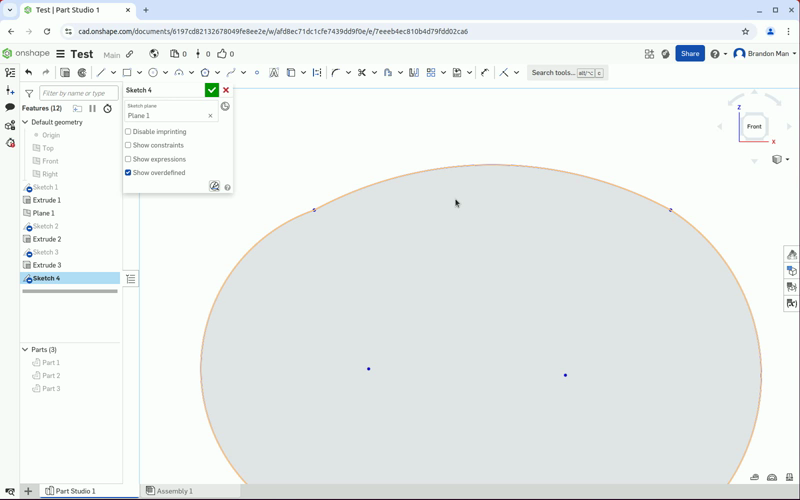
scroll(-6)
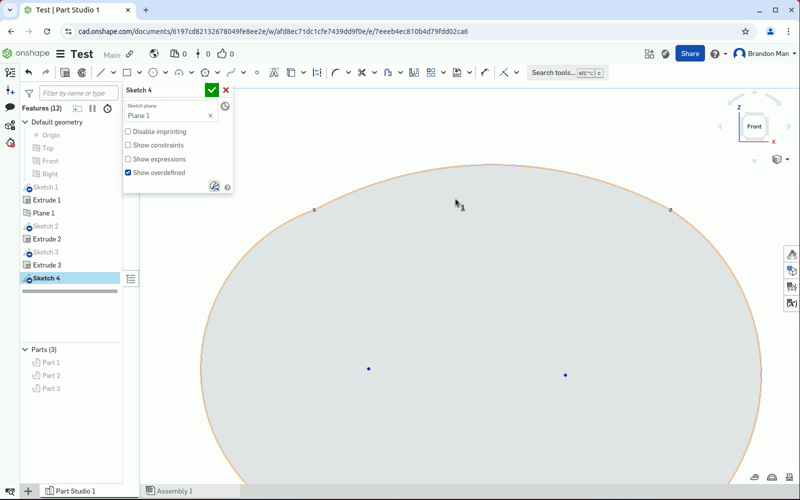
scroll(-6)
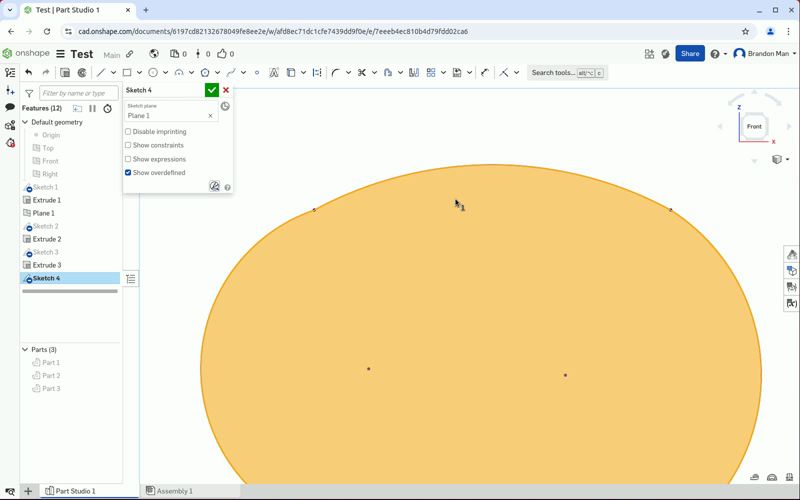
scroll(-6)
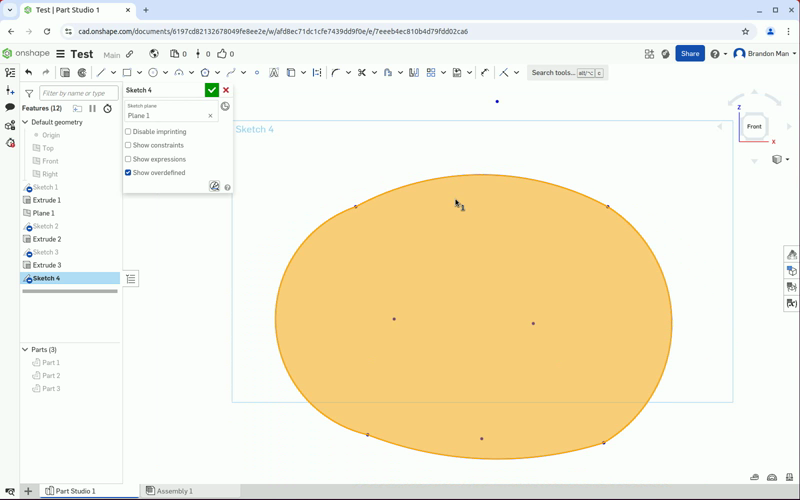
scroll(-6)
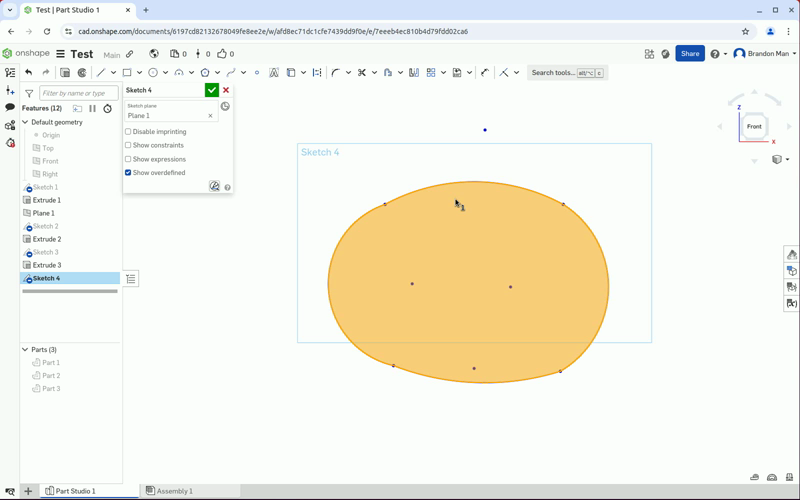
scroll(-6)
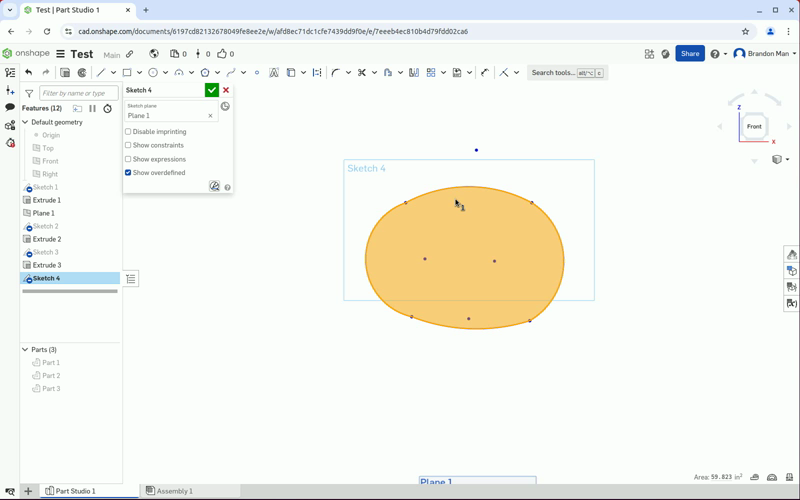
scroll(-6)
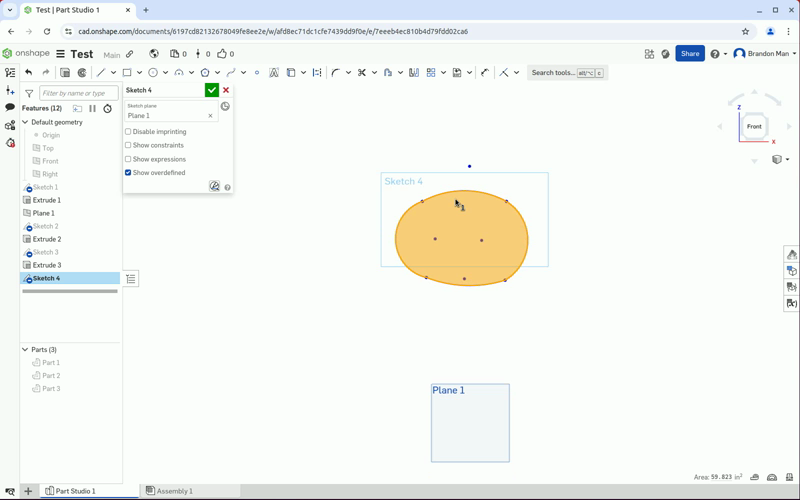
scroll(-6)
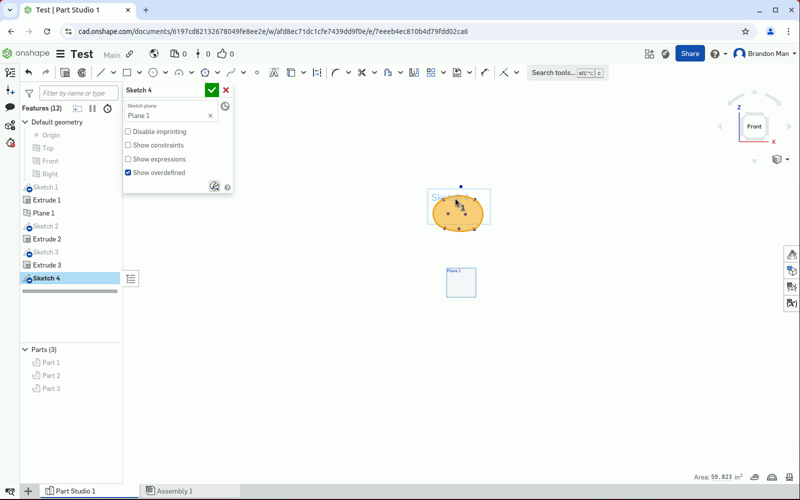
mouse_move(73, 352)
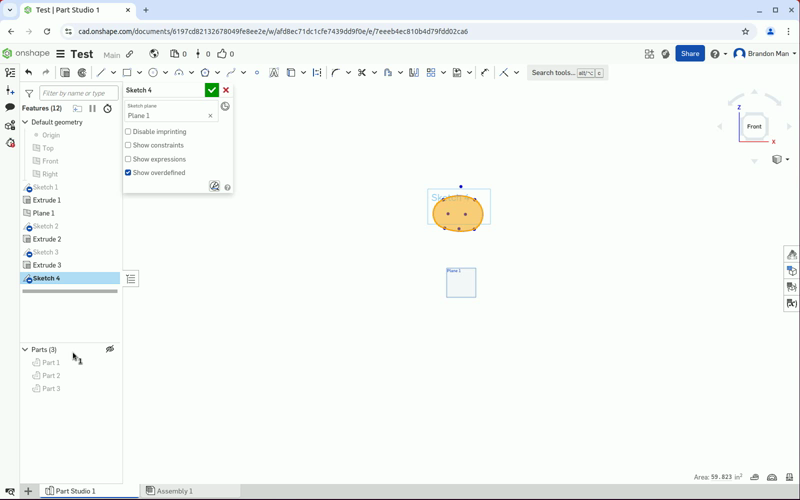
key(shift+y)
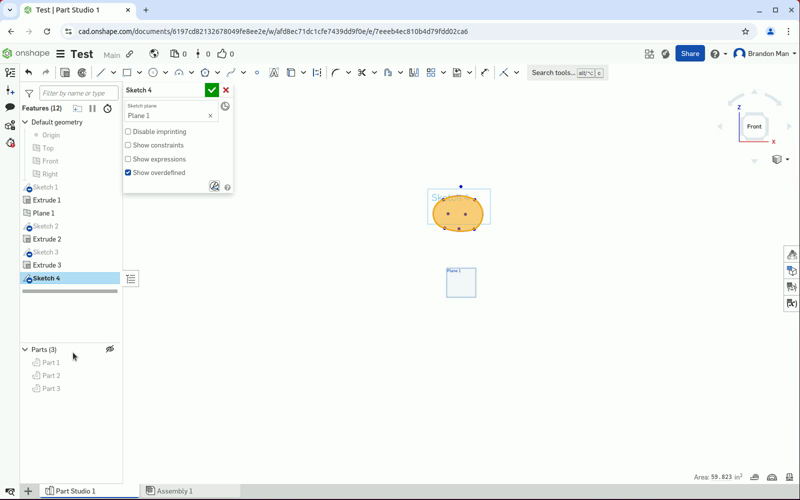
key(shift+e)
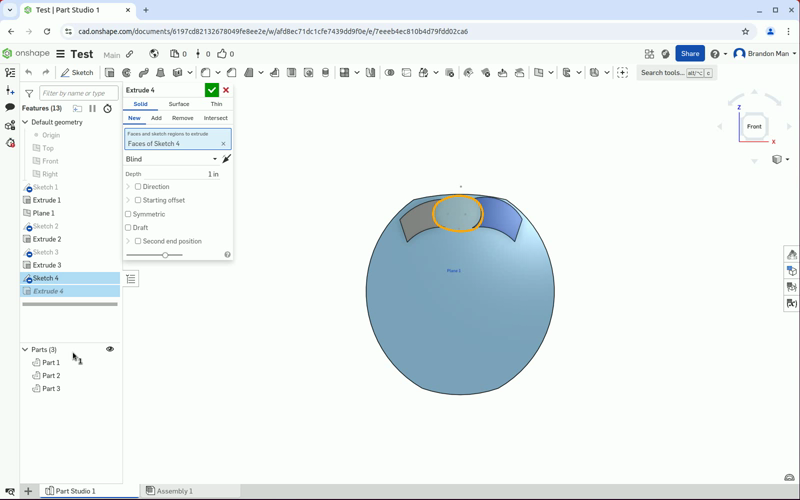
mouse_move(143, 106)
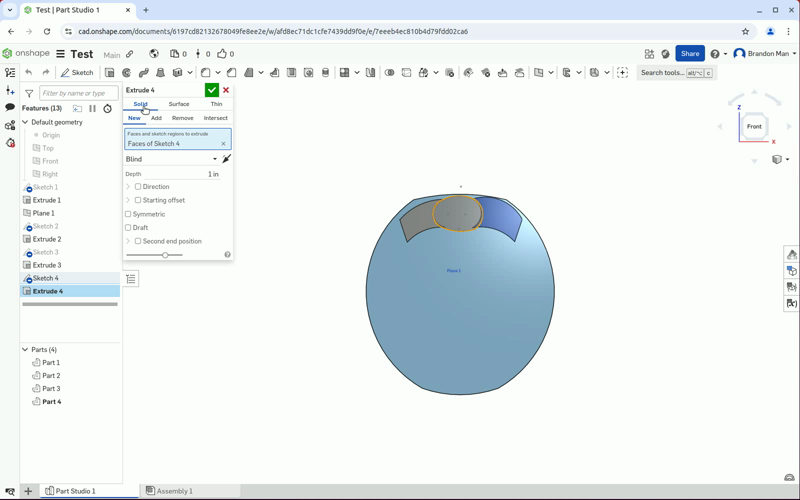
click(143, 106)
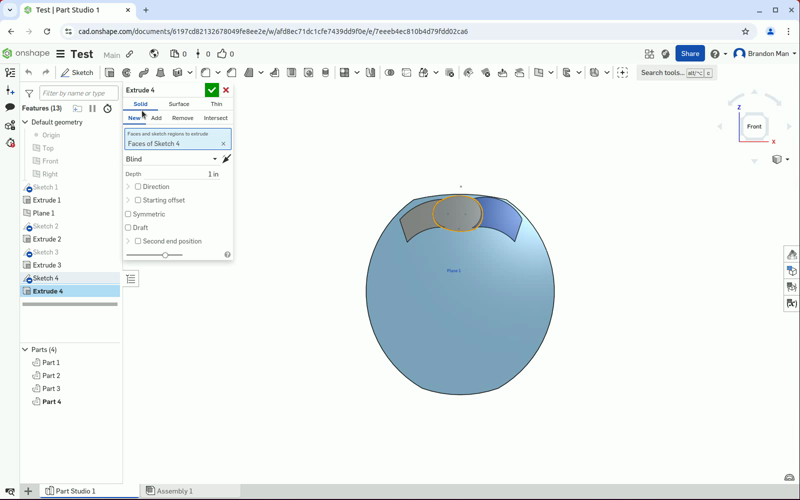
mouse_move(137, 120)
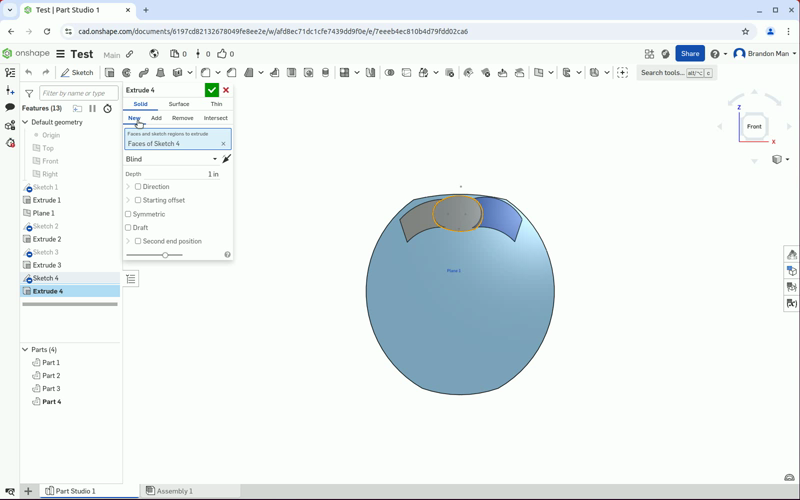
click(137, 120)
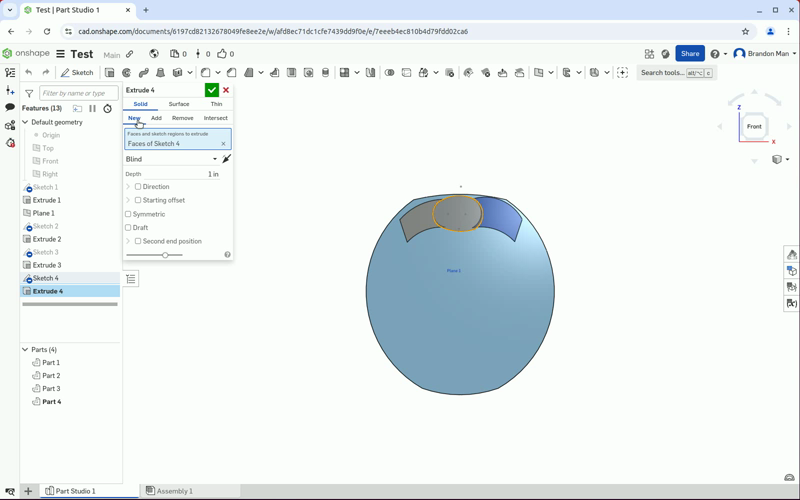
key(tab, 4)
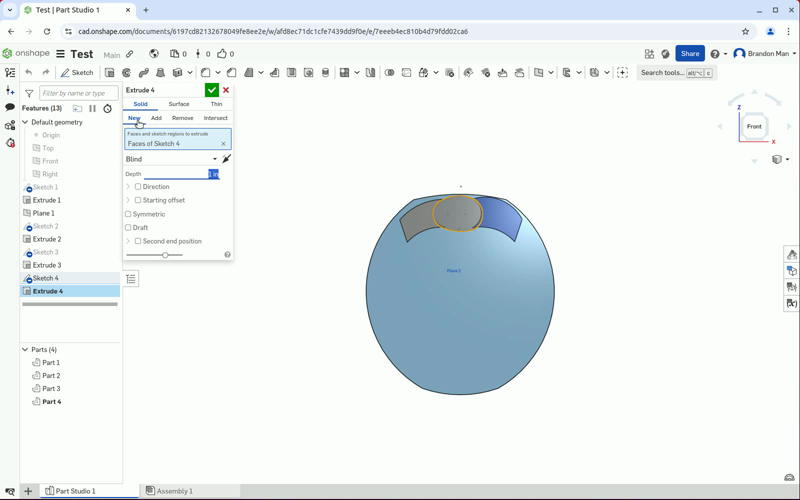
text(2.889)
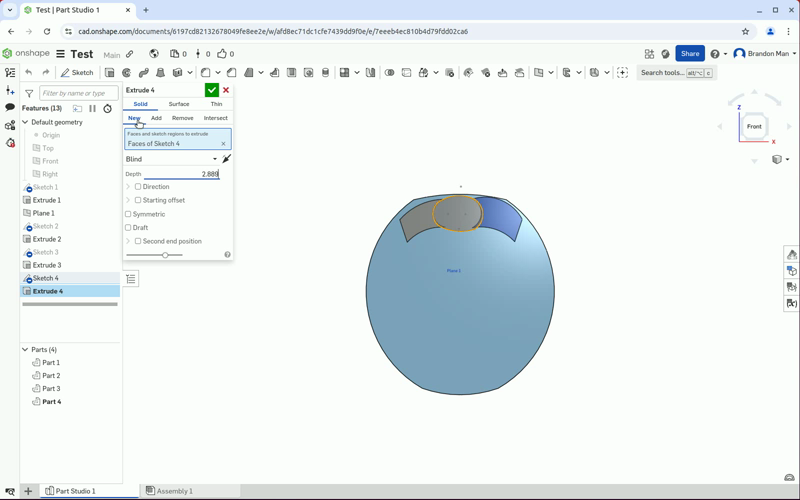
key(enter)
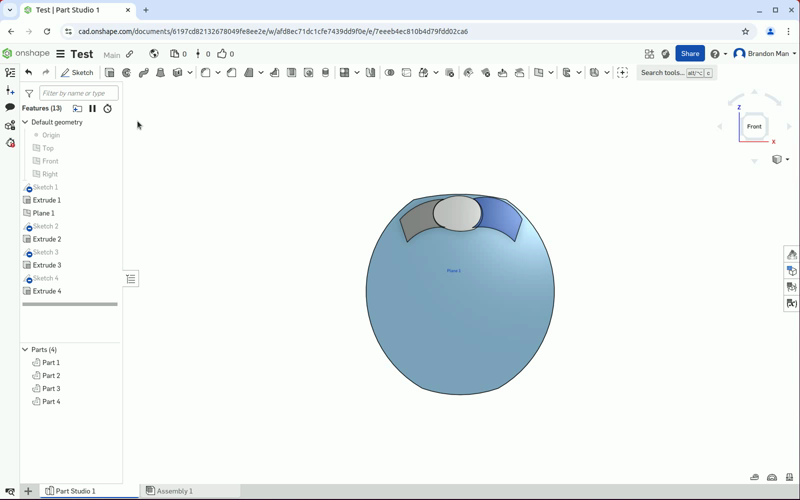
key(shift+h)
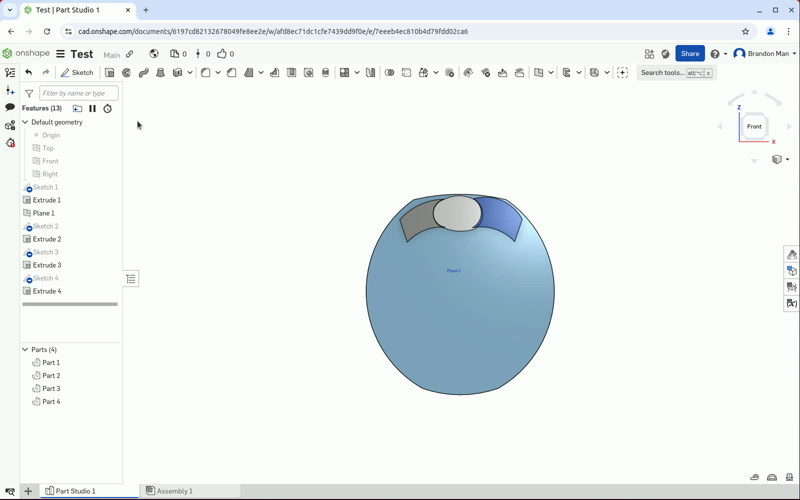
key(shift+h)
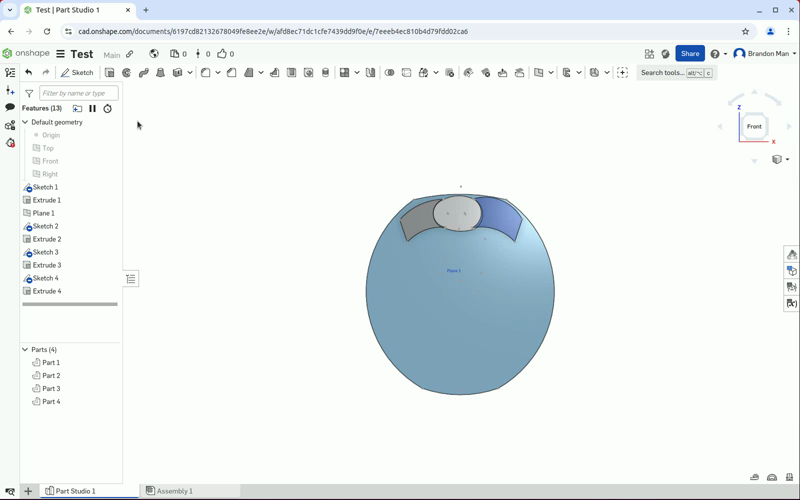
key(shift+7)
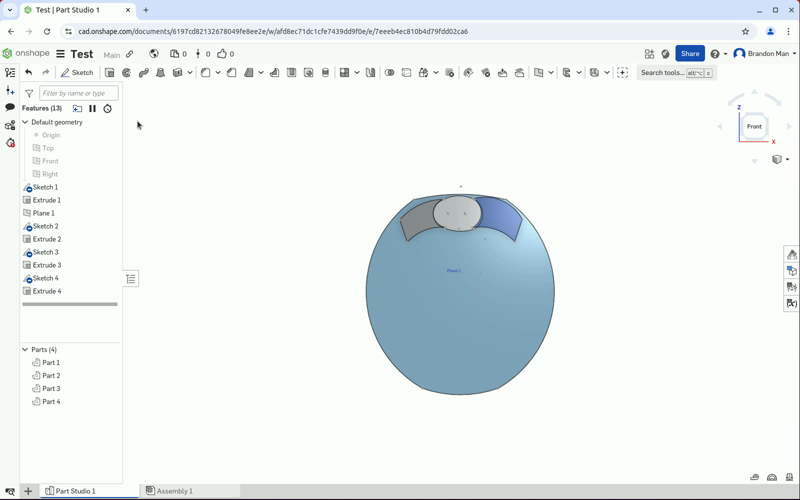
key(left, 2)
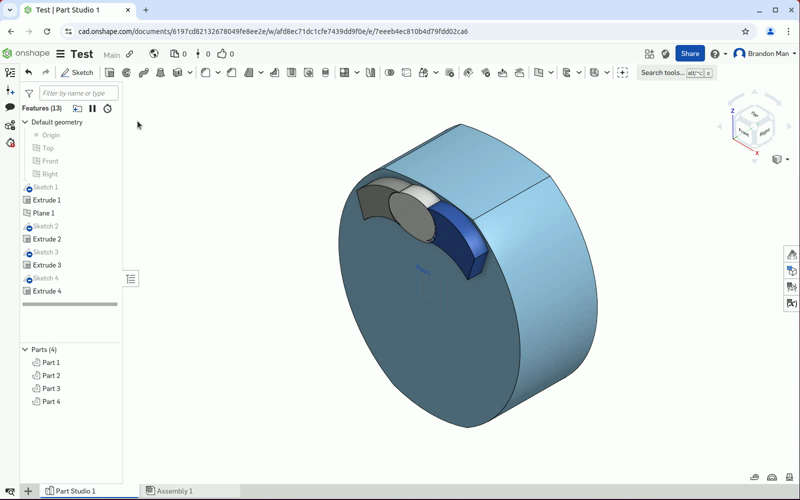
key(down, 2)
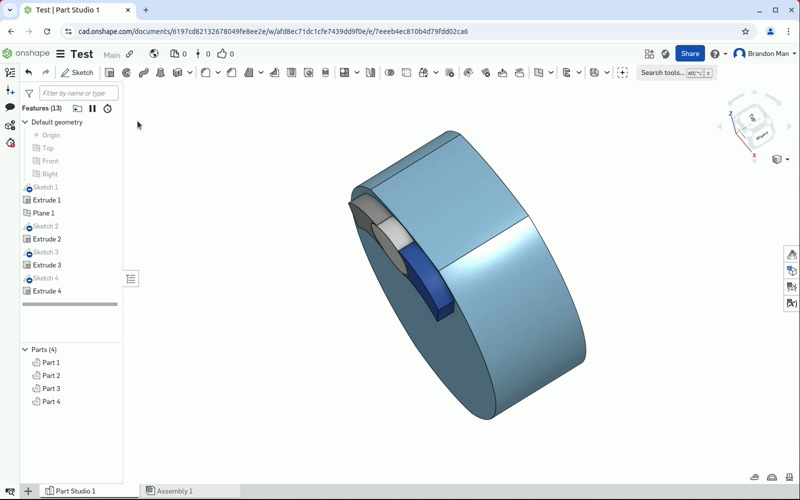
key(up, 2)
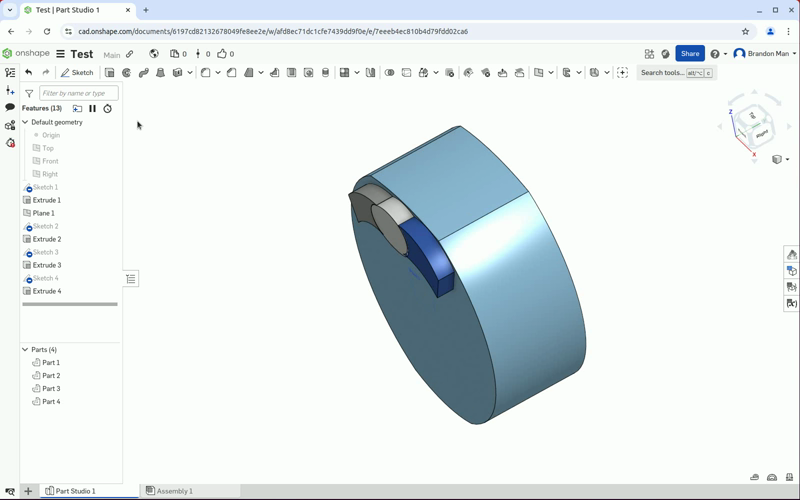
key(right, 2)
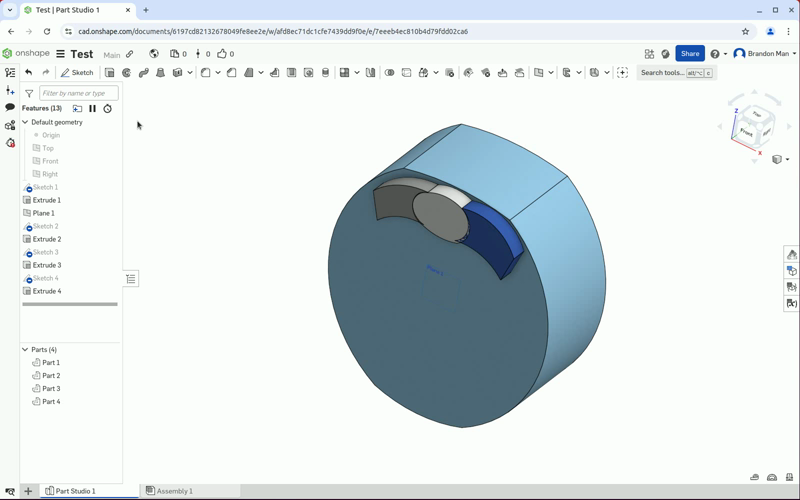
mouse_move(73, 189)
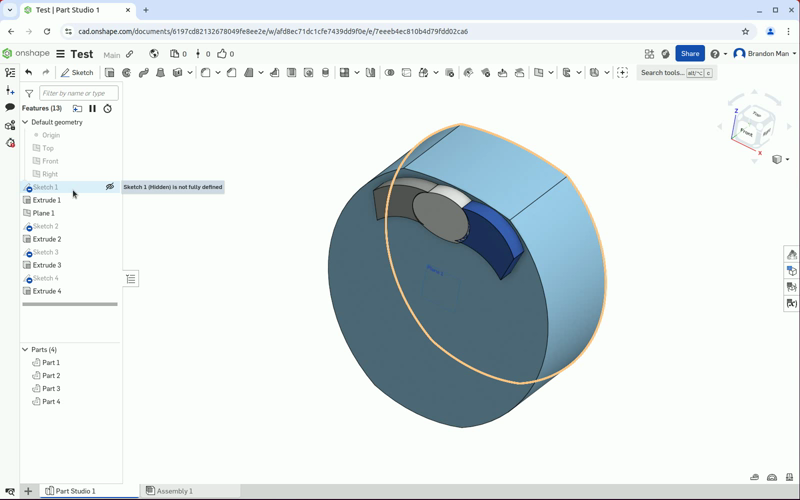
click(73, 189)